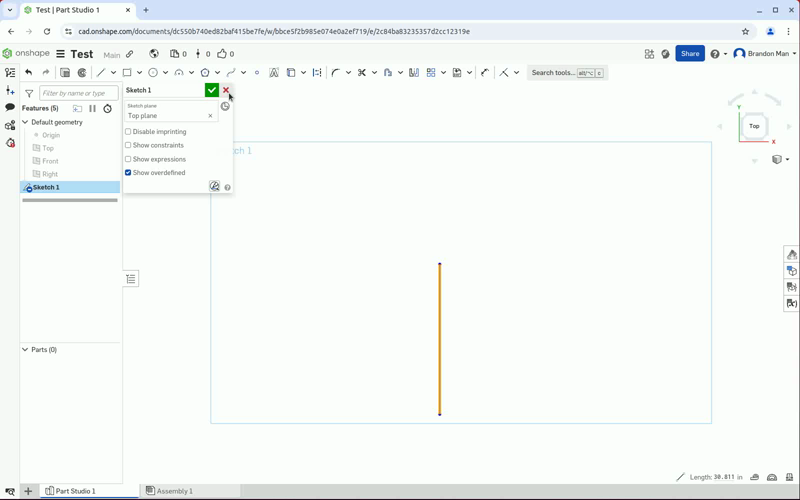
key(shift+h)
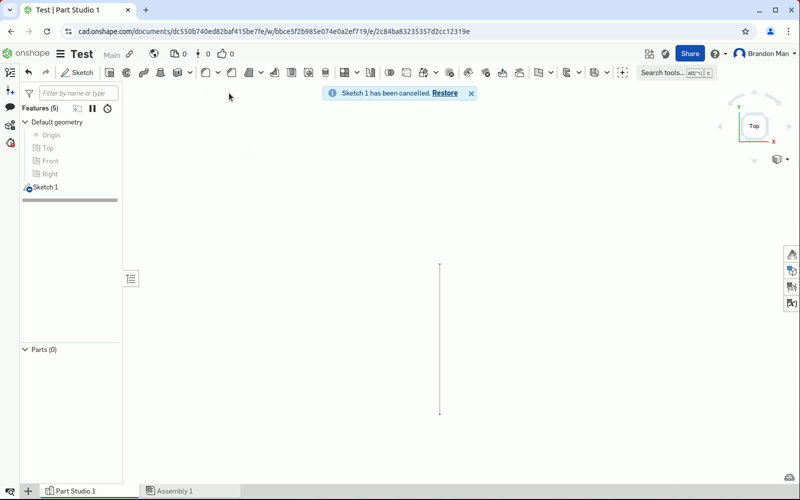
key(shift+s)
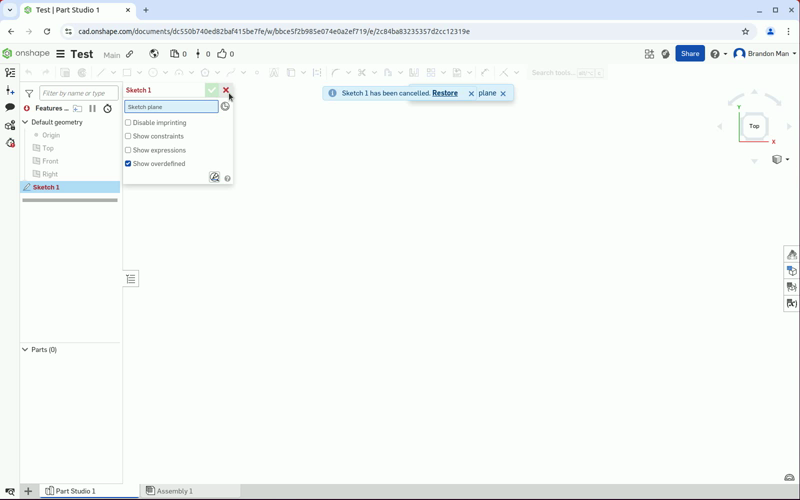
mouse_move(73, 150)
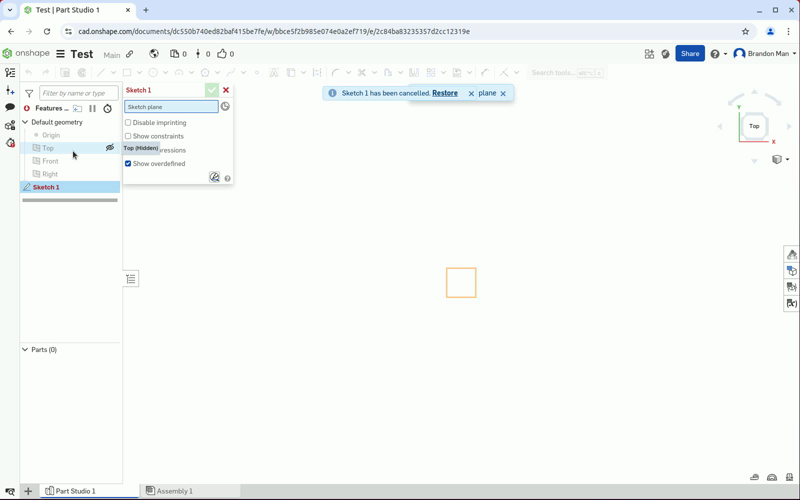
click(73, 150)
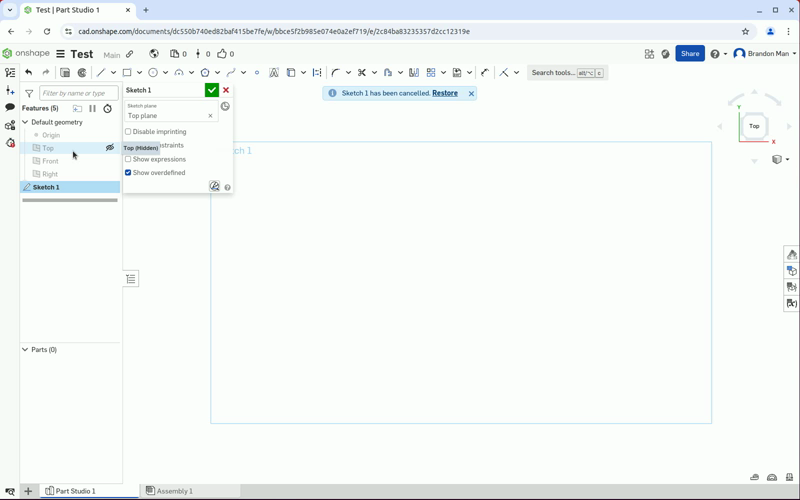
mouse_move(73, 352)
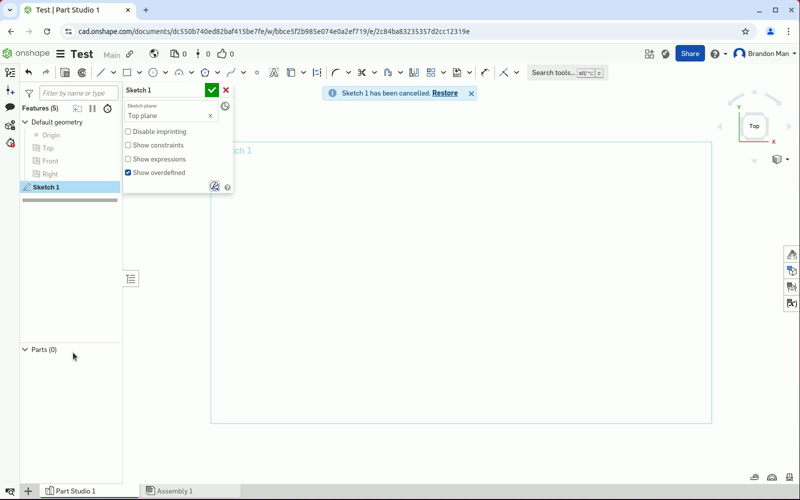
key(y)
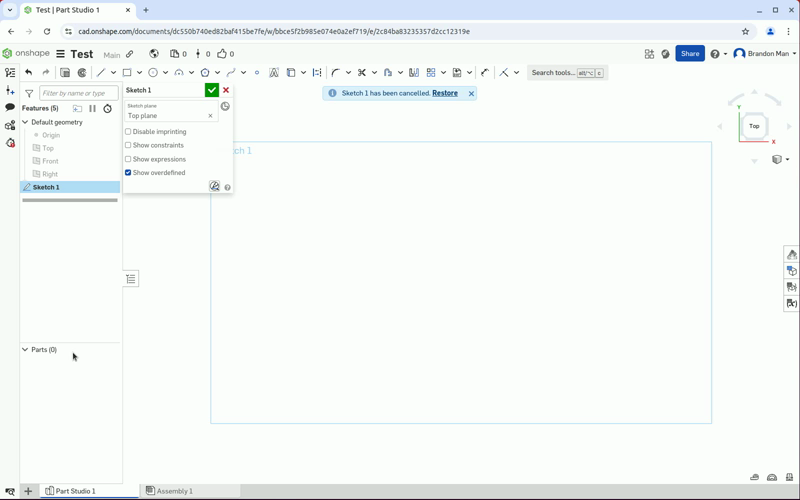
key(l)
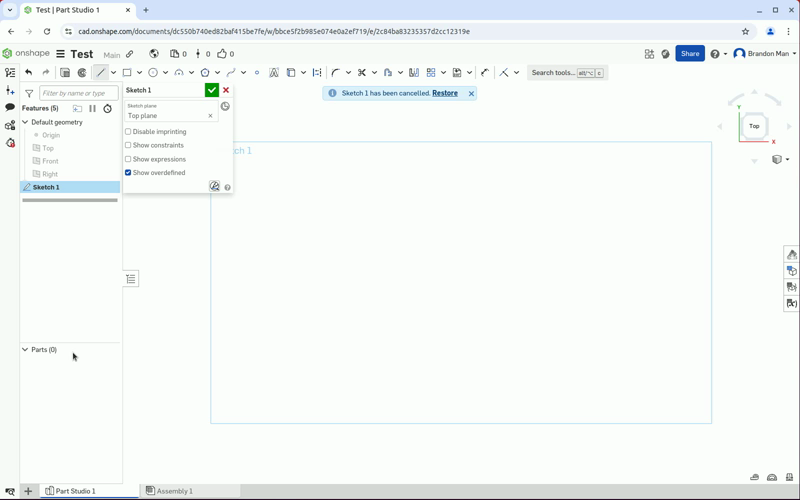
key_down(shift)
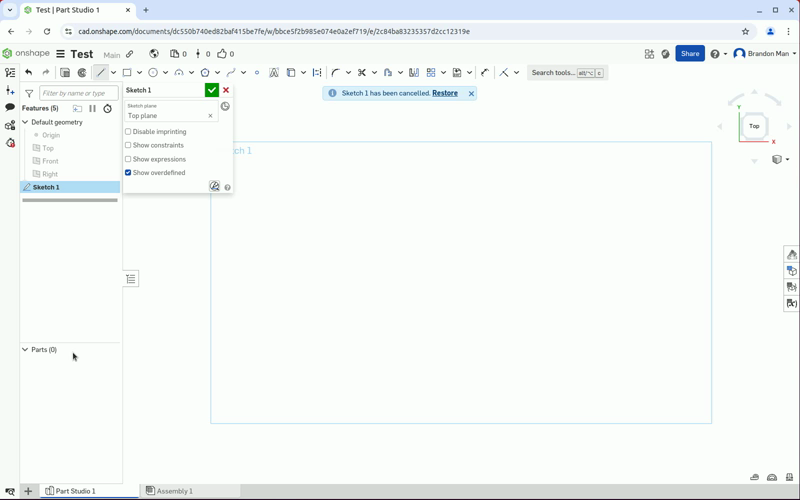
mouse_move(403, 340)
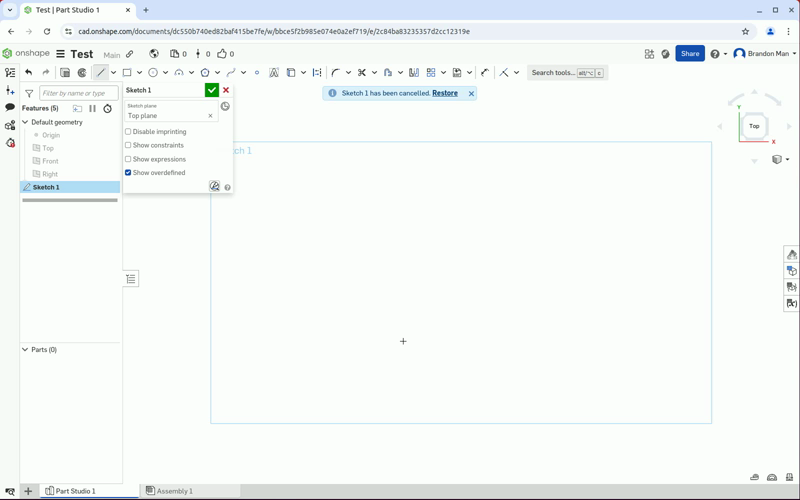
click(403, 340)
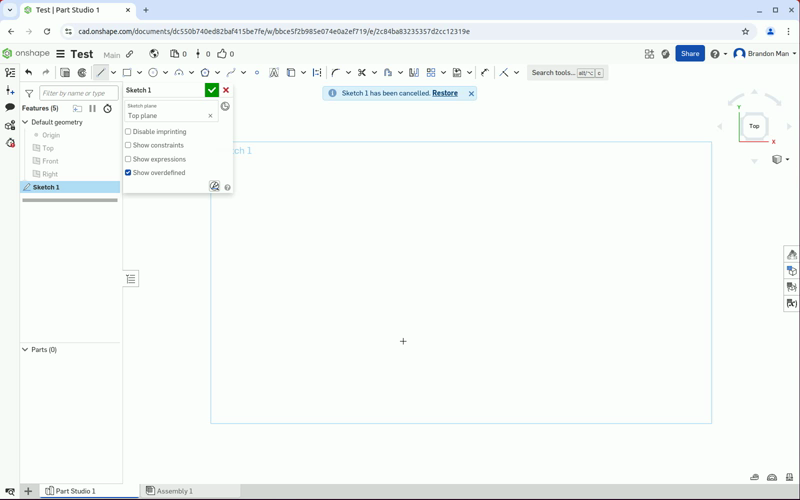
key_up(shift)
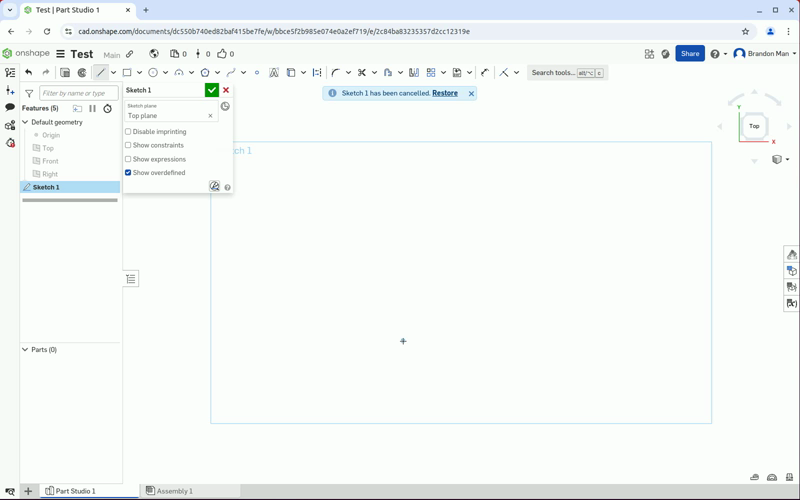
key_down(shift)
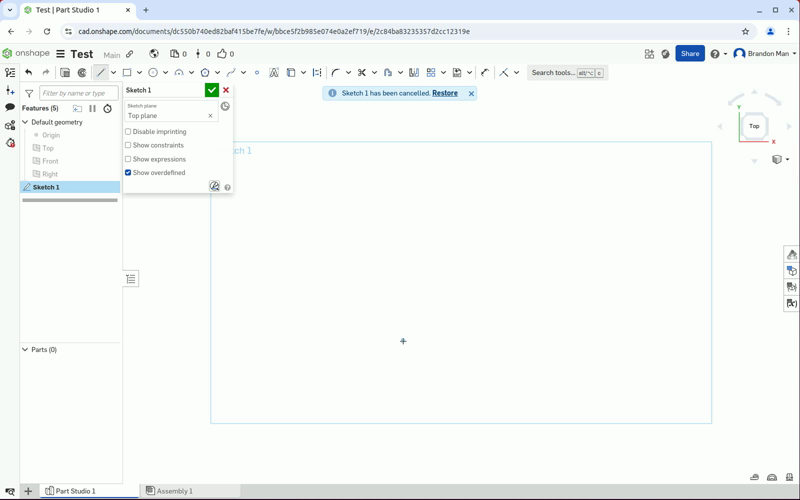
mouse_move(518, 340)
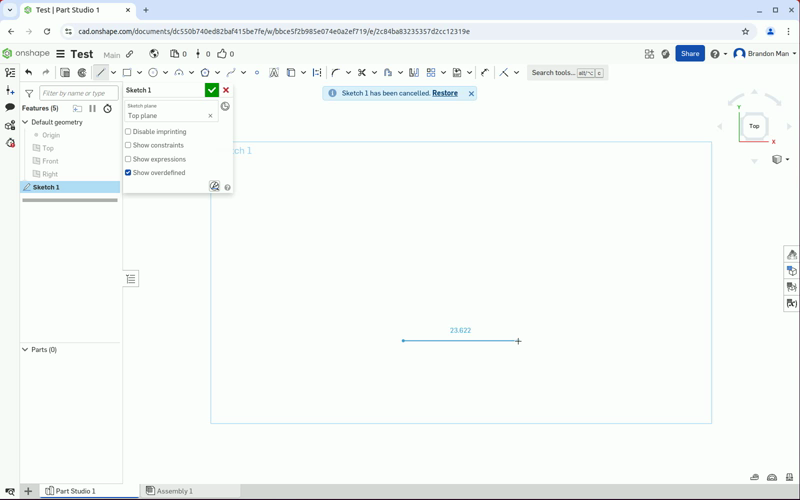
click(518, 340)
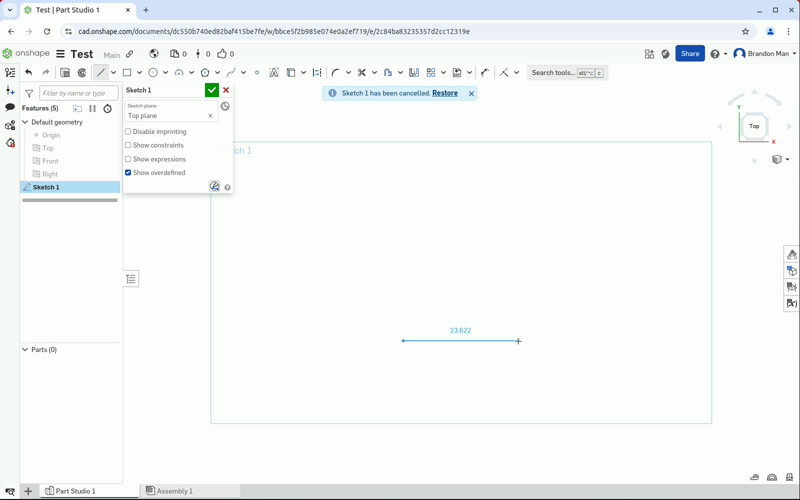
key_up(shift)
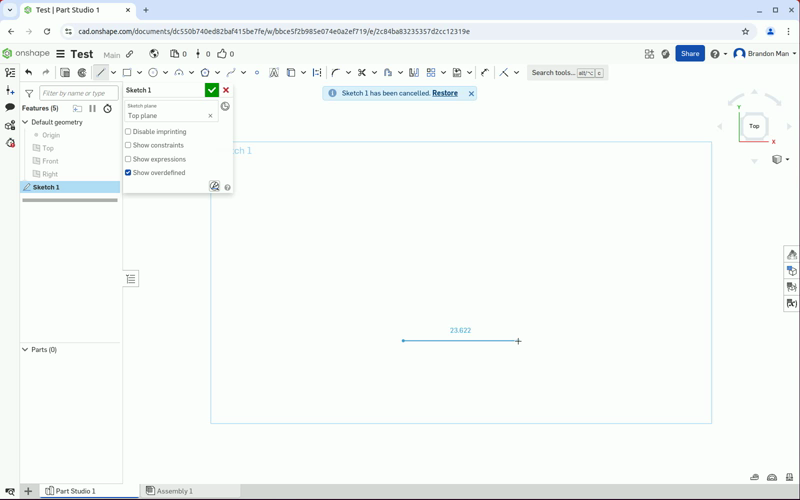
key_down(shift)
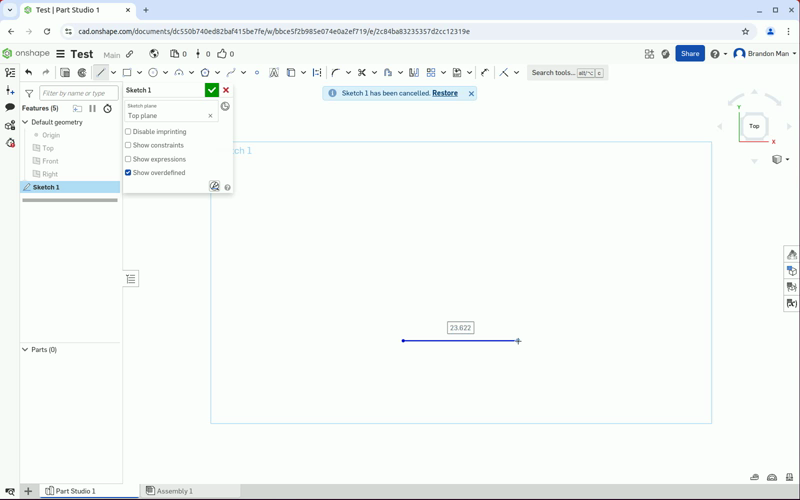
mouse_move(518, 225)
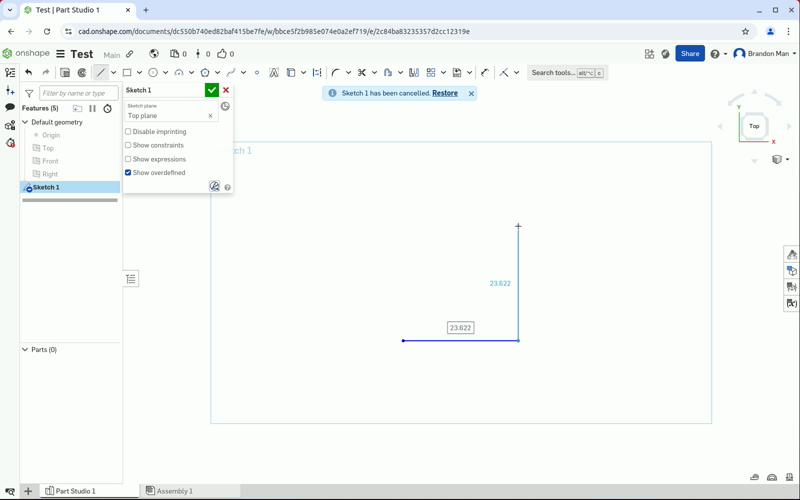
click(518, 225)
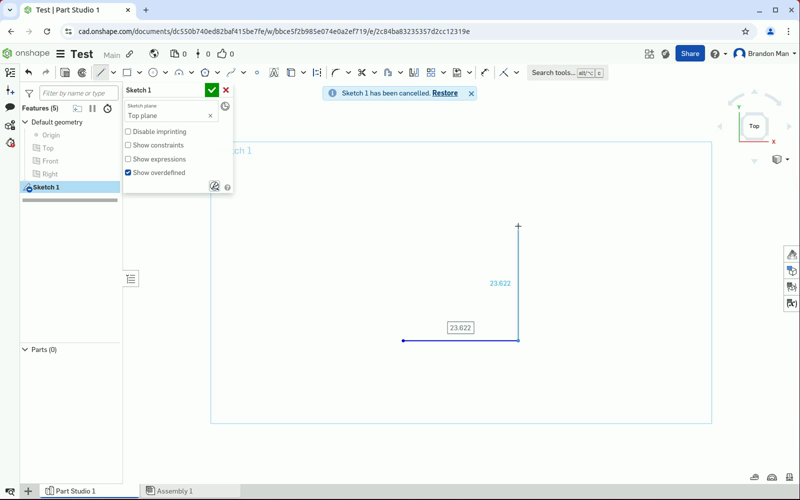
key_up(shift)
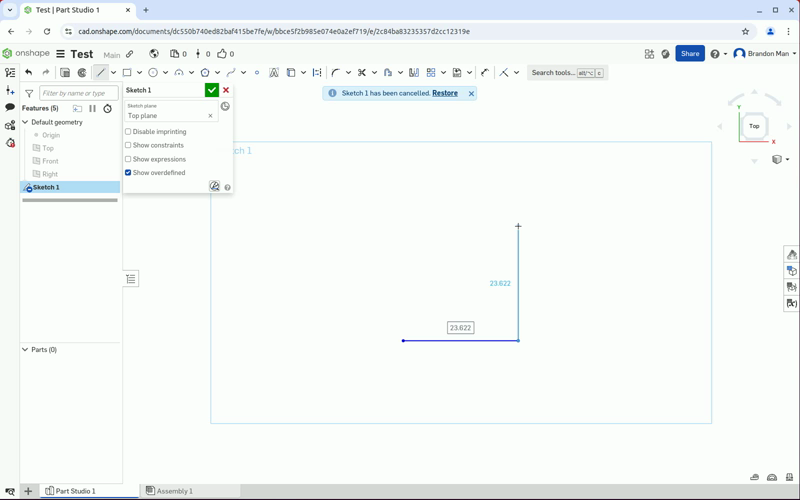
key_down(shift)
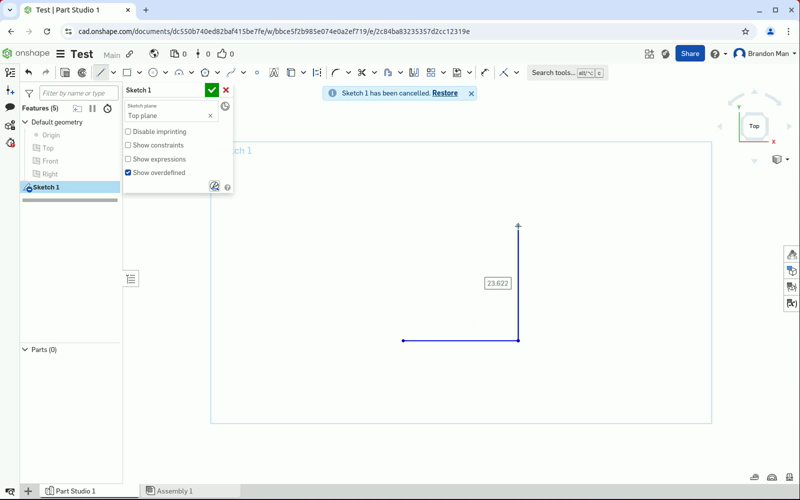
mouse_move(403, 225)
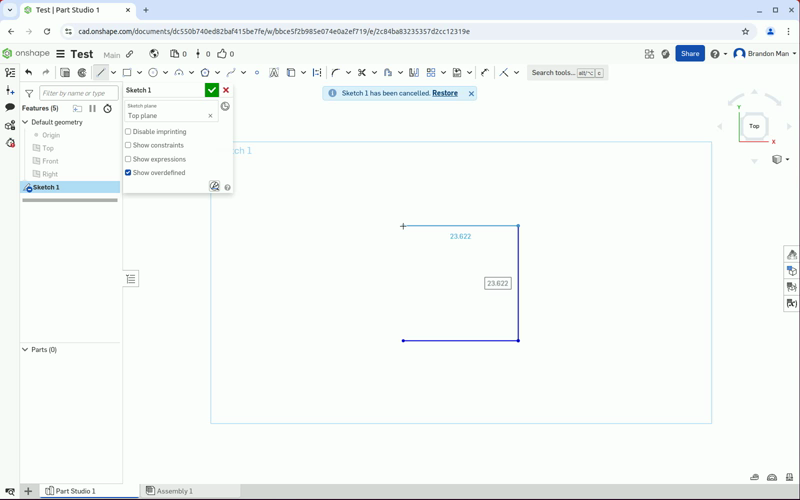
click(403, 225)
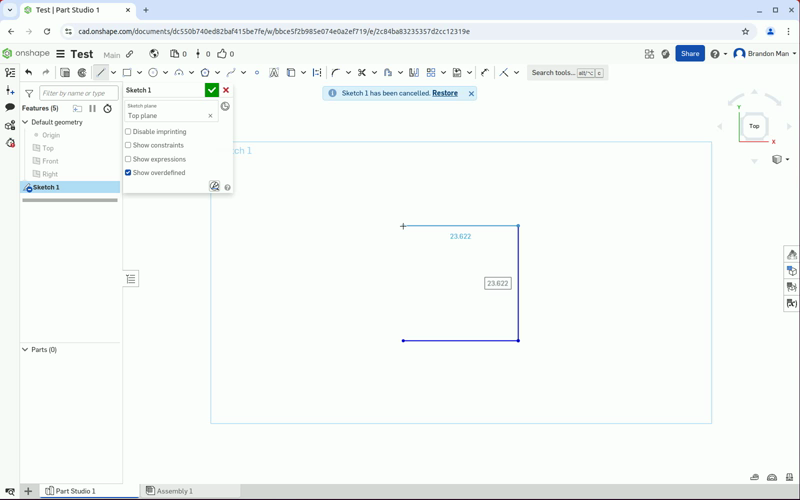
key_up(shift)
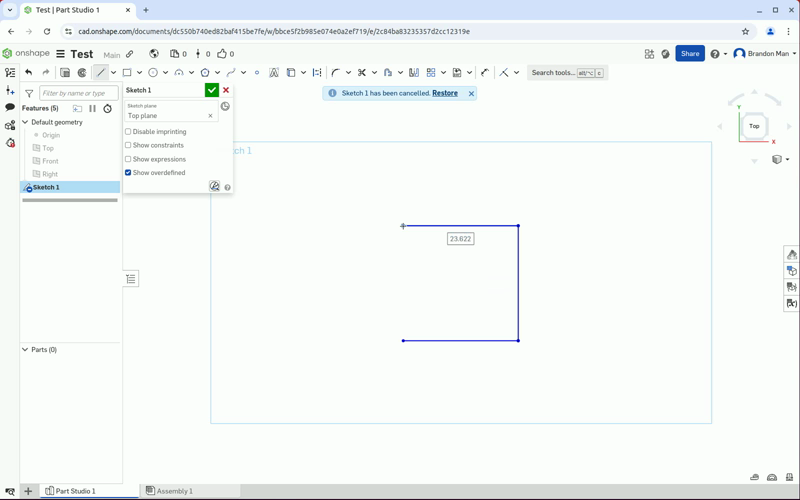
key_down(shift)
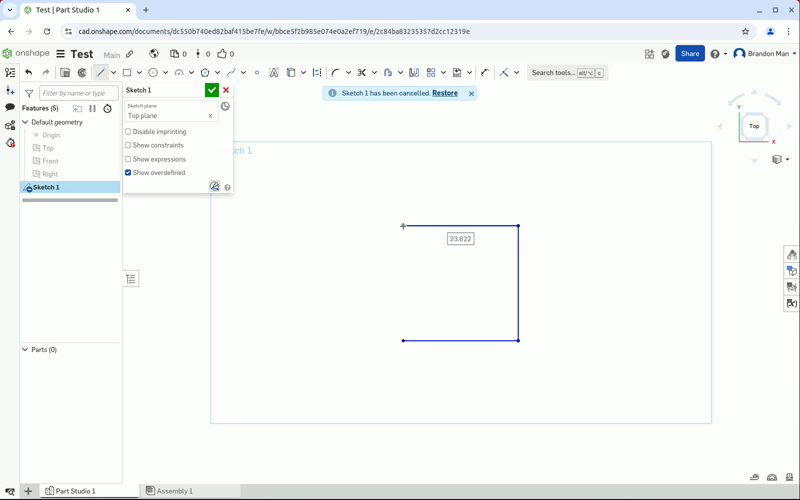
mouse_move(403, 340)
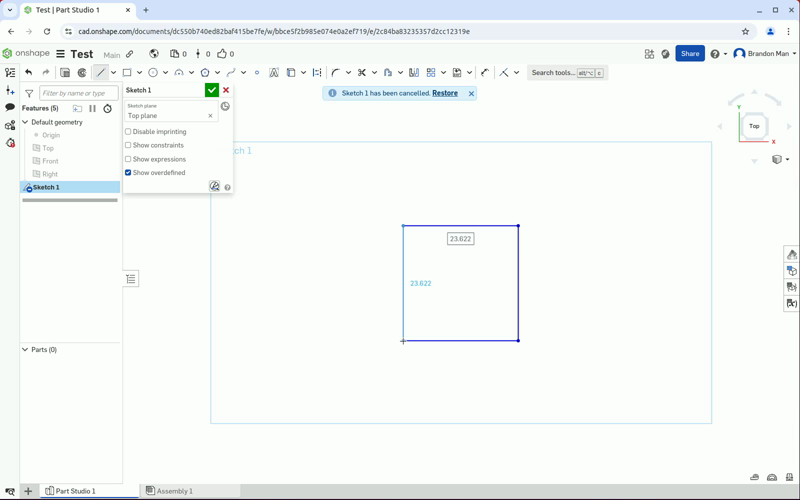
key_up(shift)
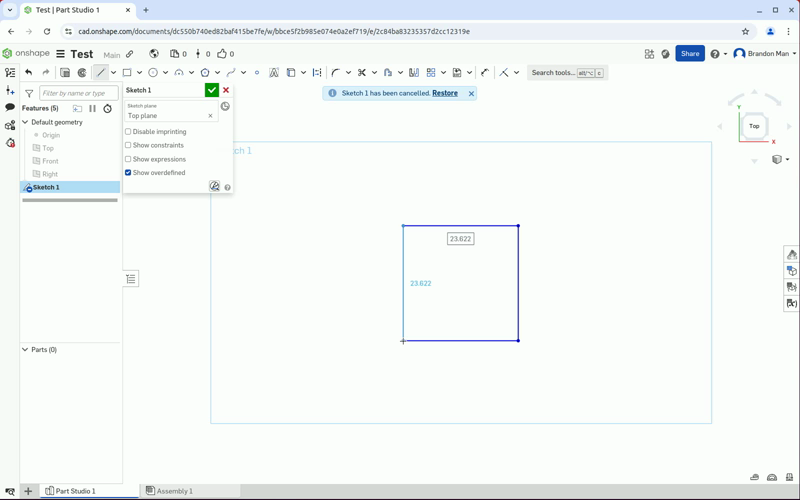
click(403, 340)
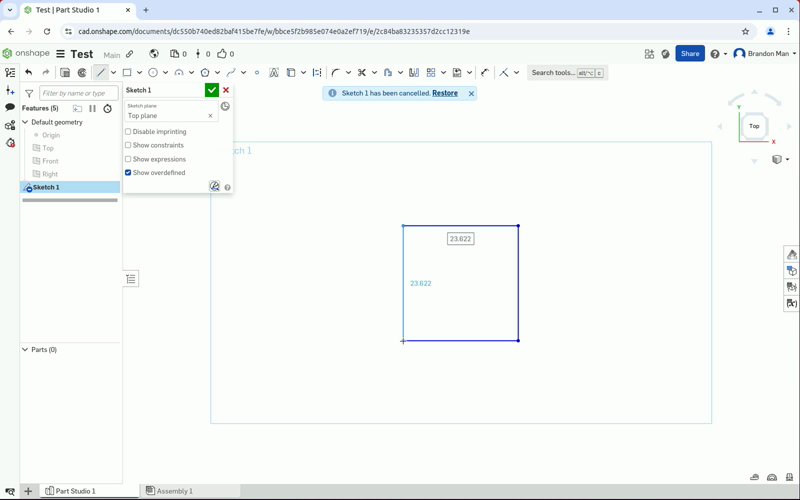
key(esc)
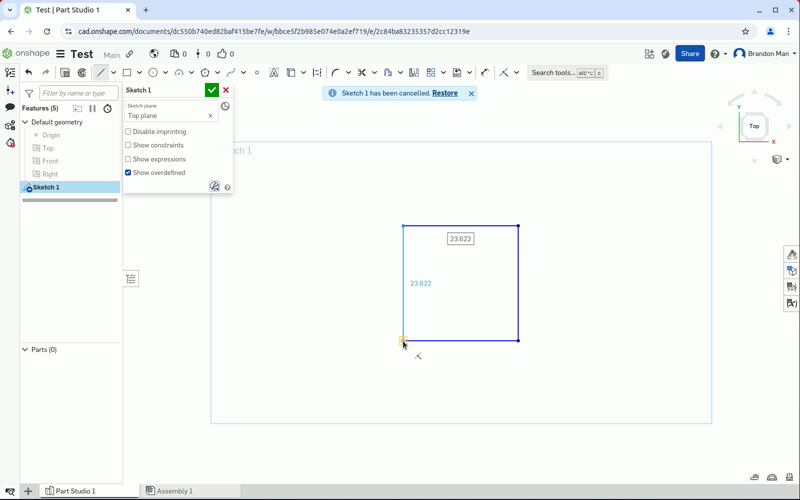
key(l)
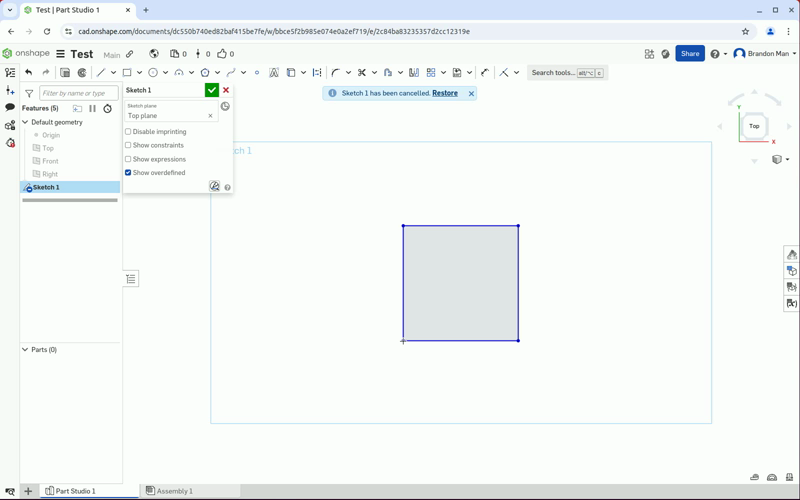
key_down(shift)
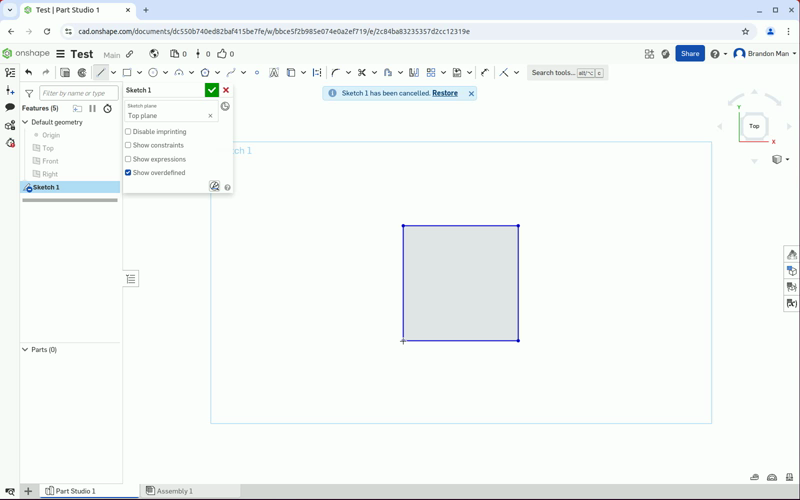
mouse_move(405, 337)
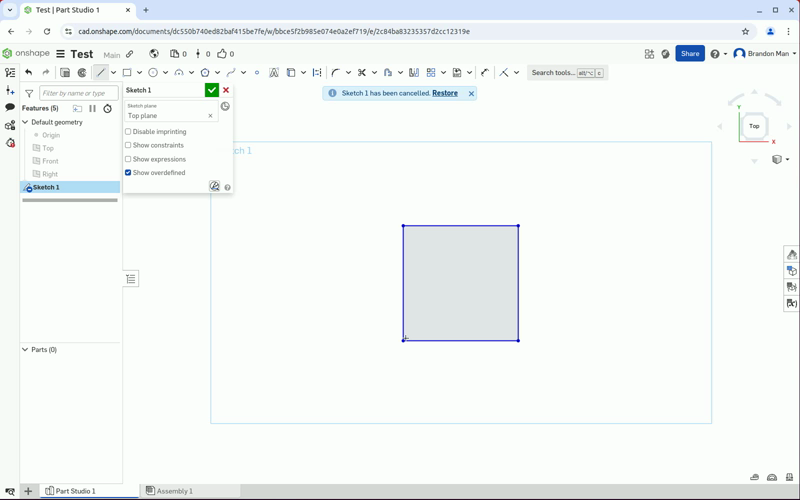
scroll(6)
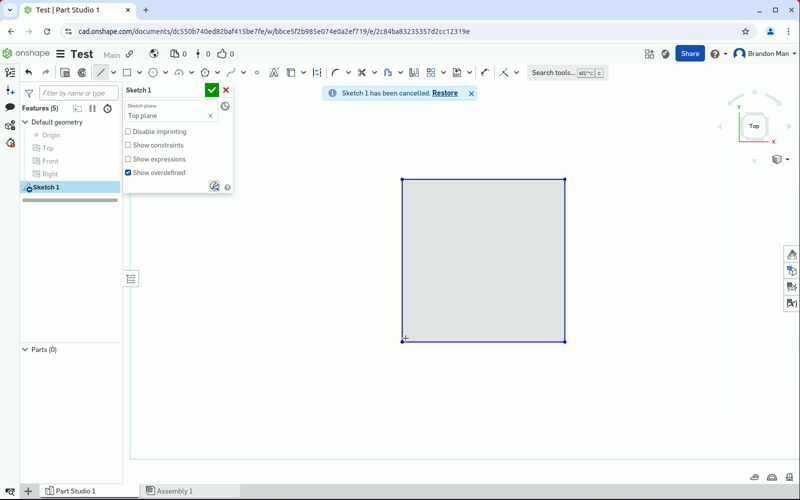
scroll(6)
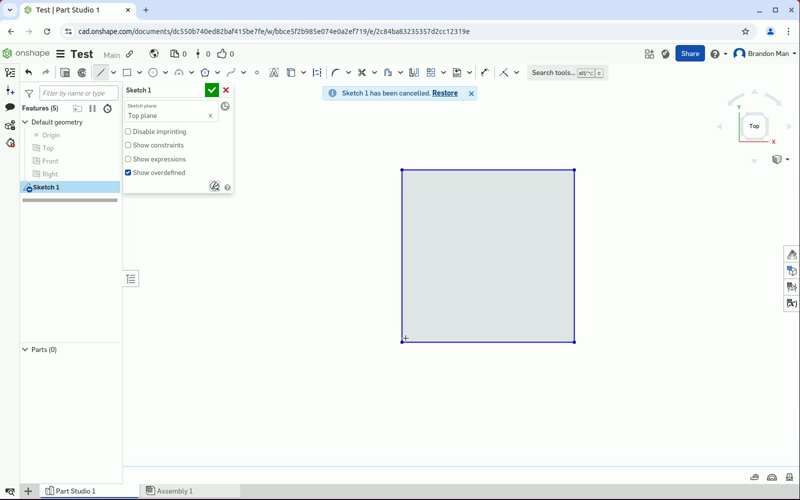
scroll(6)
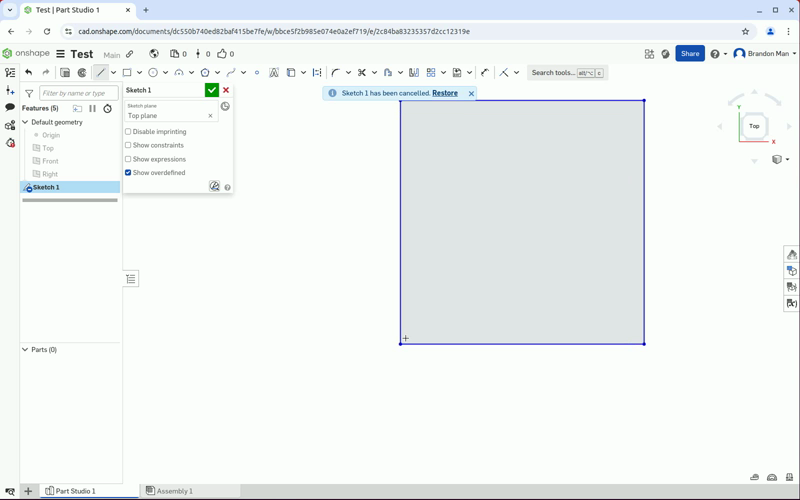
scroll(6)
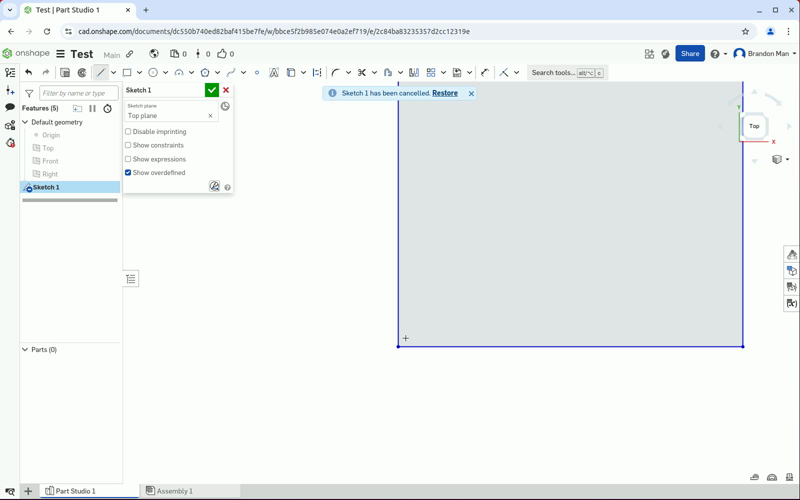
scroll(6)
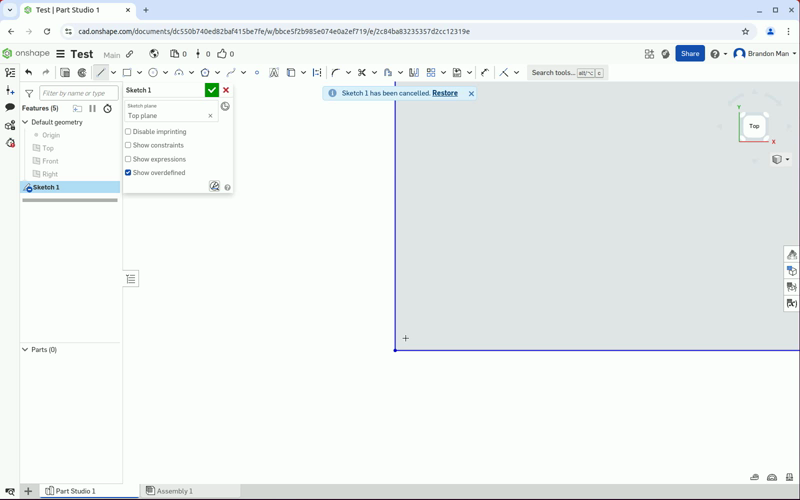
scroll(6)
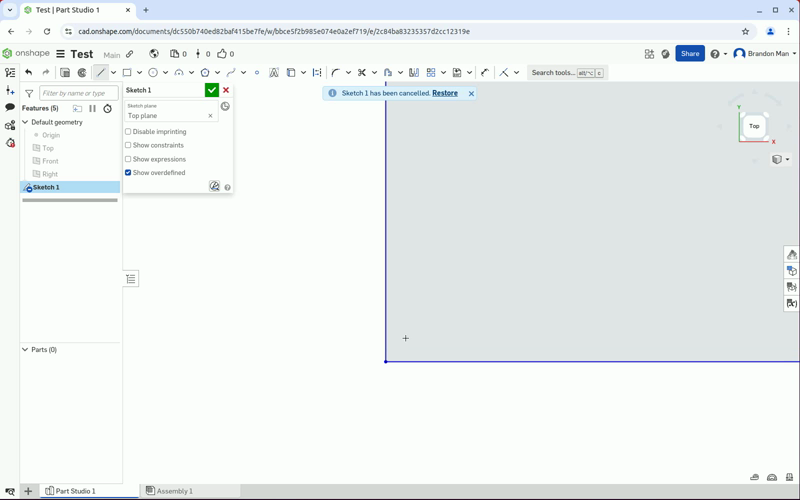
scroll(6)
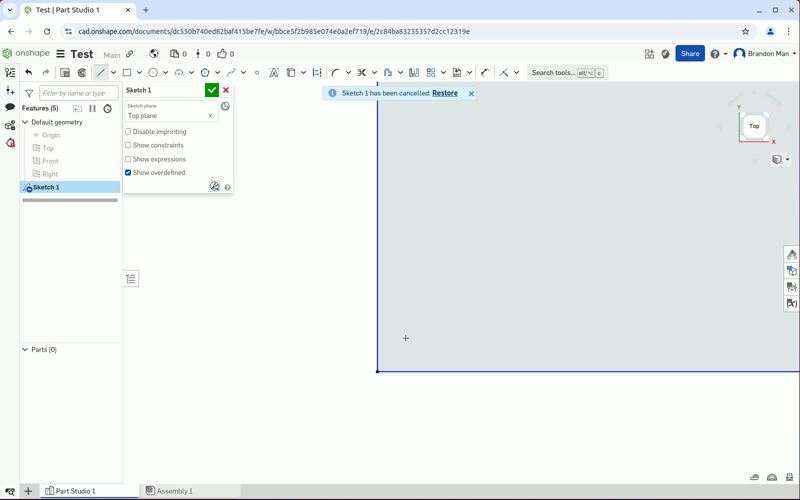
click(405, 337)
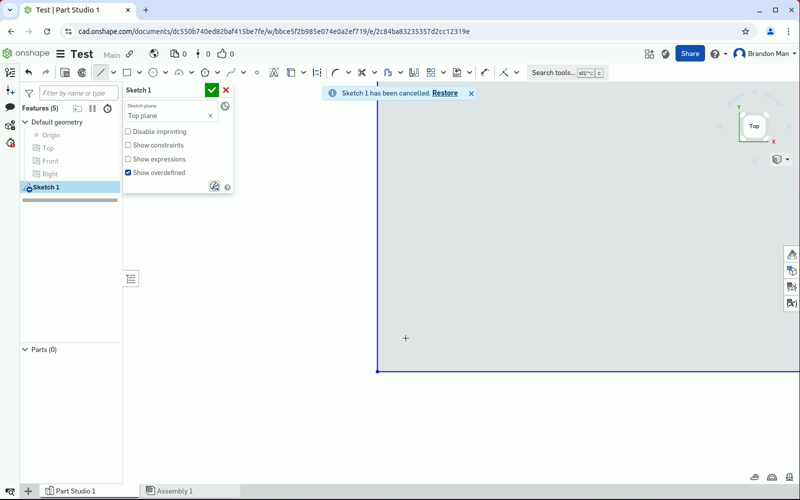
scroll(-6)
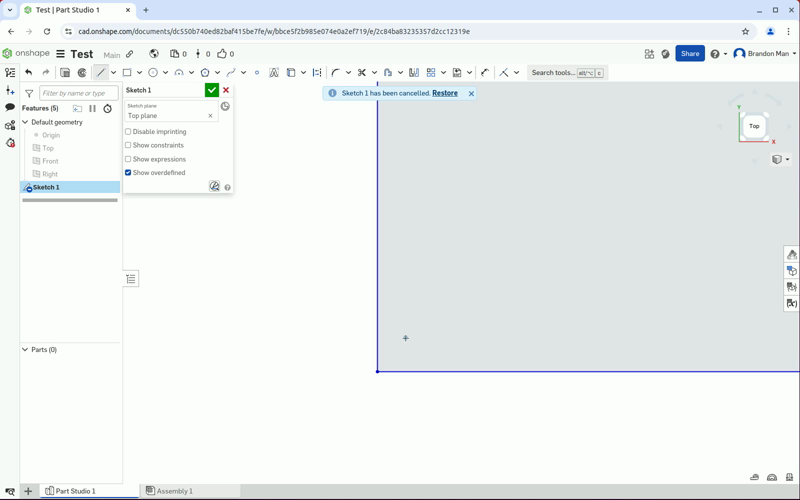
scroll(-6)
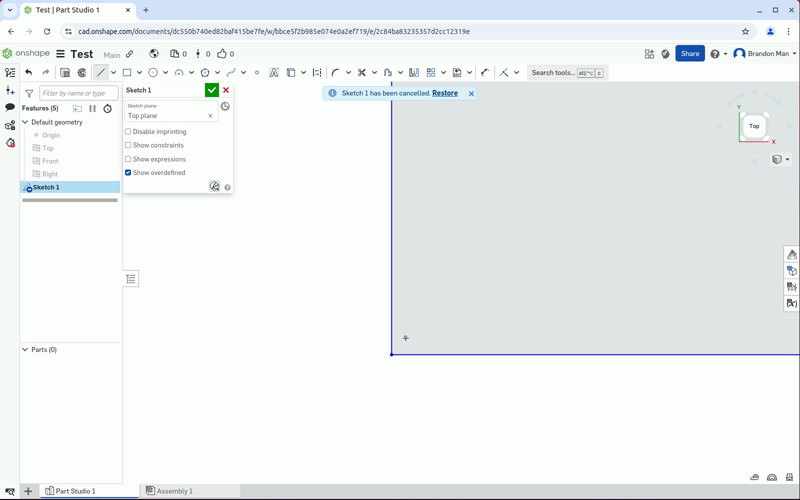
scroll(-6)
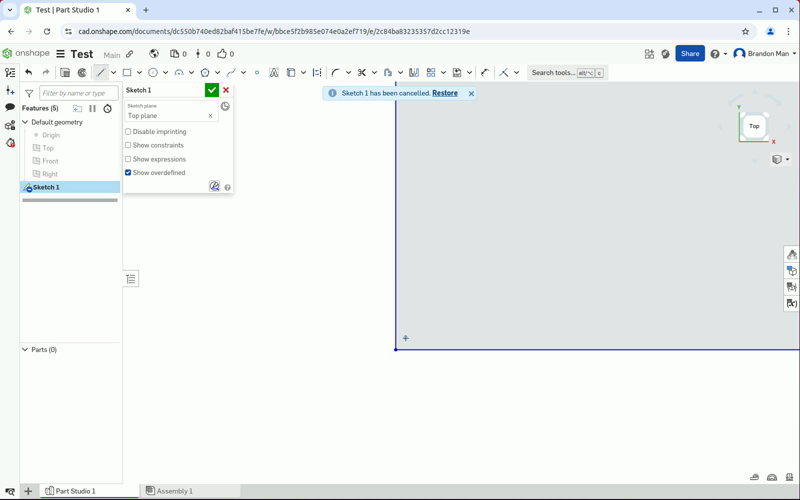
scroll(-6)
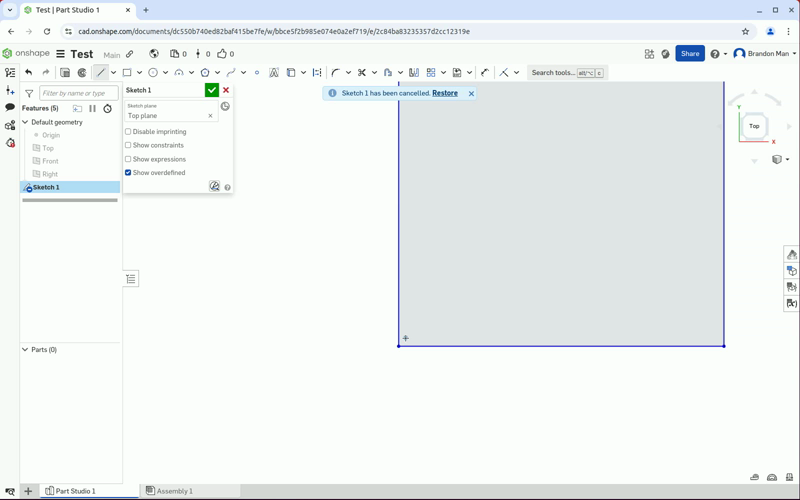
scroll(-6)
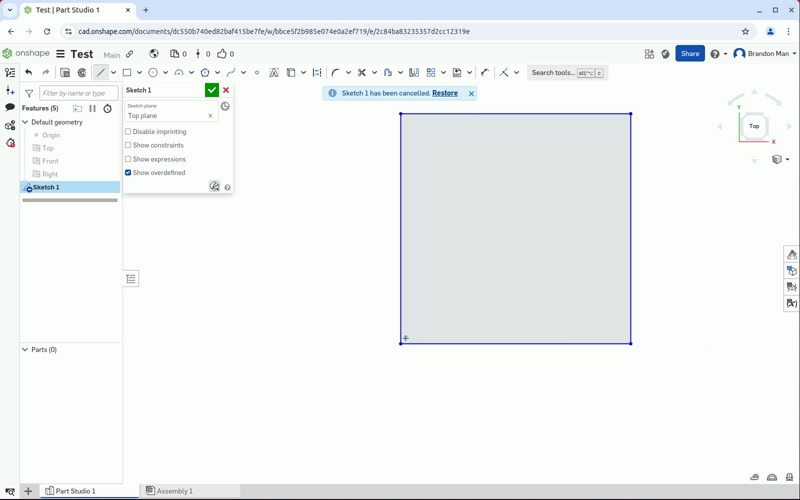
scroll(-6)
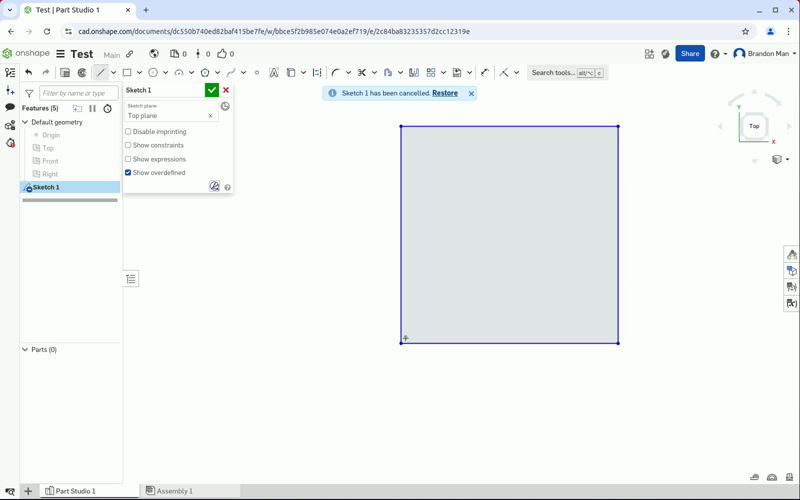
scroll(-6)
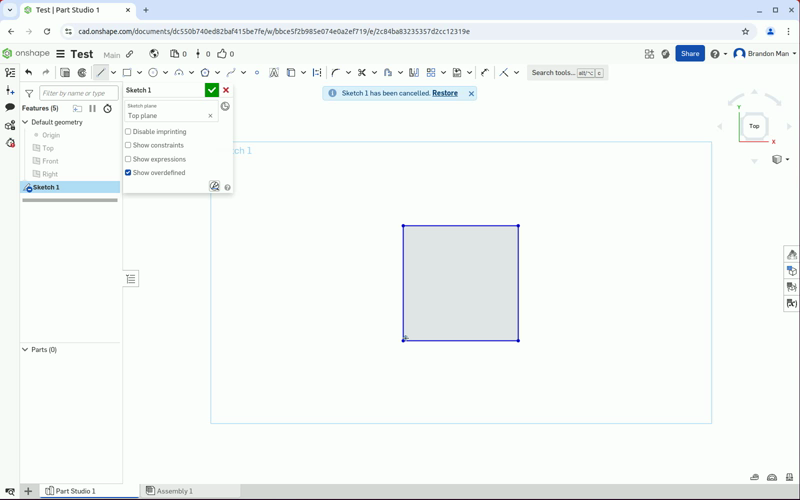
key_up(shift)
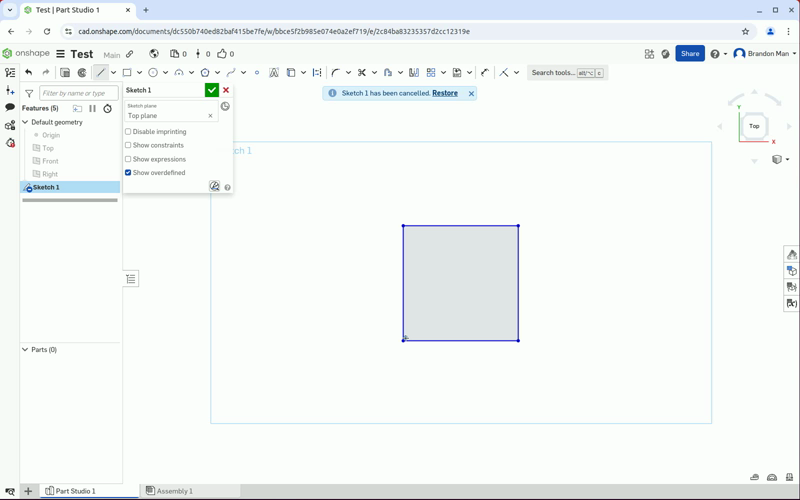
key_down(shift)
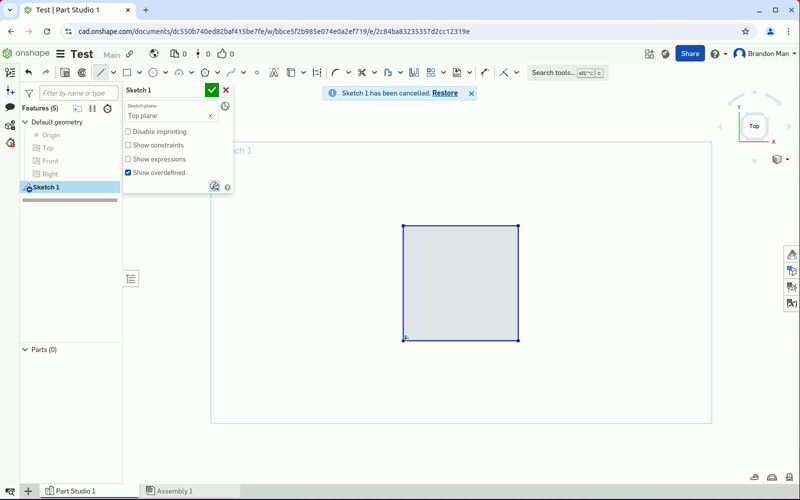
mouse_move(515, 337)
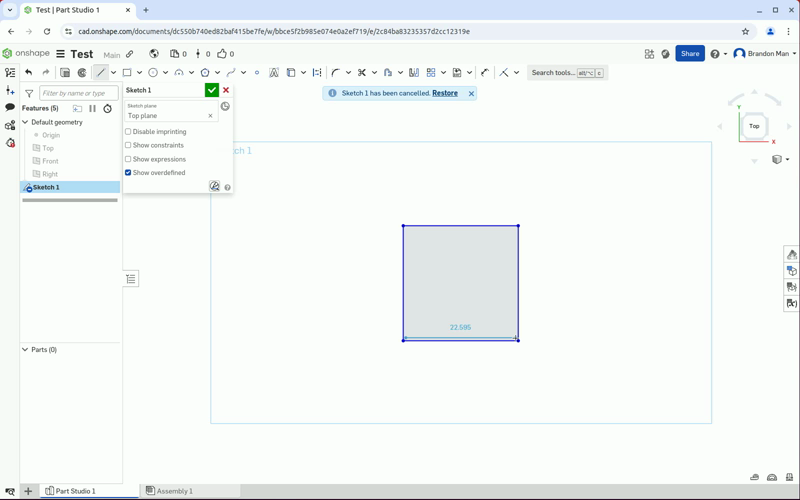
scroll(6)
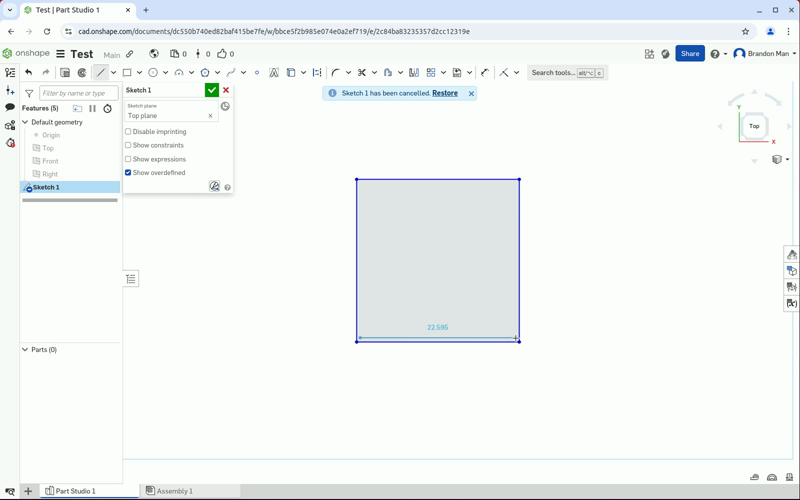
scroll(6)
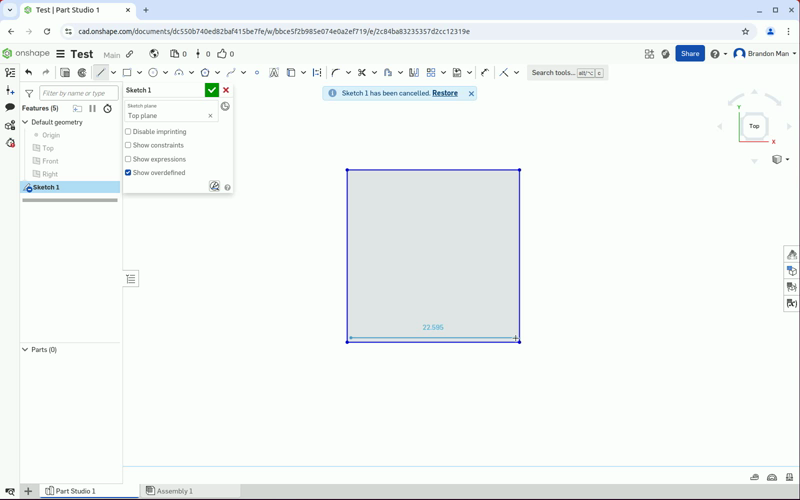
scroll(6)
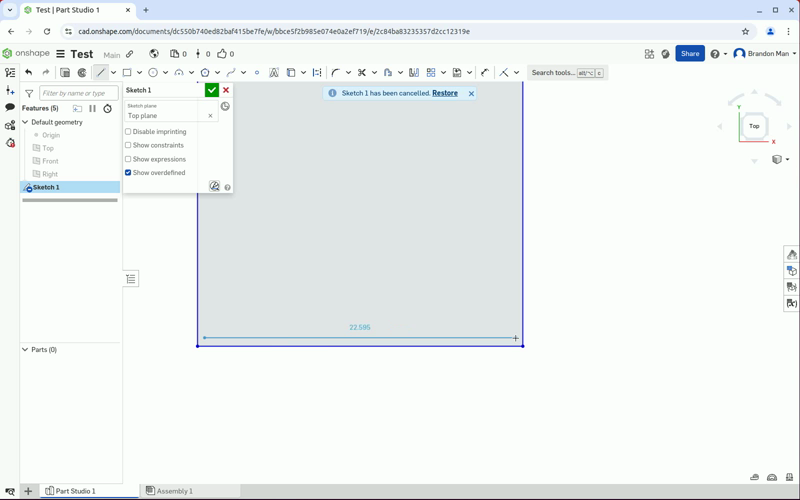
scroll(6)
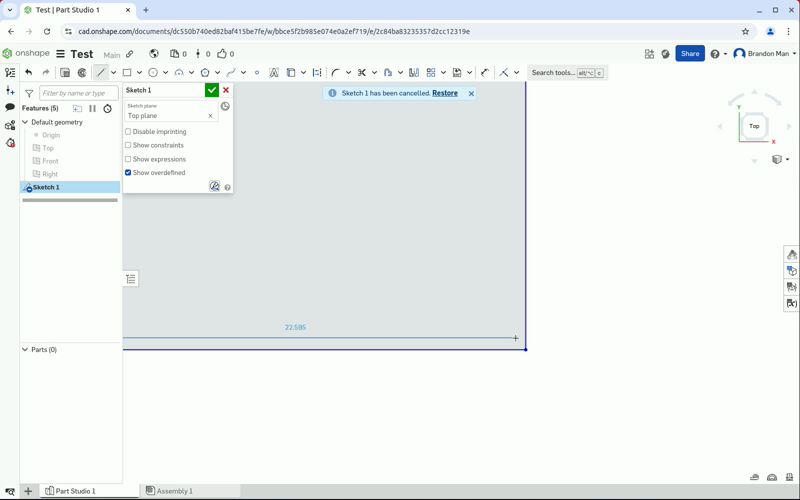
scroll(6)
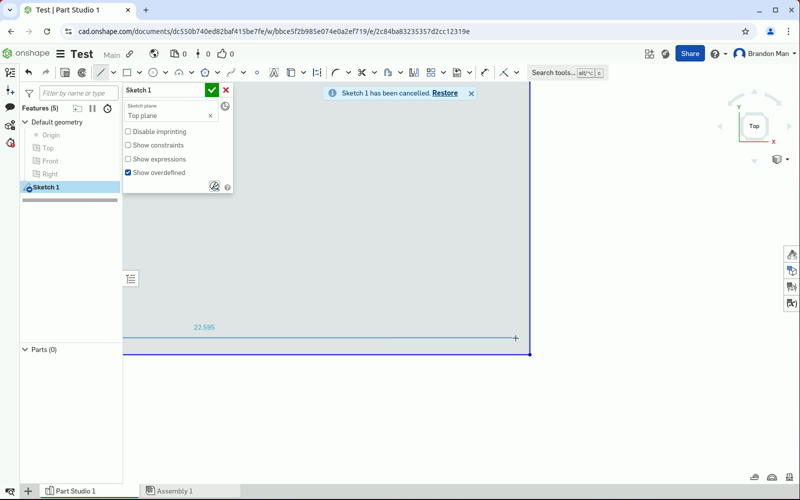
scroll(6)
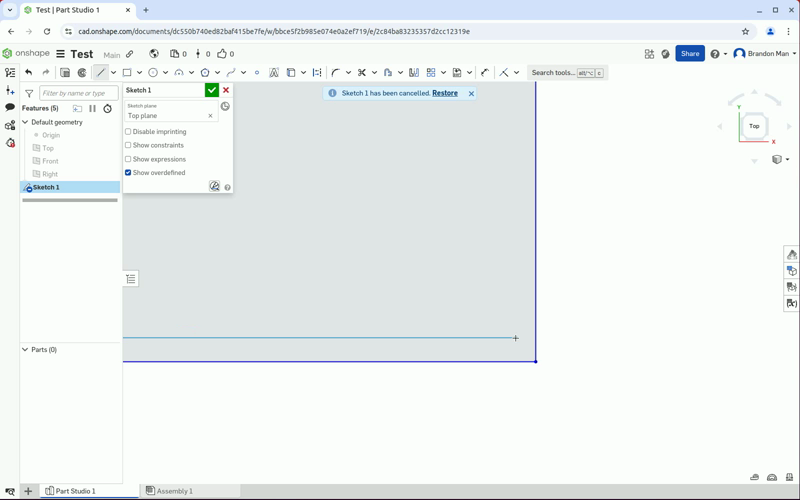
scroll(6)
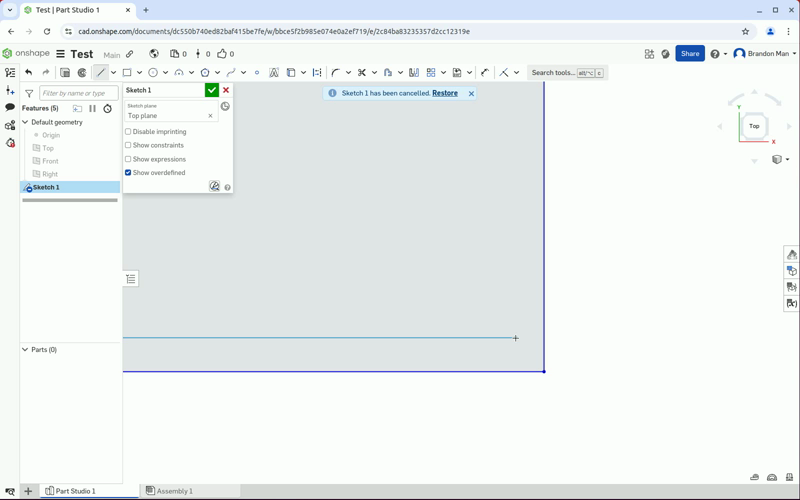
click(515, 337)
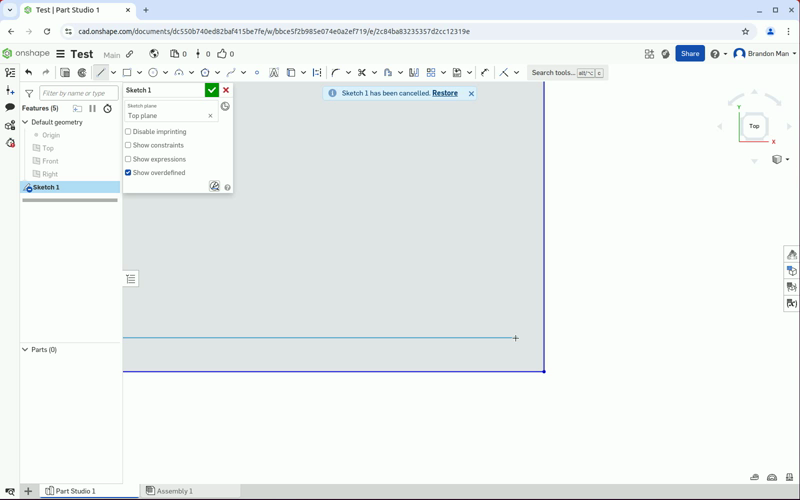
scroll(-6)
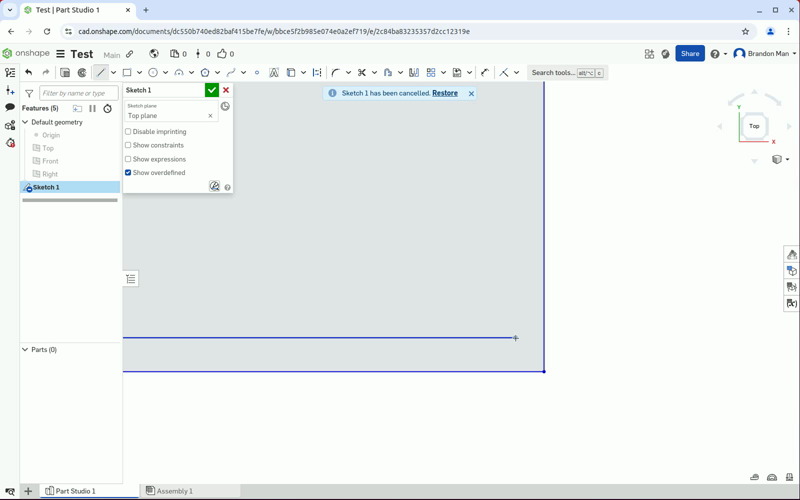
scroll(-6)
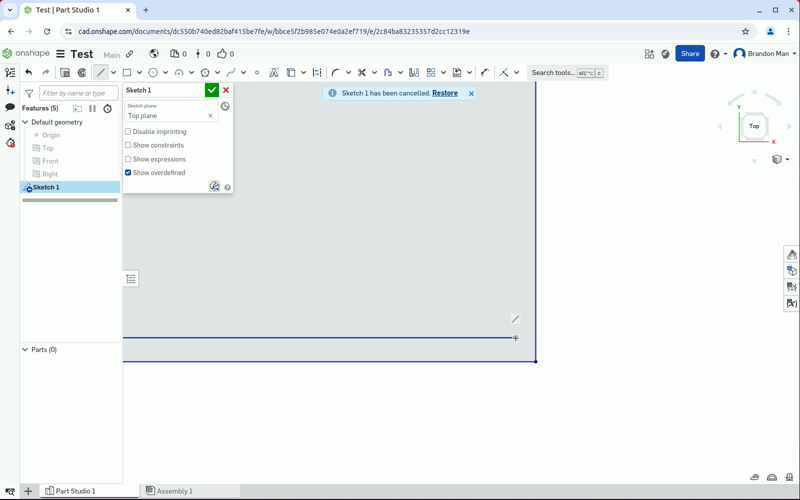
scroll(-6)
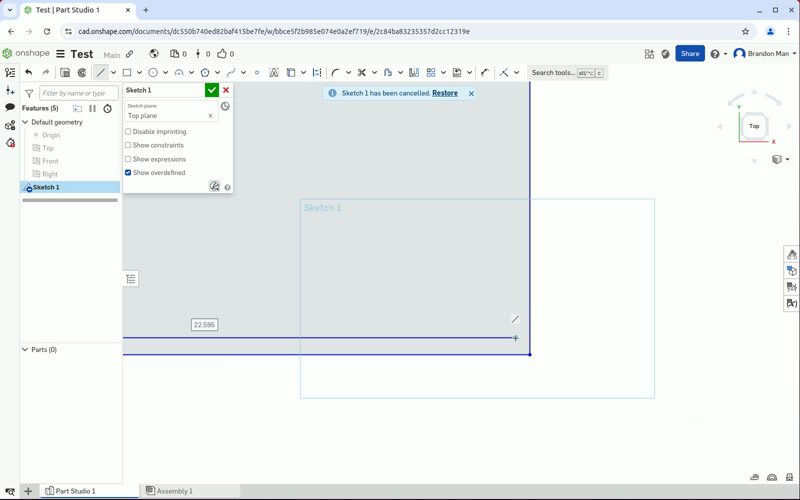
scroll(-6)
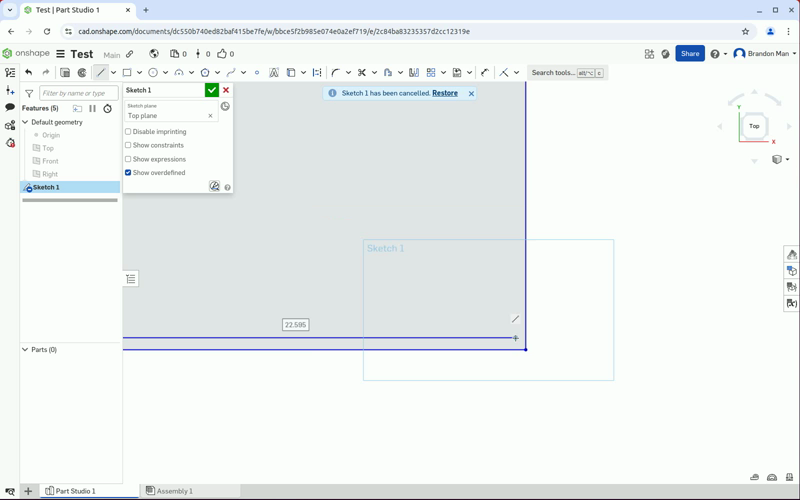
scroll(-6)
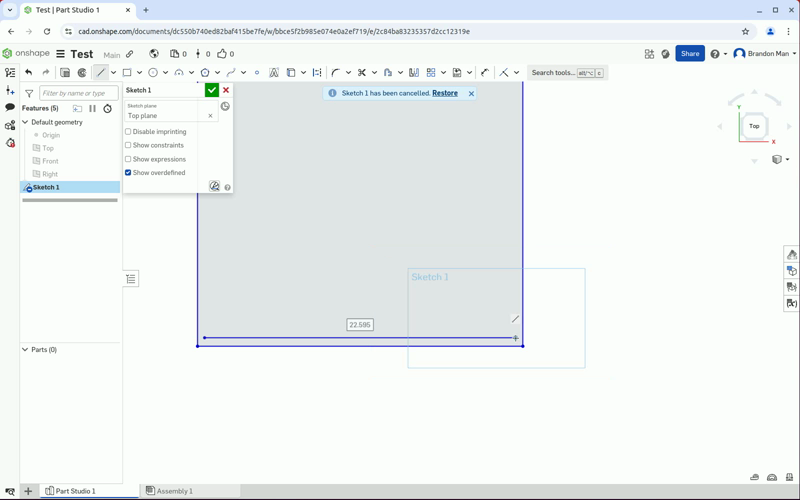
scroll(-6)
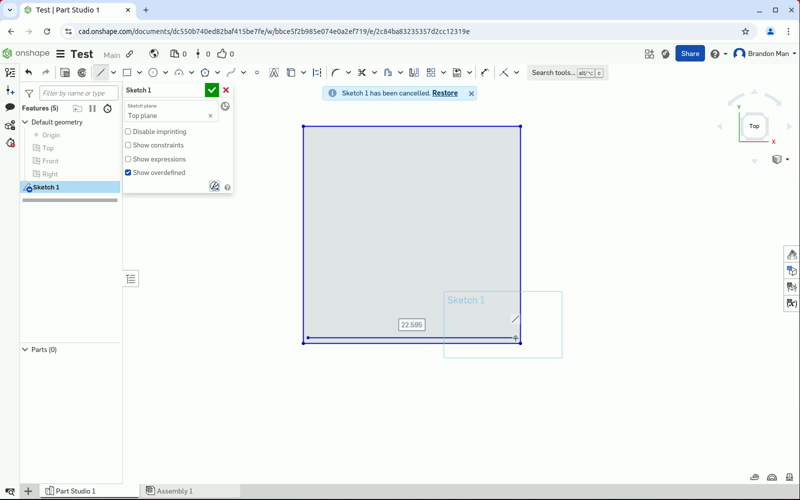
scroll(-6)
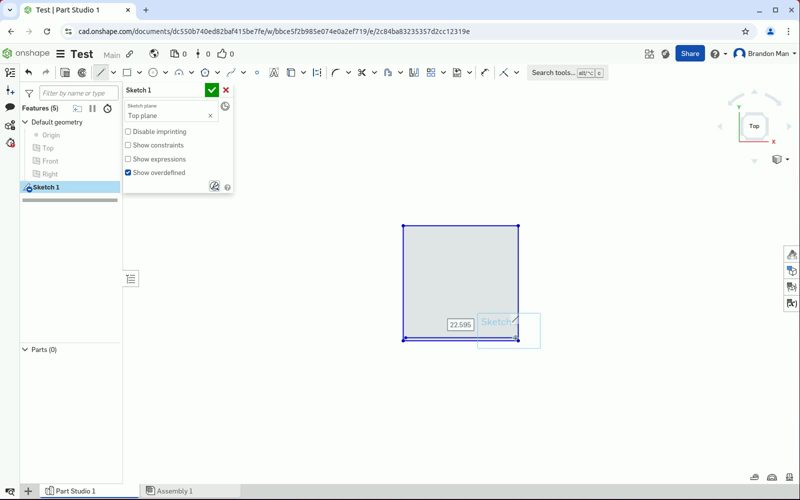
key_up(shift)
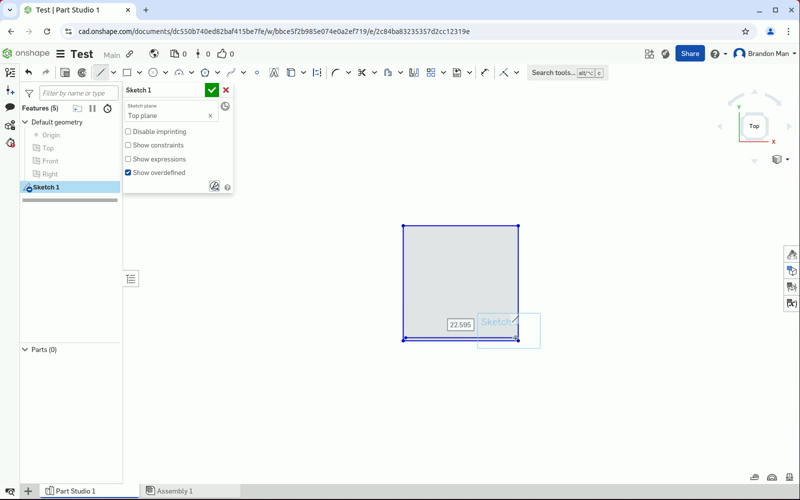
key_down(shift)
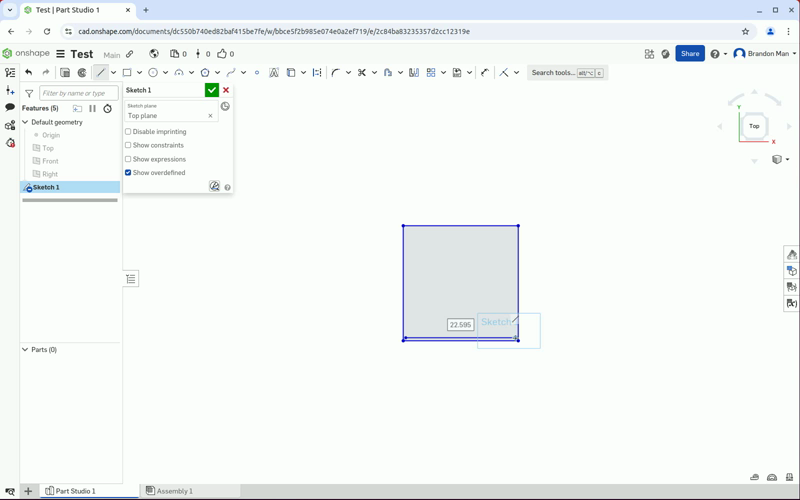
mouse_move(515, 228)
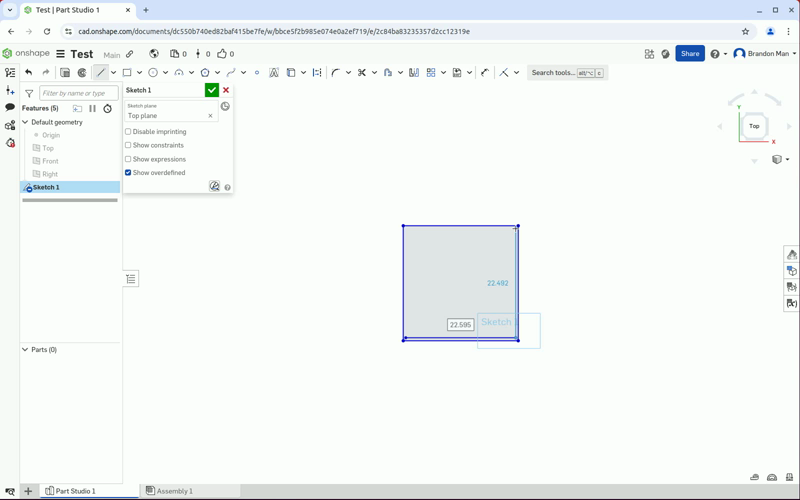
scroll(6)
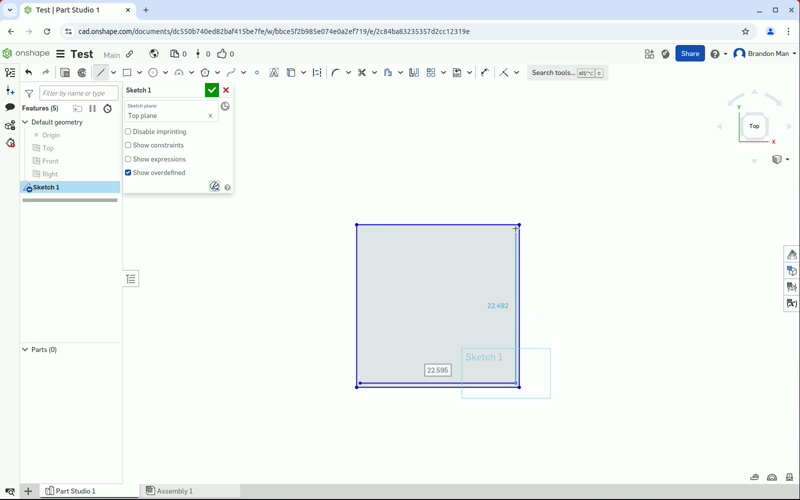
scroll(6)
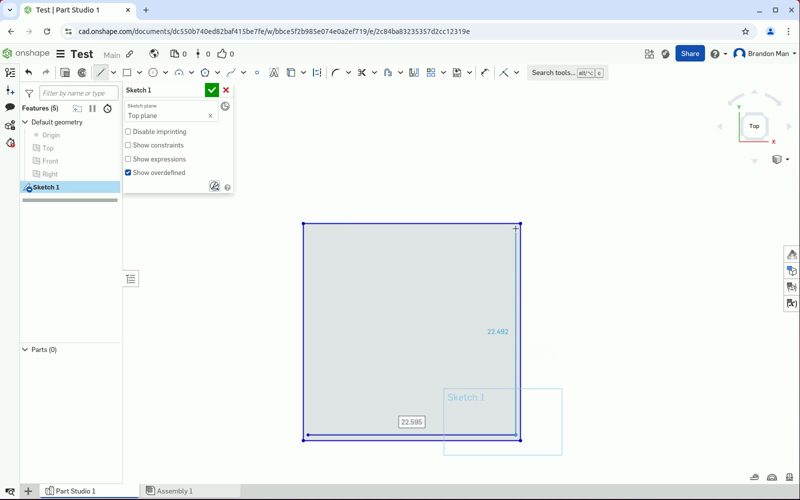
scroll(6)
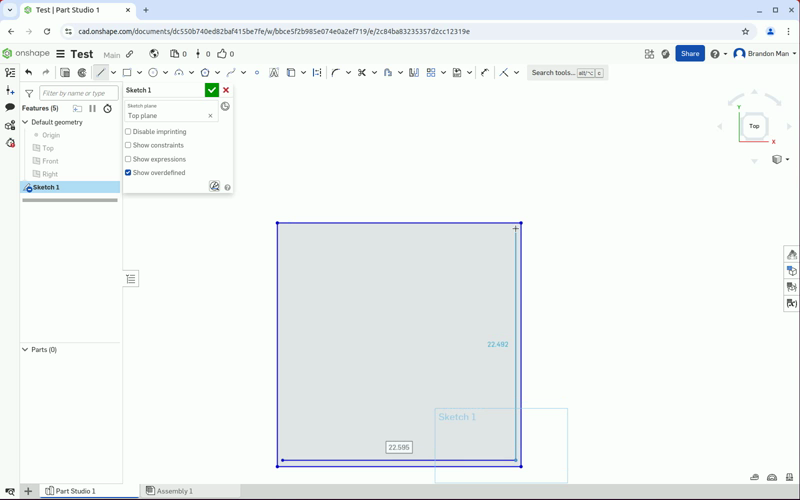
scroll(6)
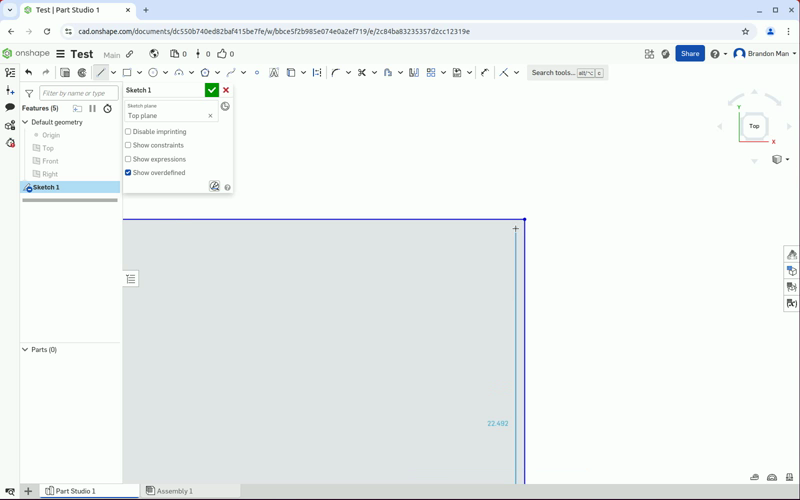
scroll(6)
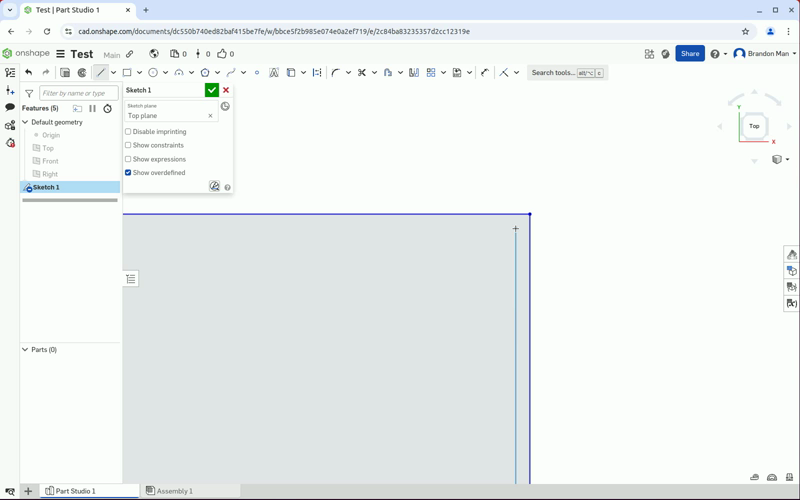
scroll(6)
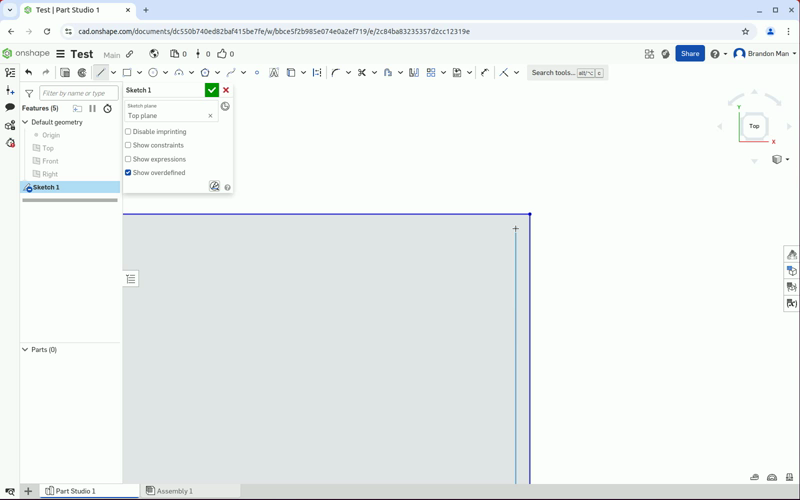
scroll(6)
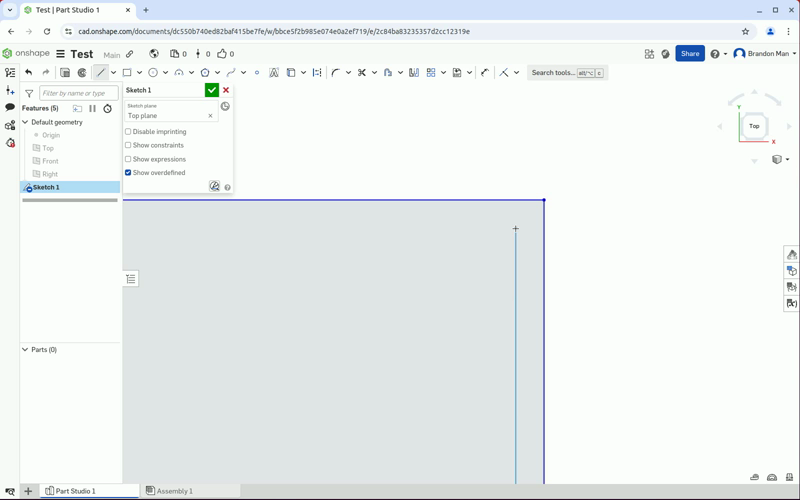
click(515, 228)
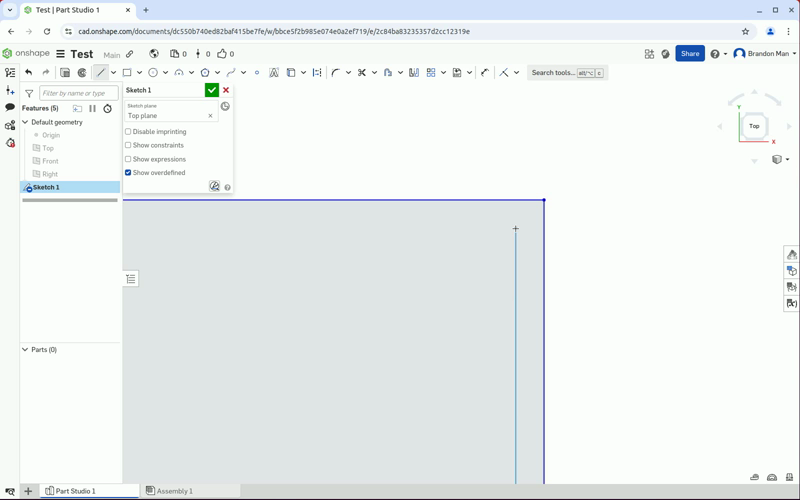
scroll(-6)
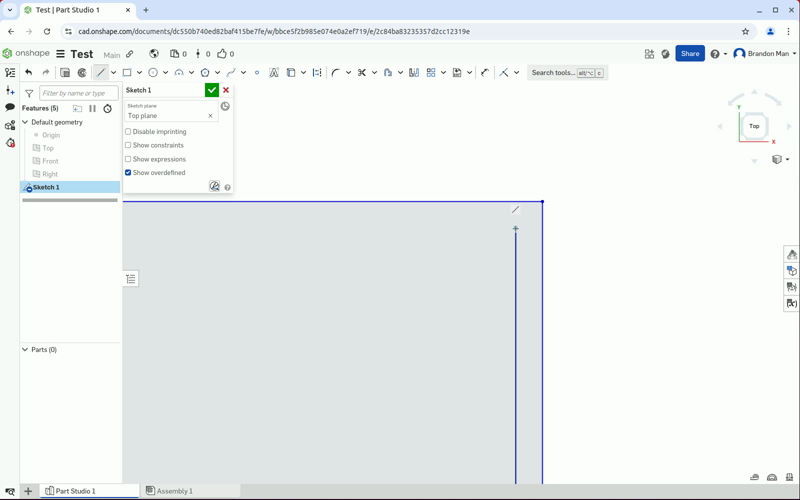
scroll(-6)
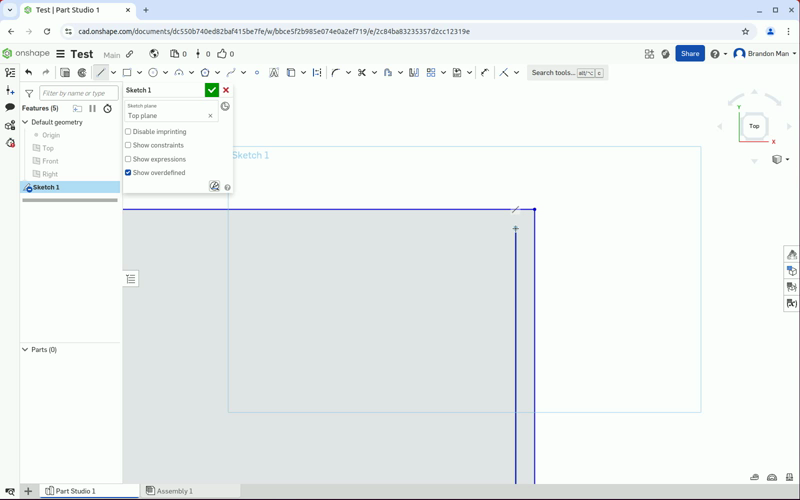
scroll(-6)
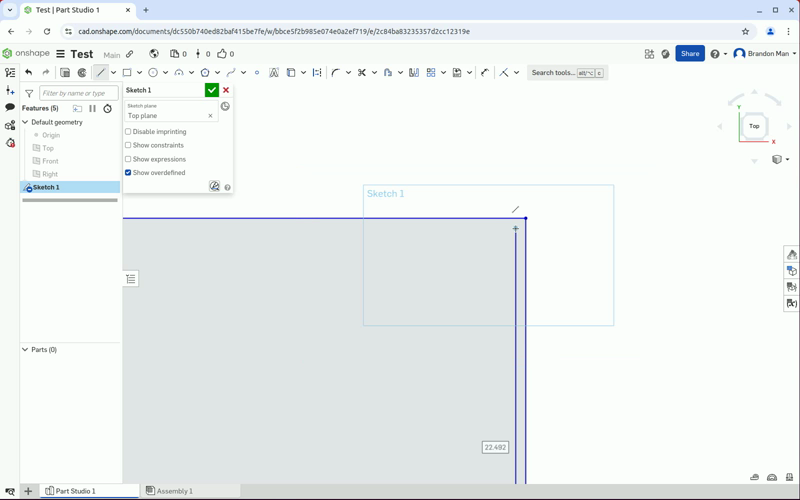
scroll(-6)
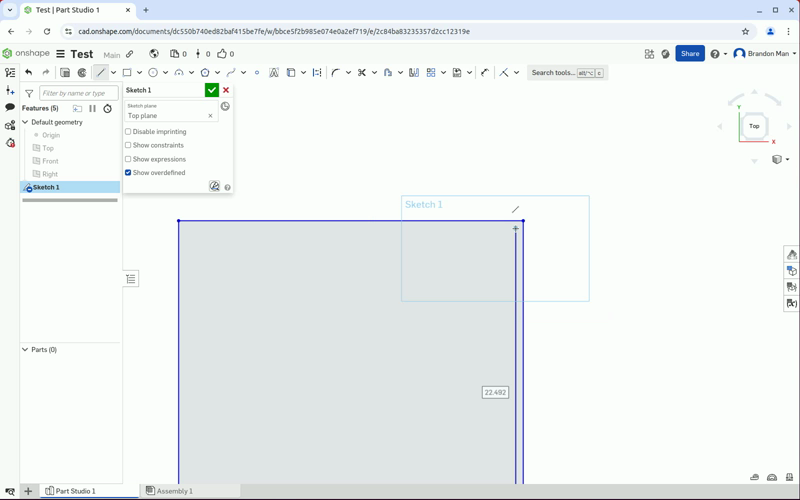
scroll(-6)
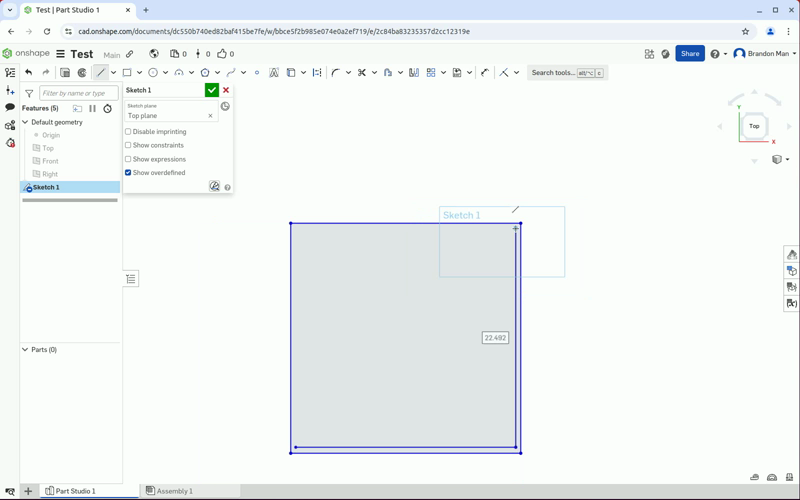
scroll(-6)
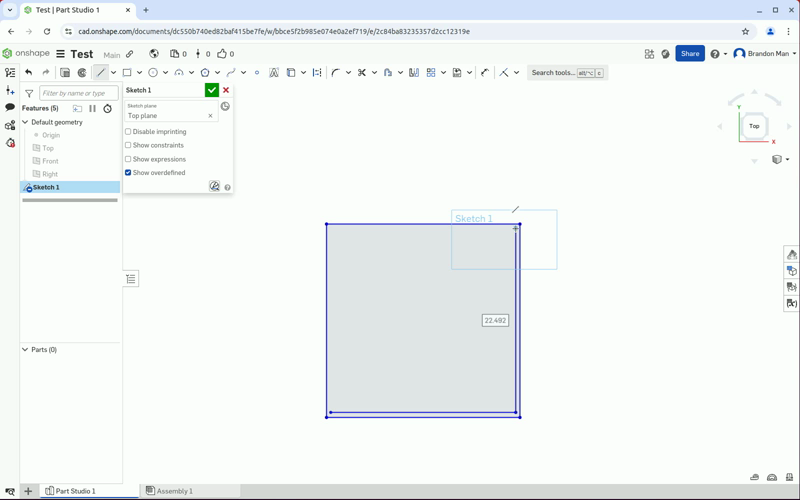
scroll(-6)
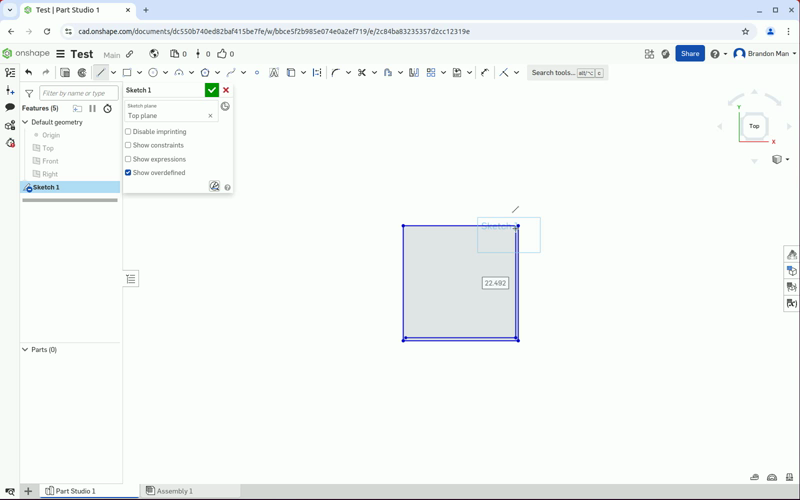
key_up(shift)
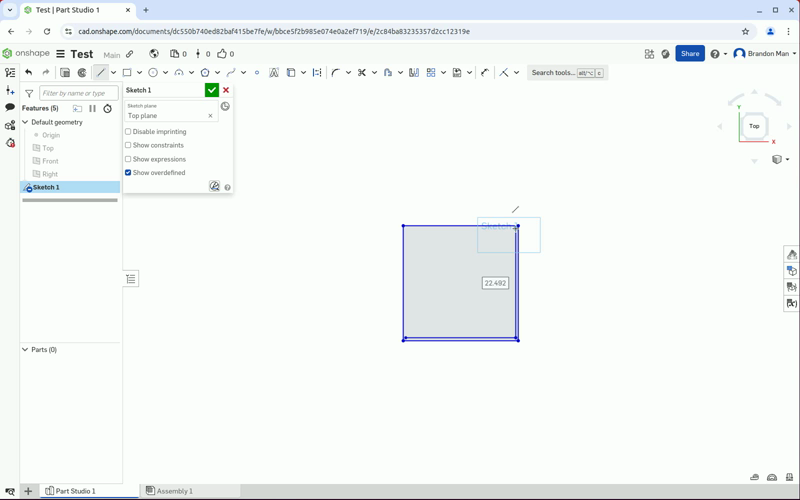
key_down(shift)
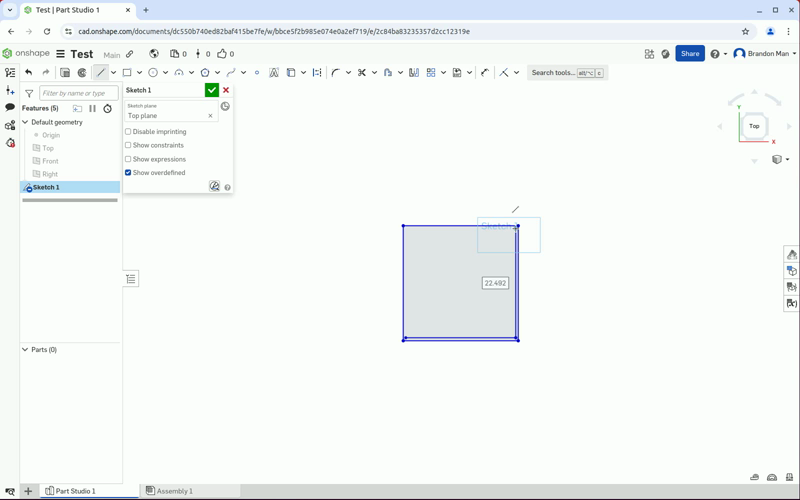
mouse_move(405, 228)
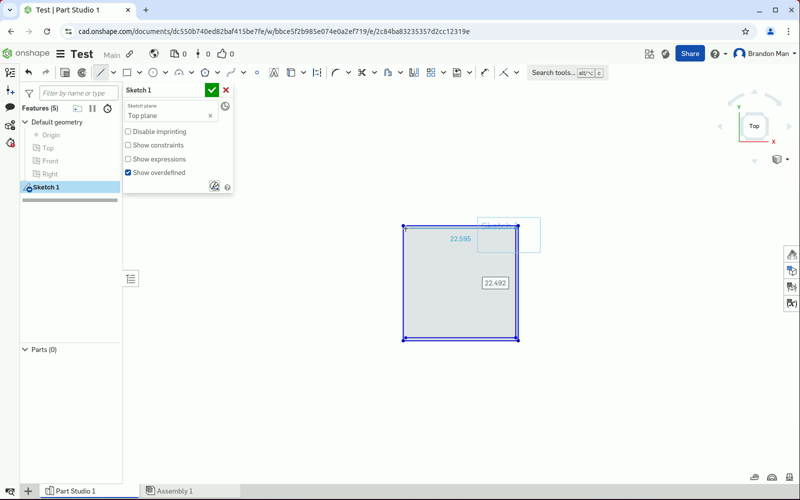
scroll(6)
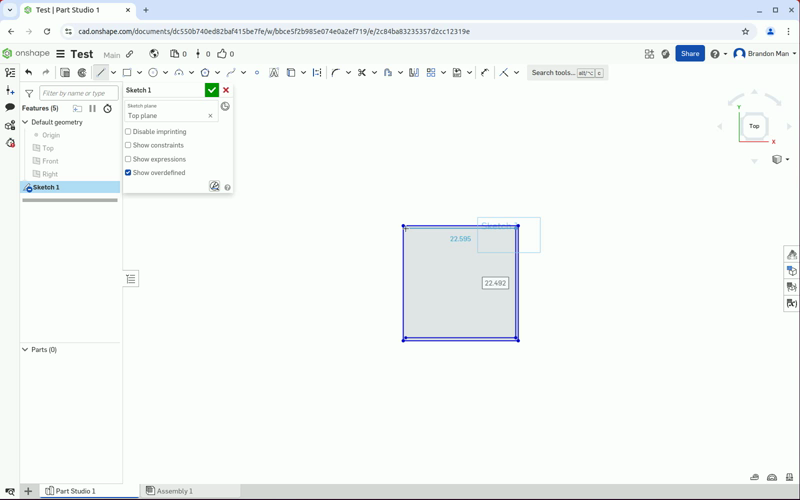
scroll(6)
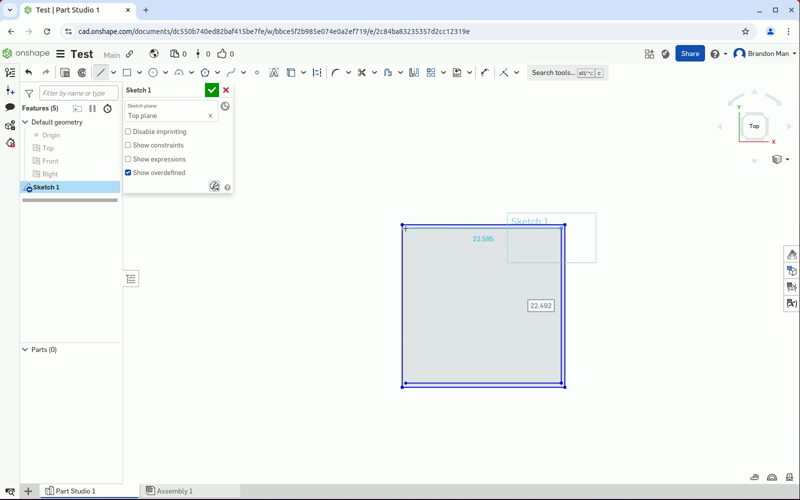
scroll(6)
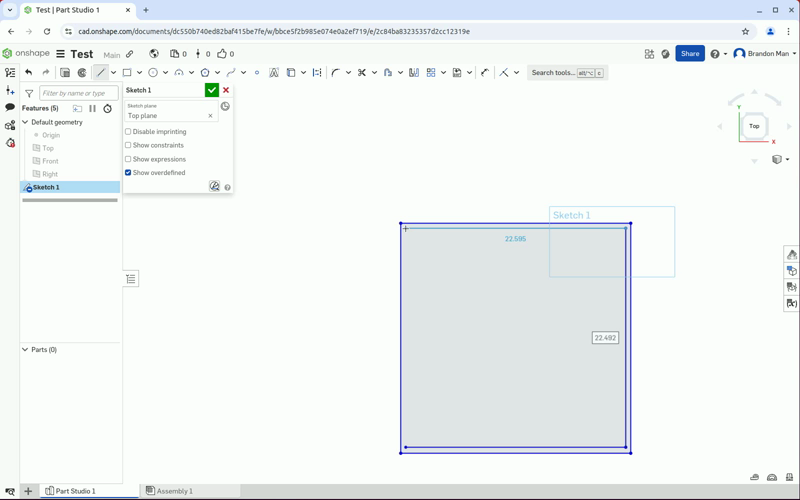
scroll(6)
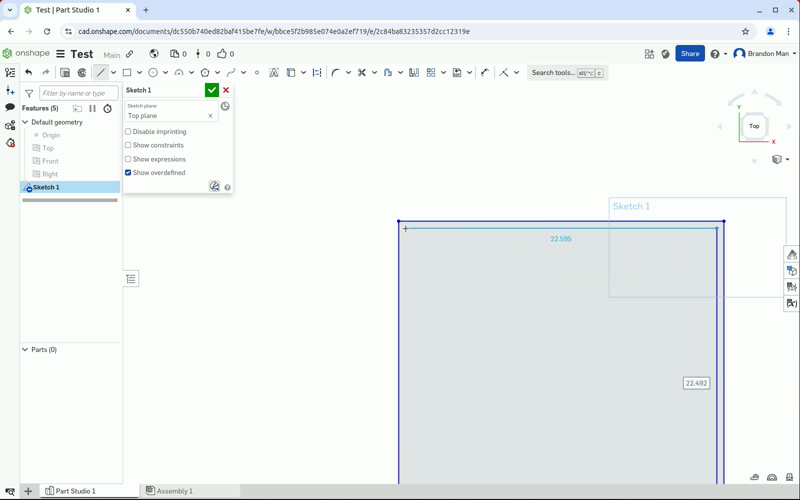
scroll(6)
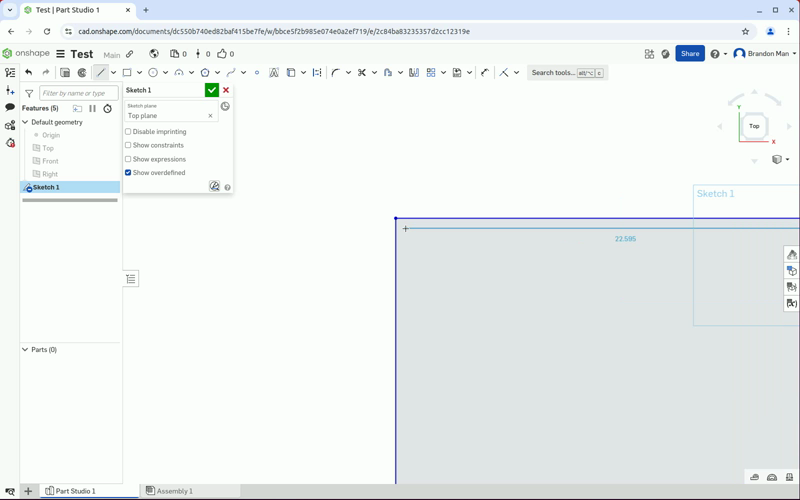
scroll(6)
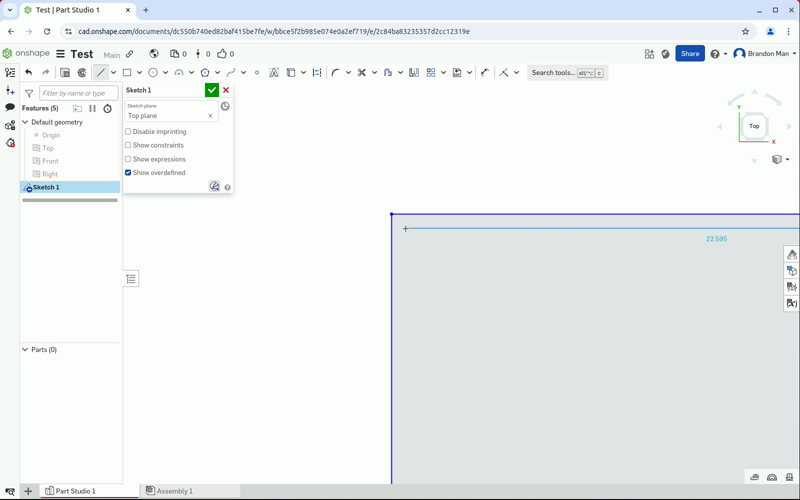
scroll(6)
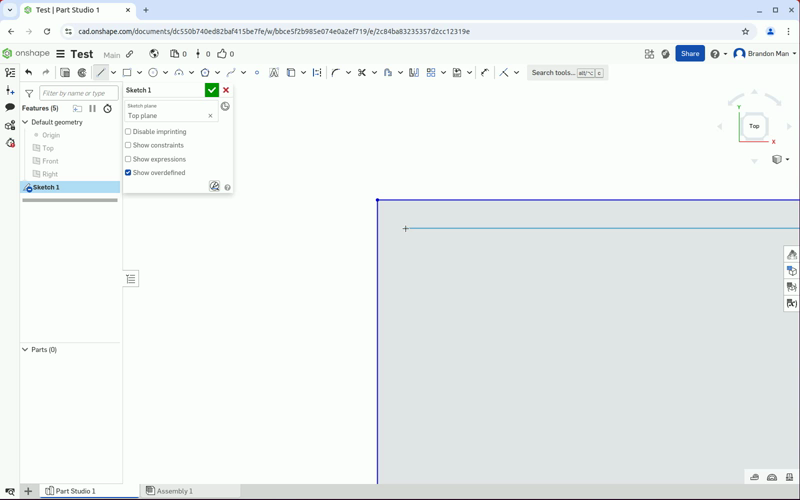
click(405, 228)
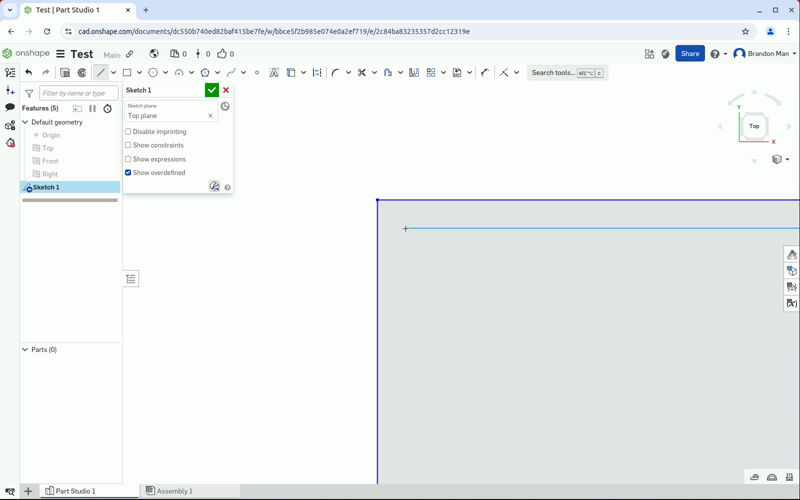
scroll(-6)
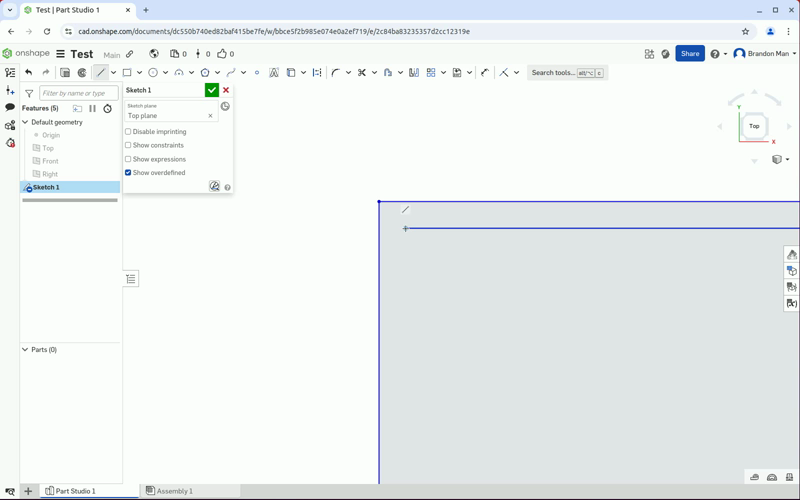
scroll(-6)
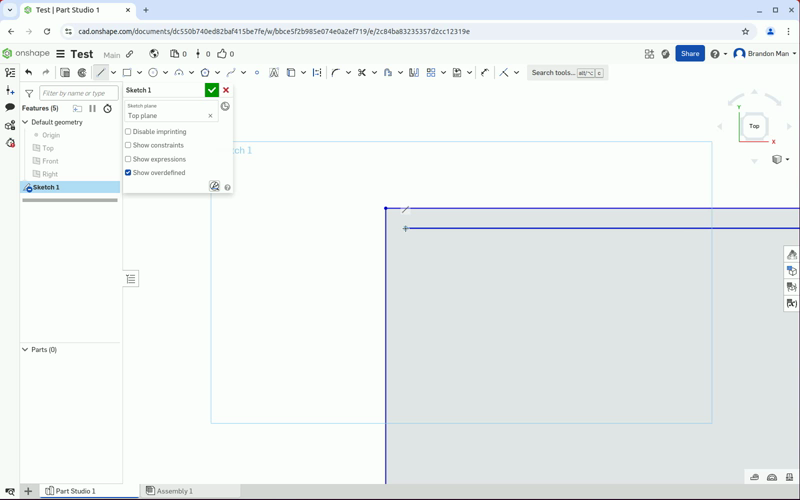
scroll(-6)
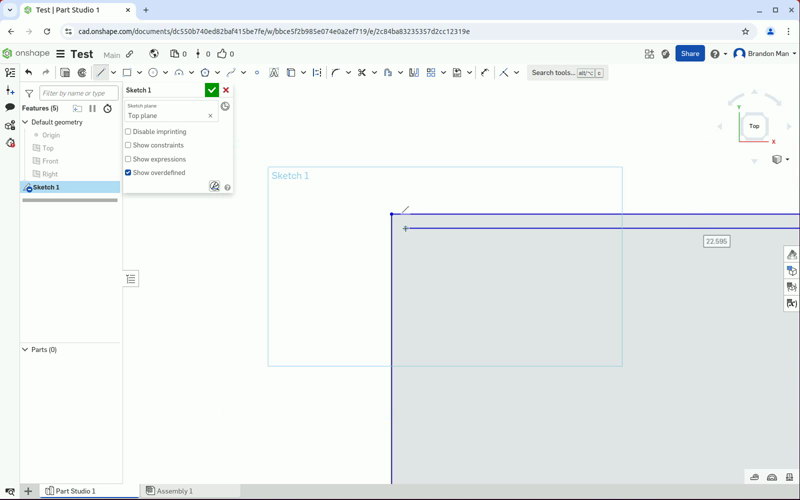
scroll(-6)
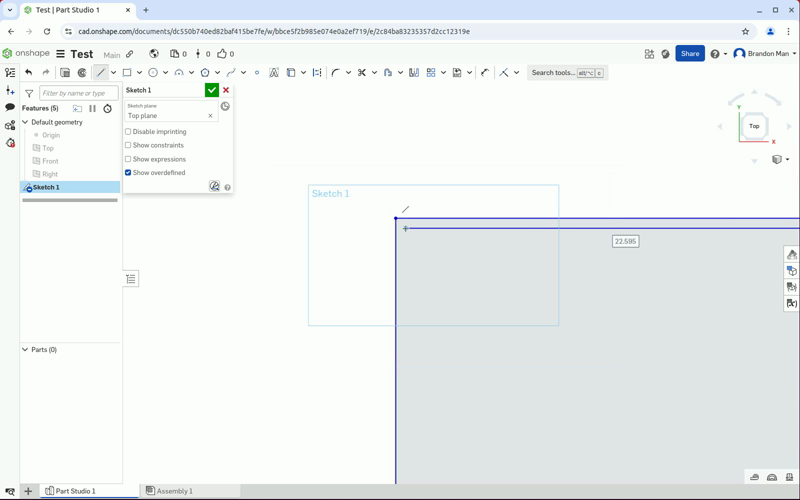
scroll(-6)
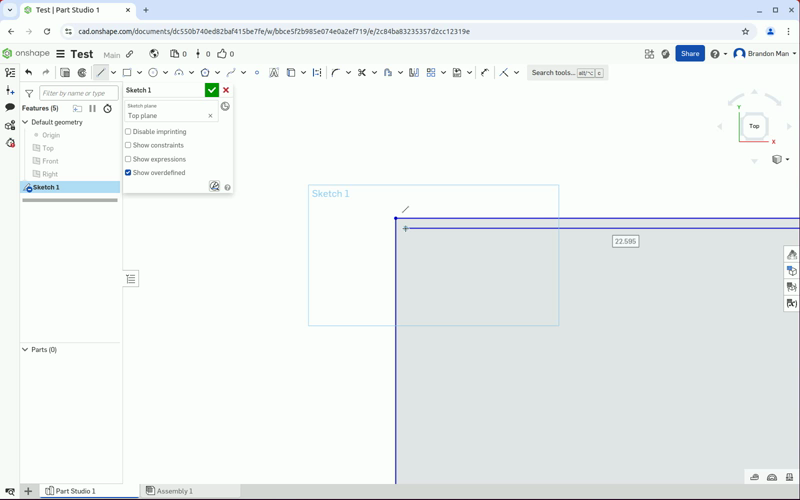
scroll(-6)
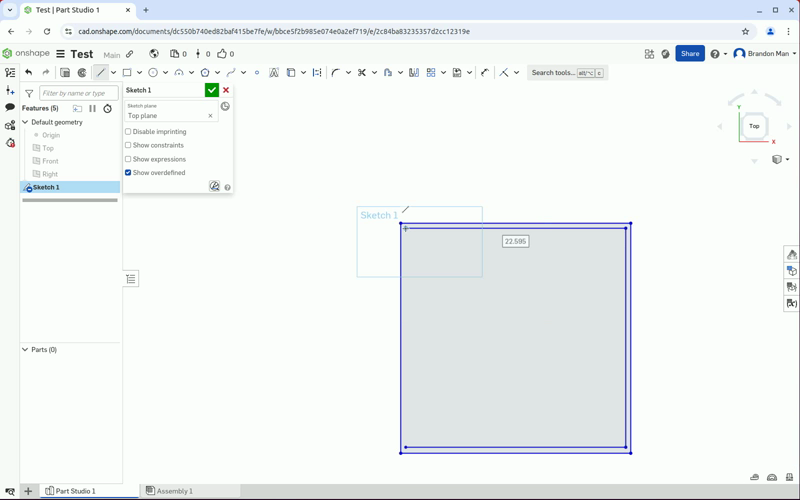
scroll(-6)
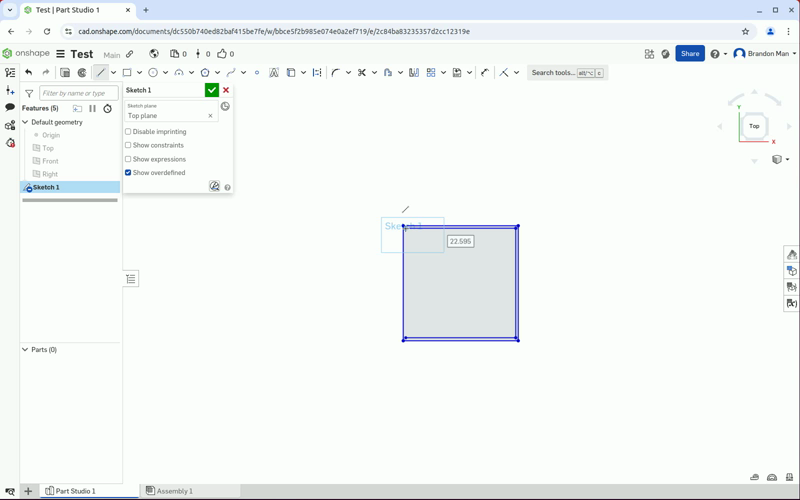
key_up(shift)
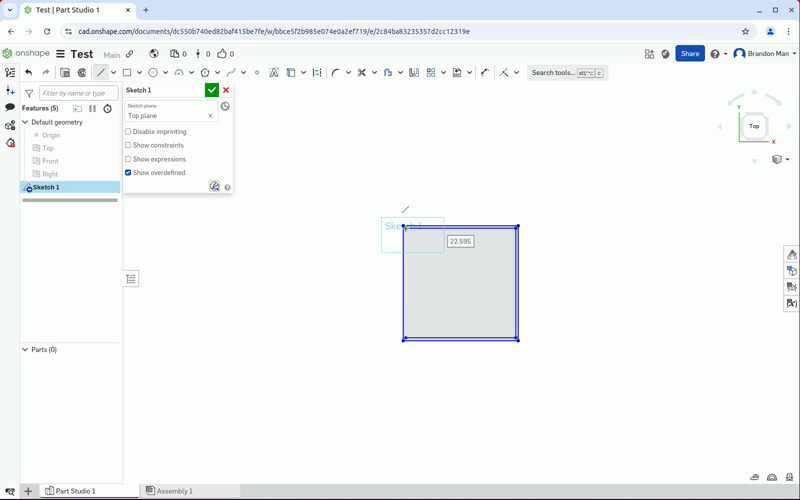
key_down(shift)
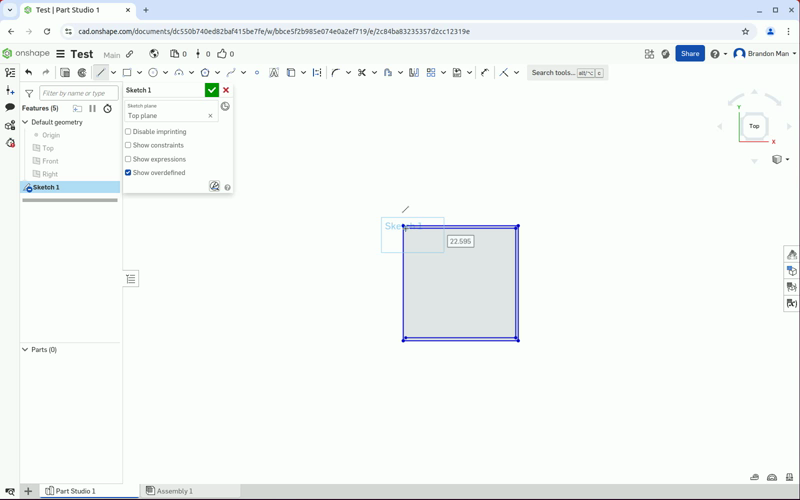
mouse_move(405, 337)
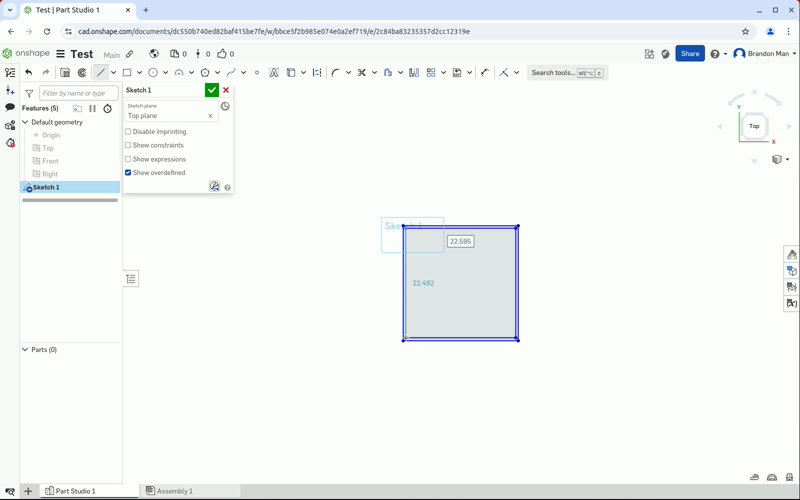
scroll(6)
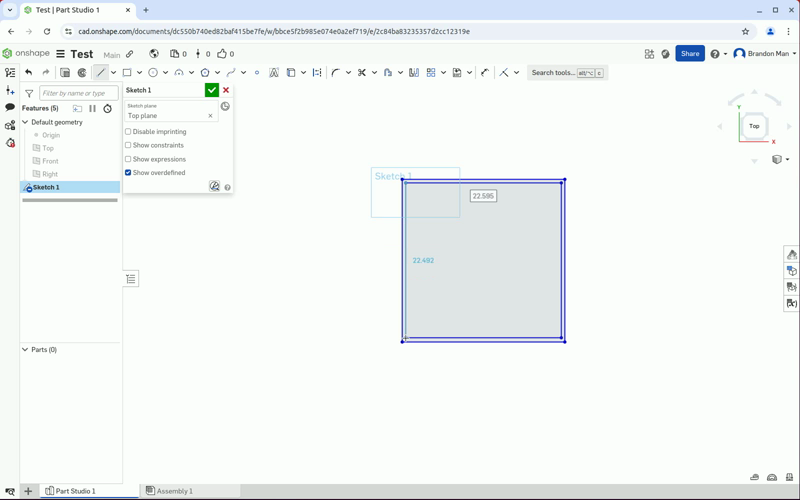
scroll(6)
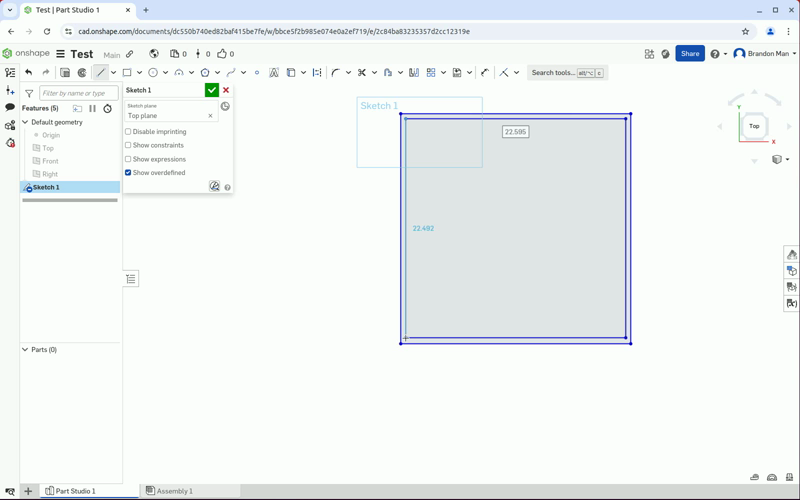
scroll(6)
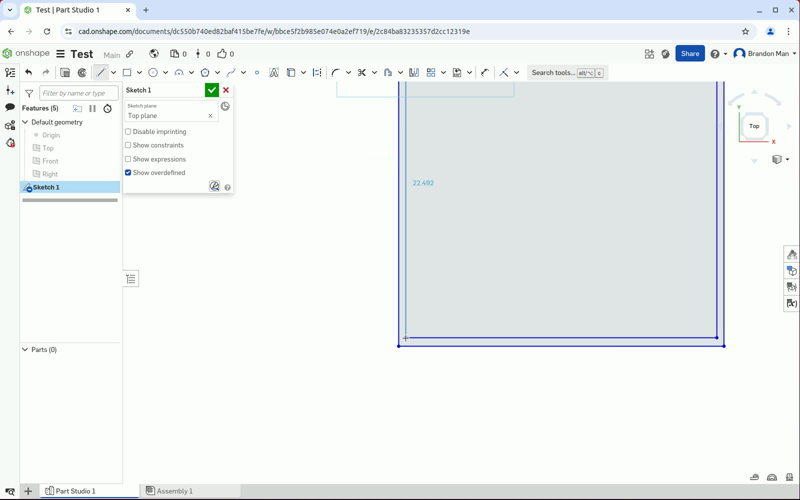
scroll(6)
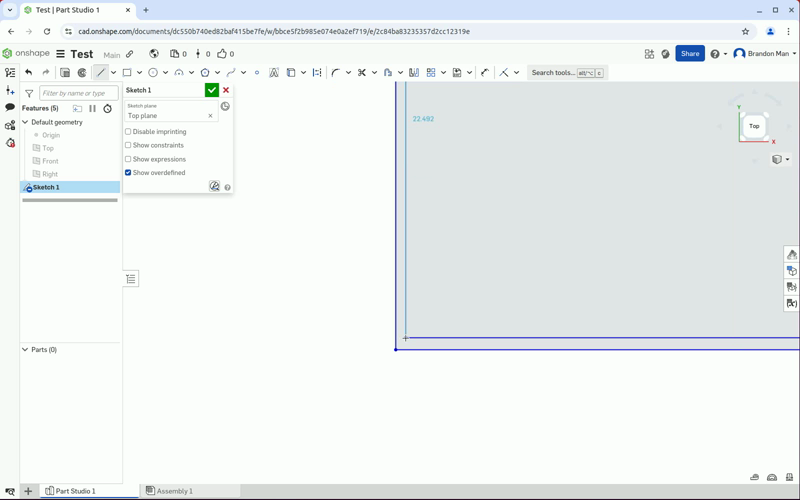
scroll(6)
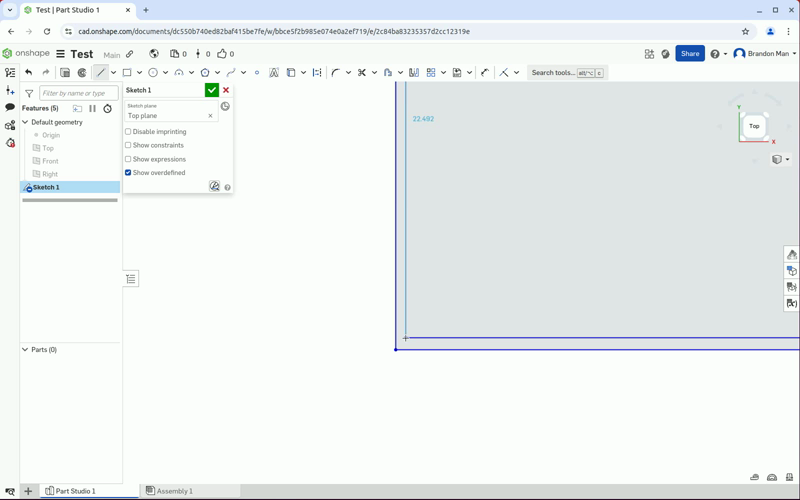
scroll(6)
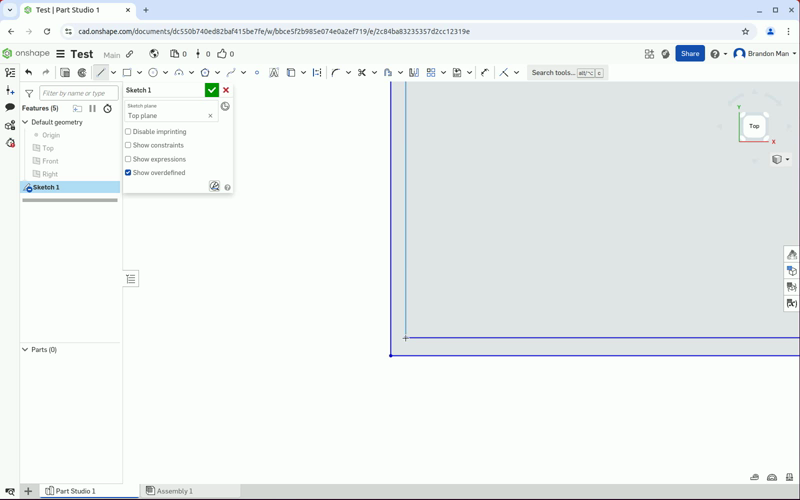
scroll(6)
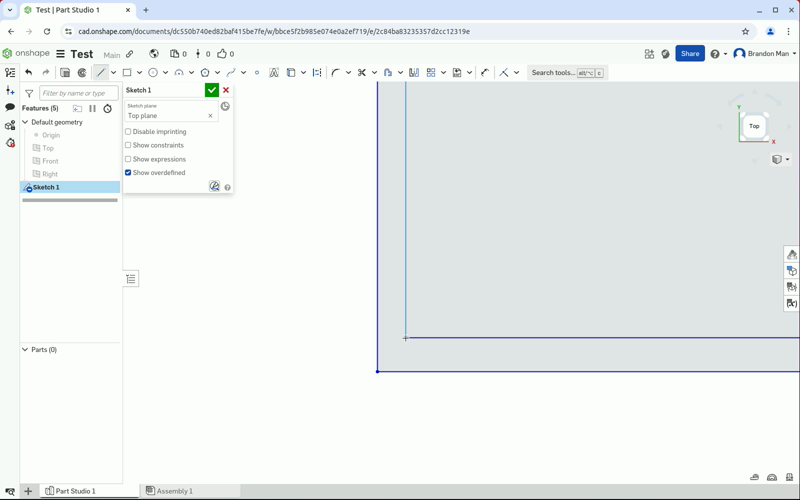
key_up(shift)
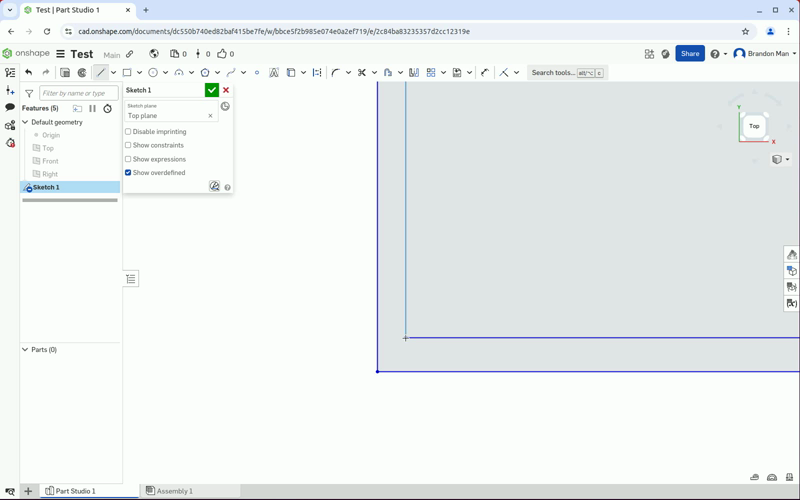
click(405, 337)
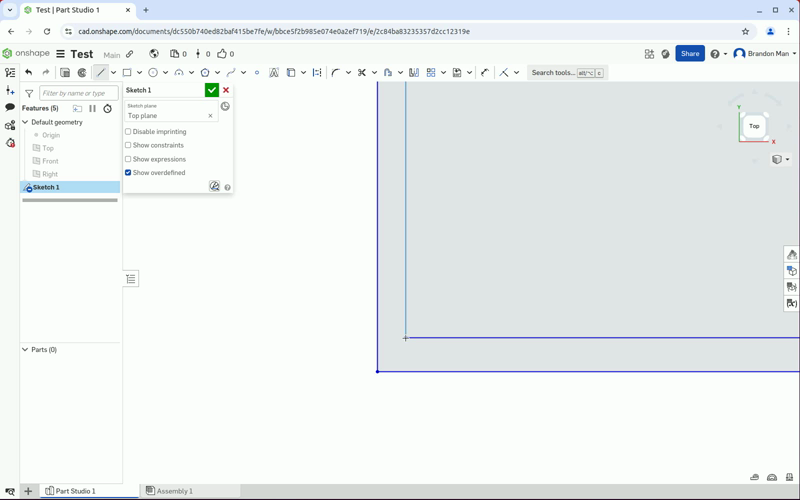
scroll(-6)
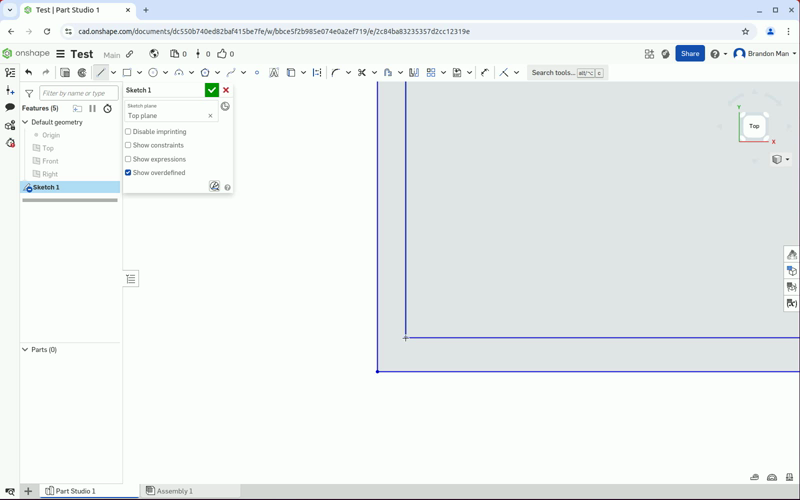
scroll(-6)
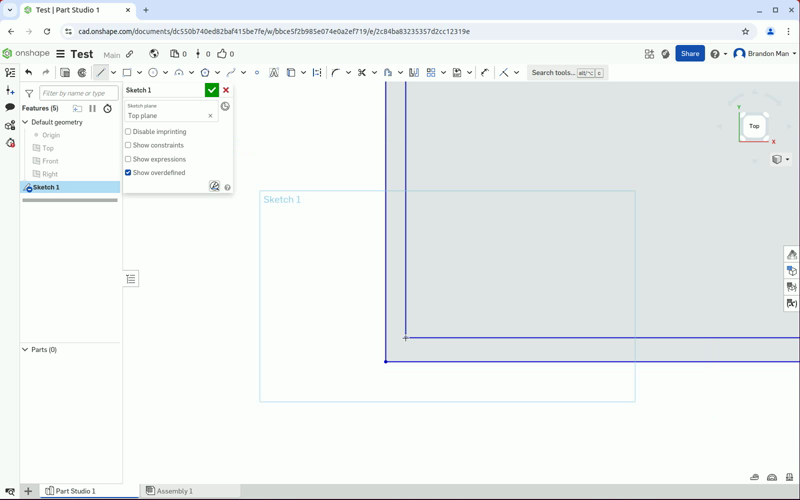
scroll(-6)
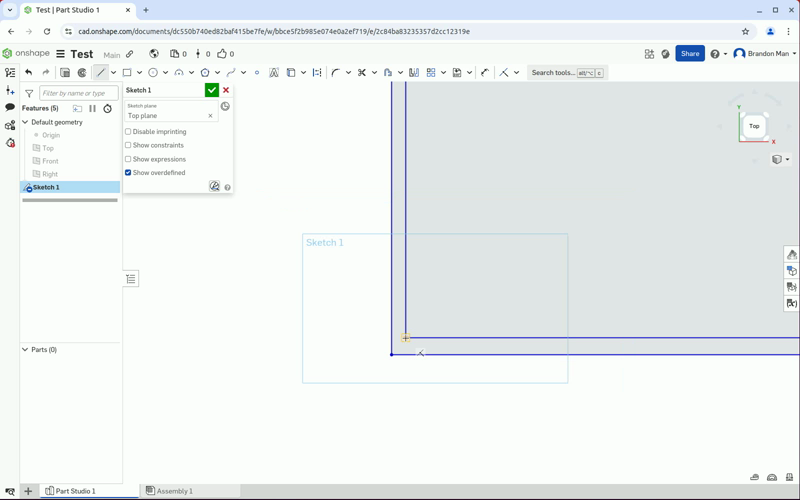
scroll(-6)
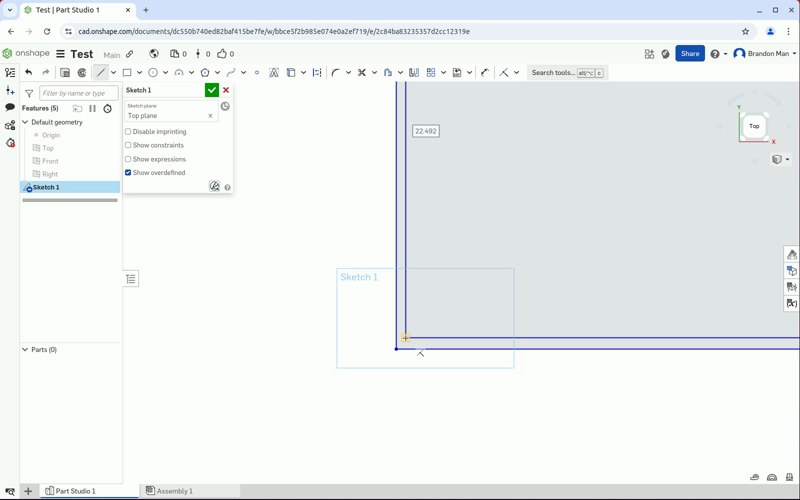
scroll(-6)
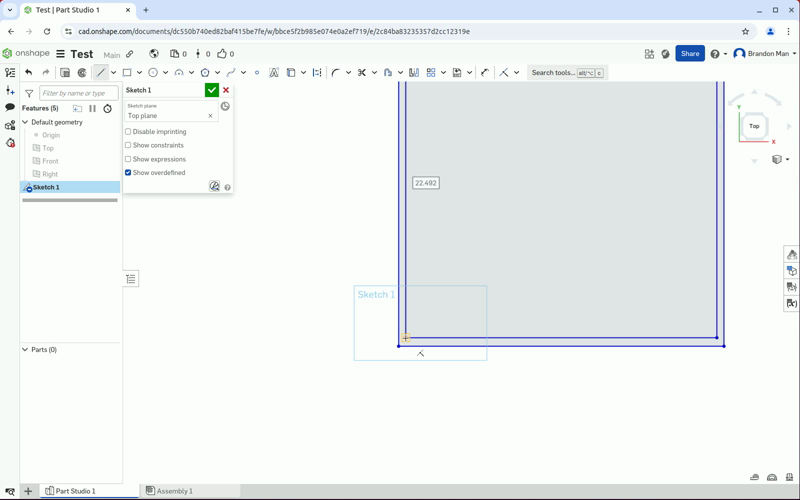
scroll(-6)
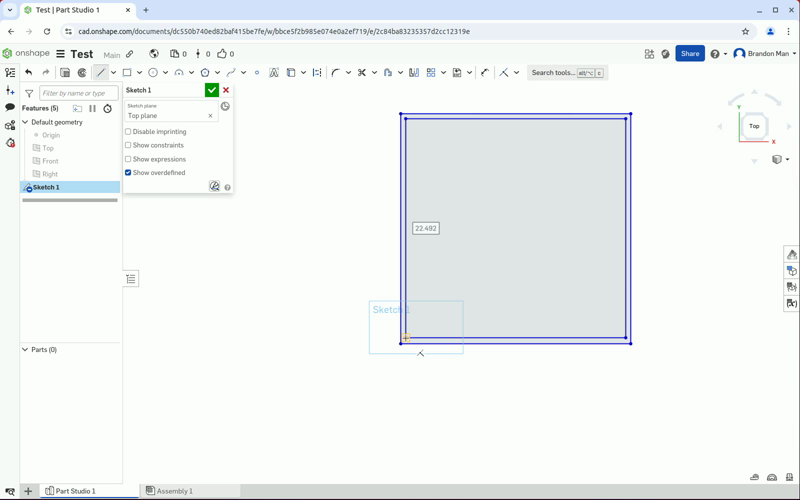
scroll(-6)
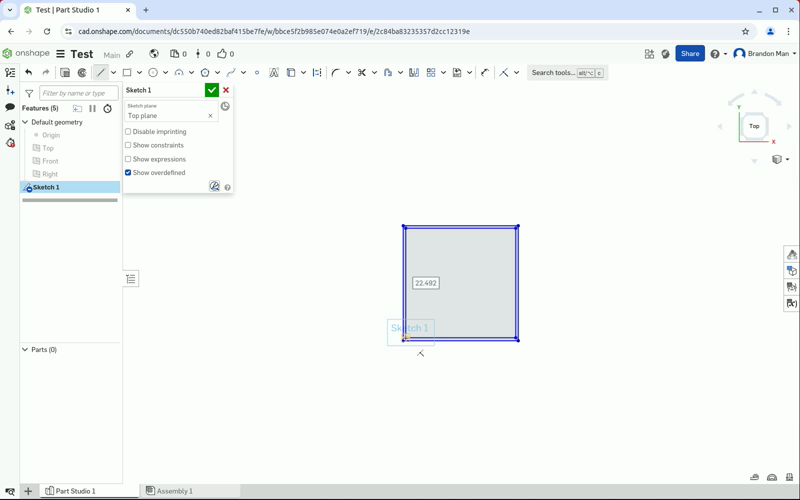
key(esc)
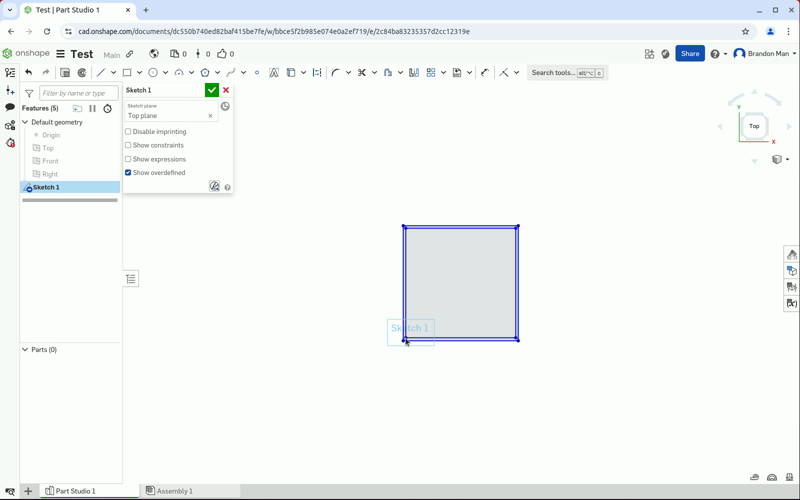
mouse_move(514, 226)
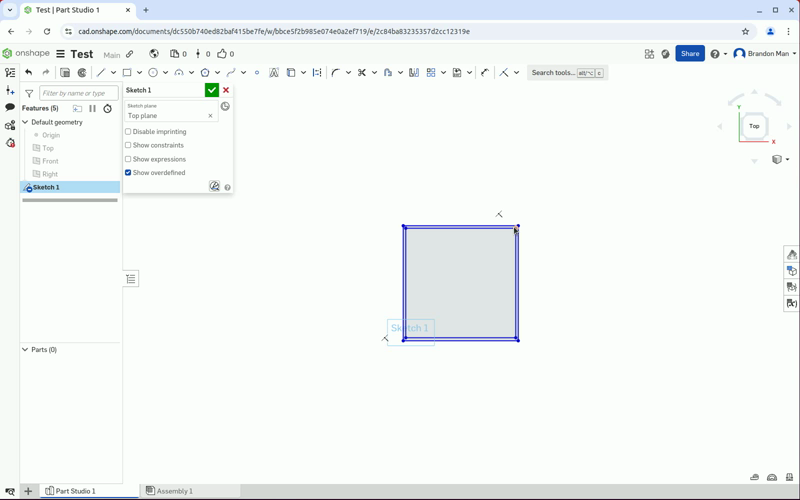
scroll(6)
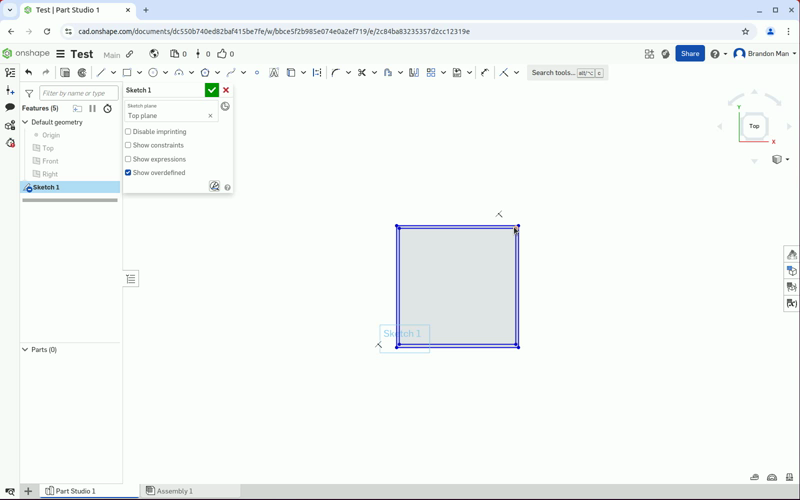
scroll(6)
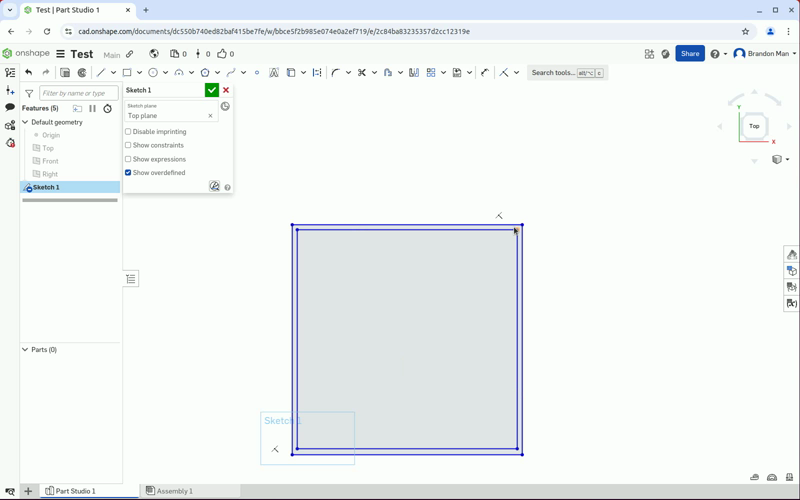
scroll(6)
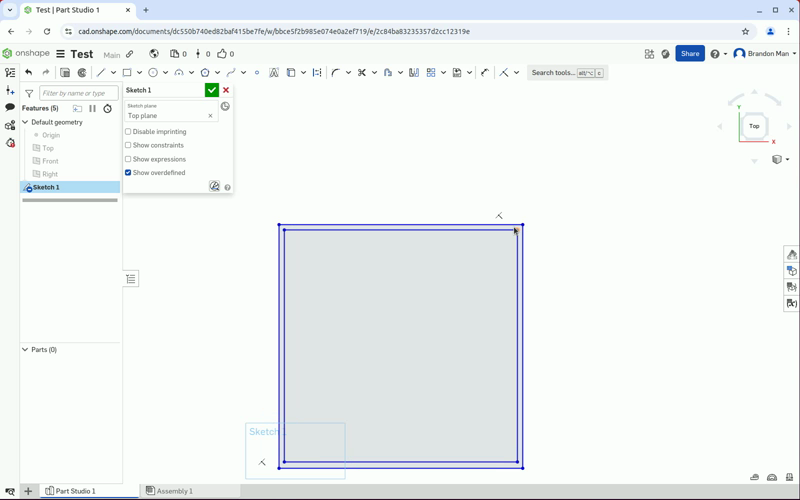
scroll(6)
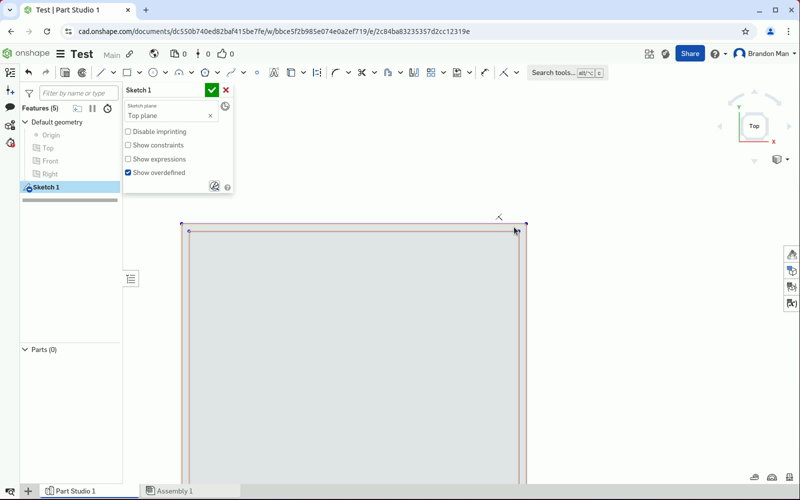
scroll(6)
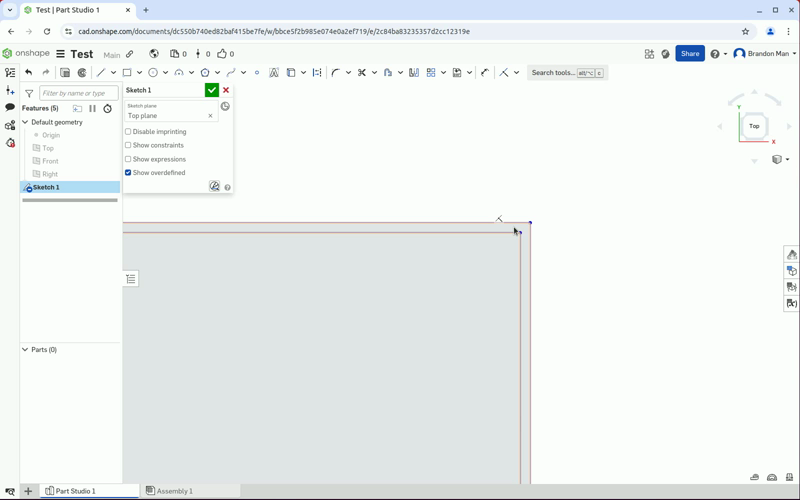
scroll(6)
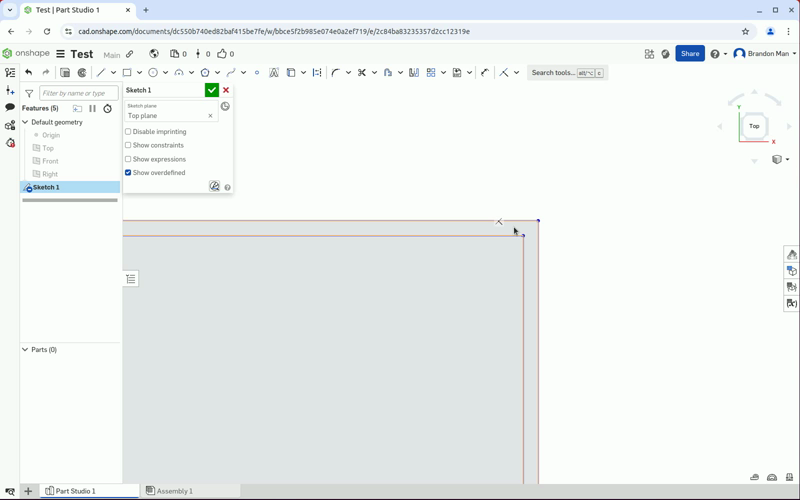
scroll(6)
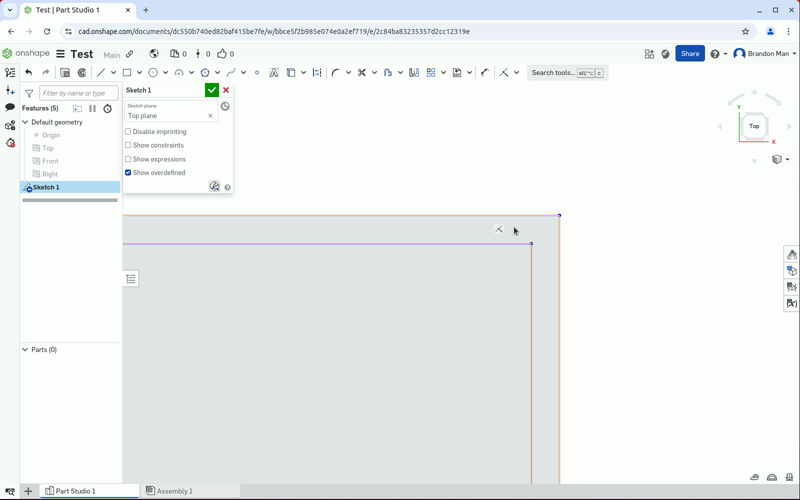
click(514, 226)
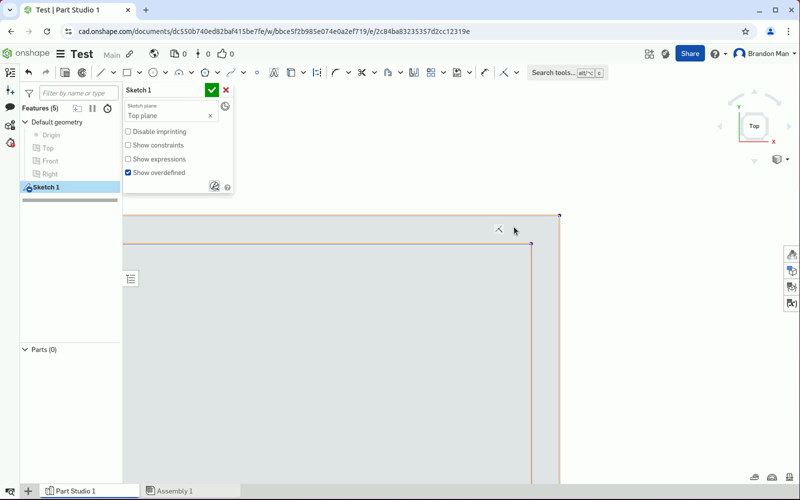
scroll(-6)
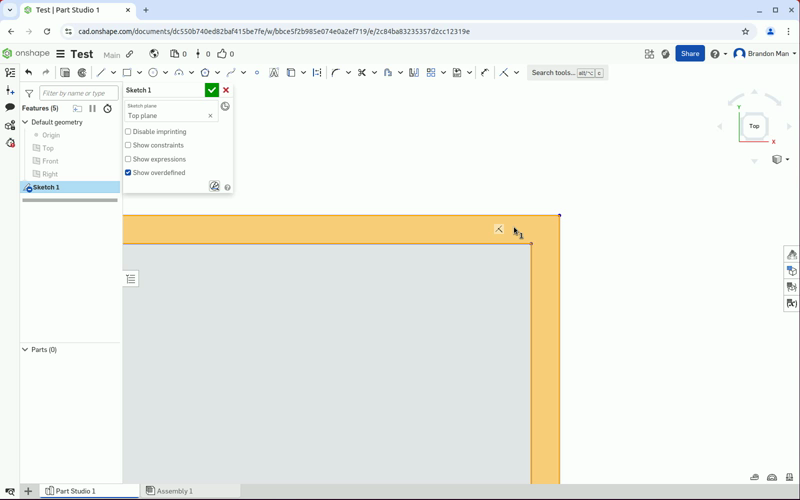
scroll(-6)
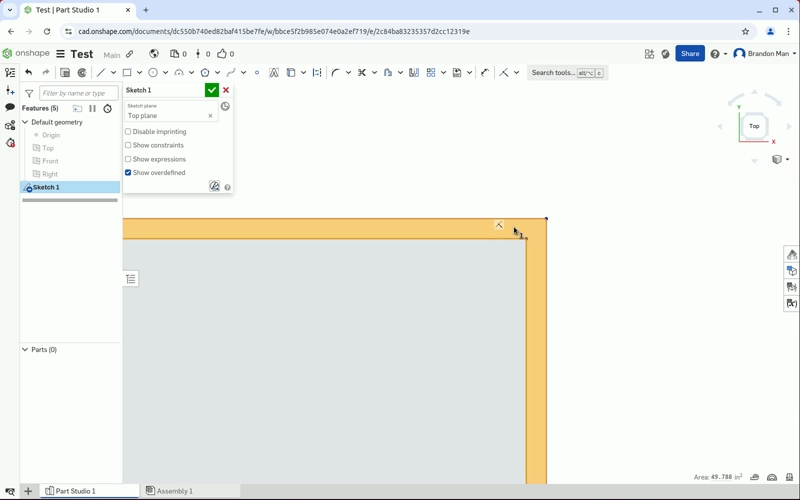
scroll(-6)
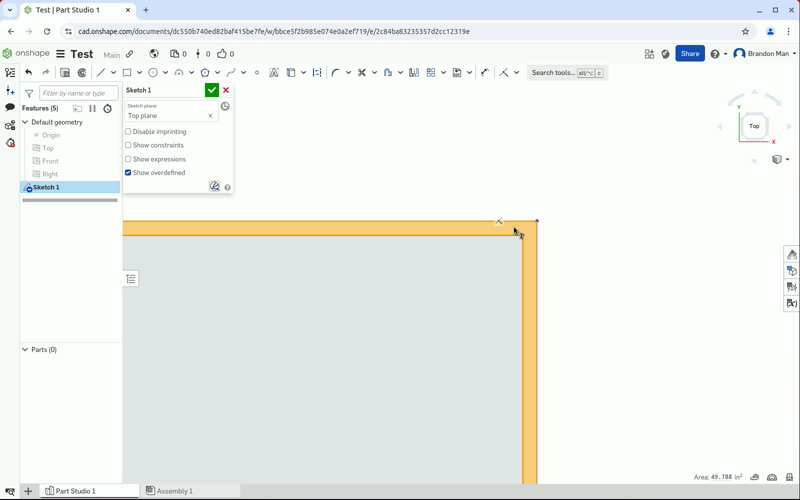
scroll(-6)
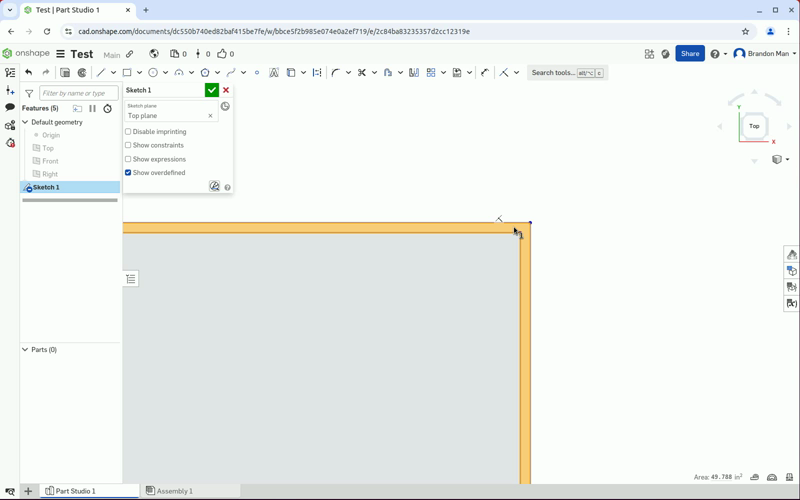
scroll(-6)
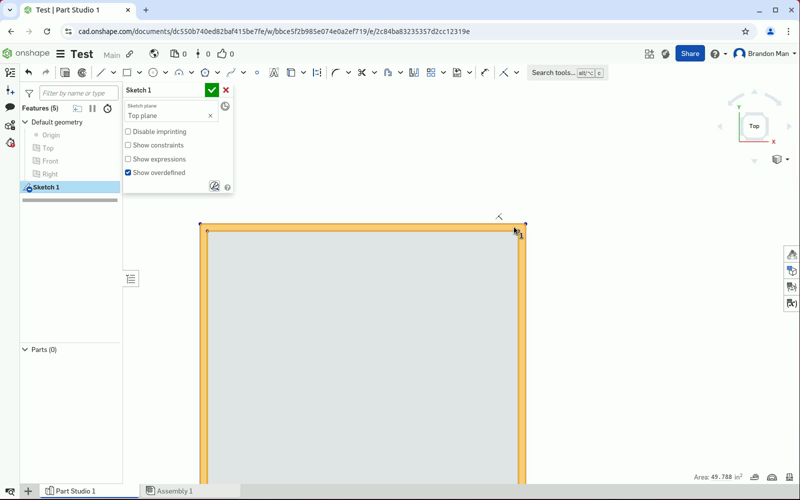
scroll(-6)
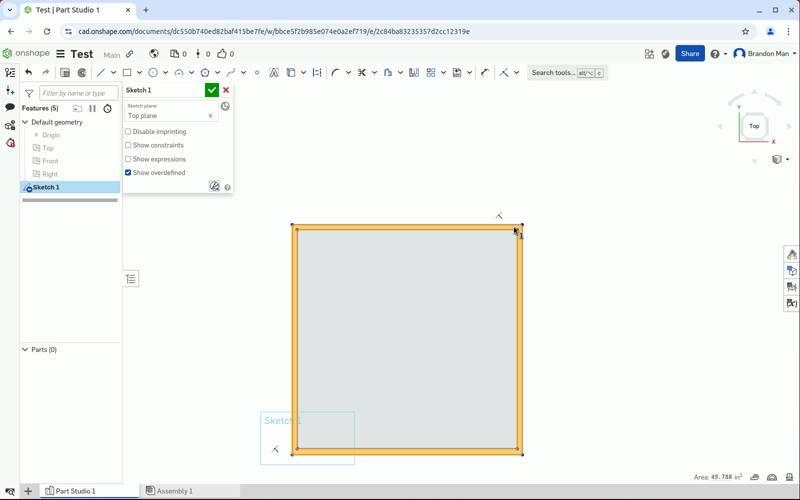
scroll(-6)
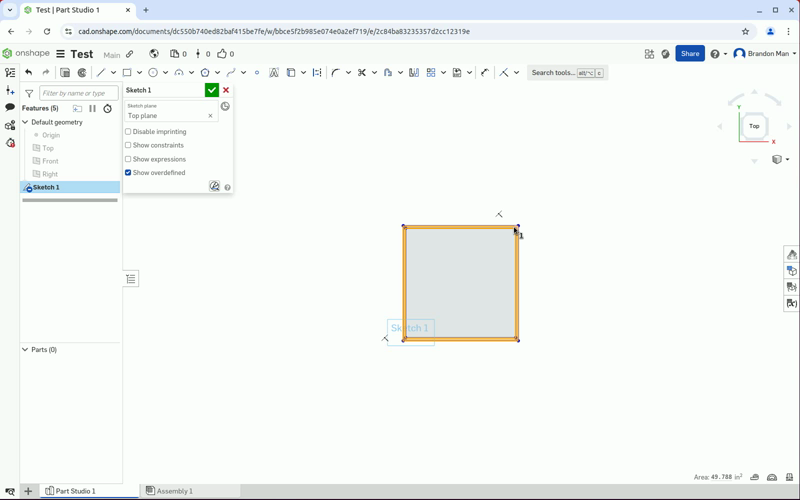
mouse_move(73, 352)
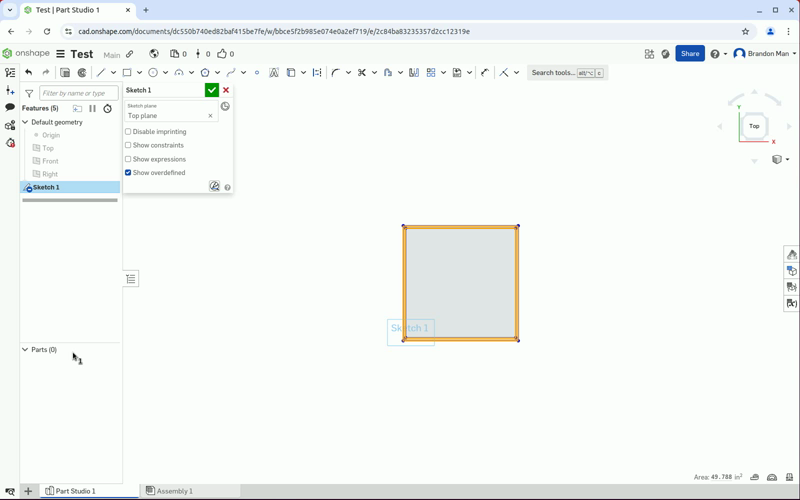
key(shift+y)
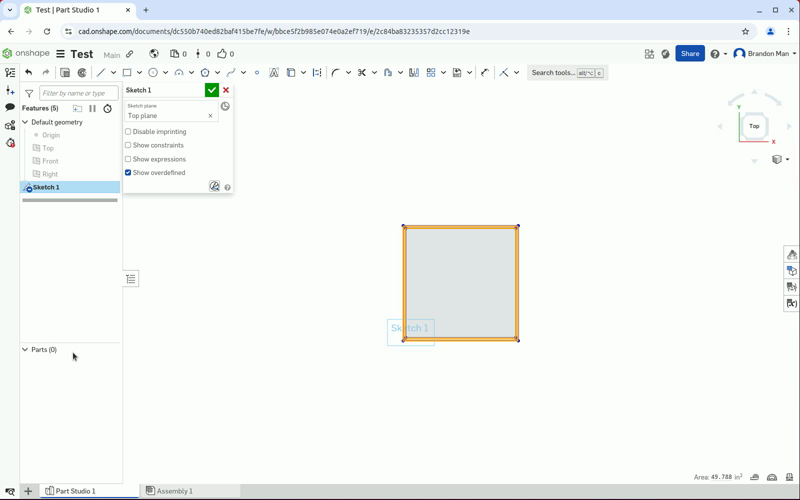
key(shift+e)
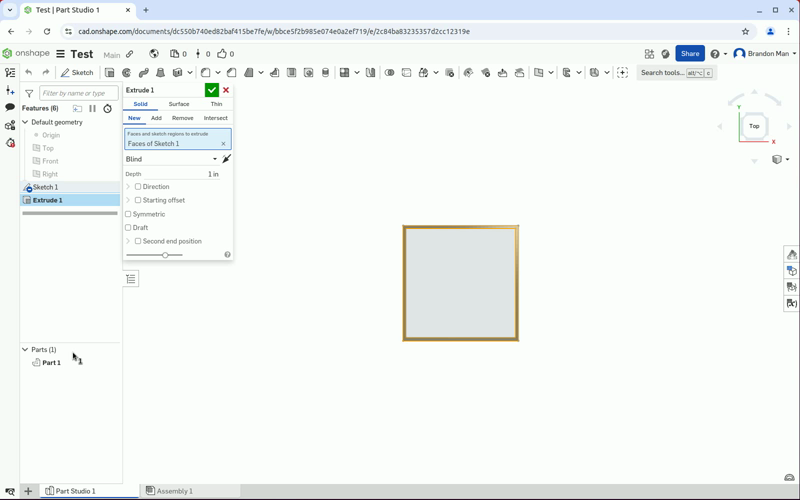
mouse_move(143, 106)
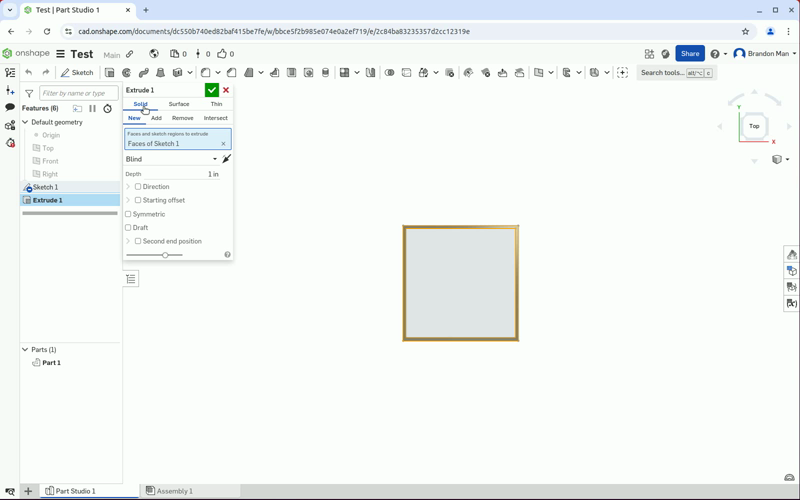
click(143, 106)
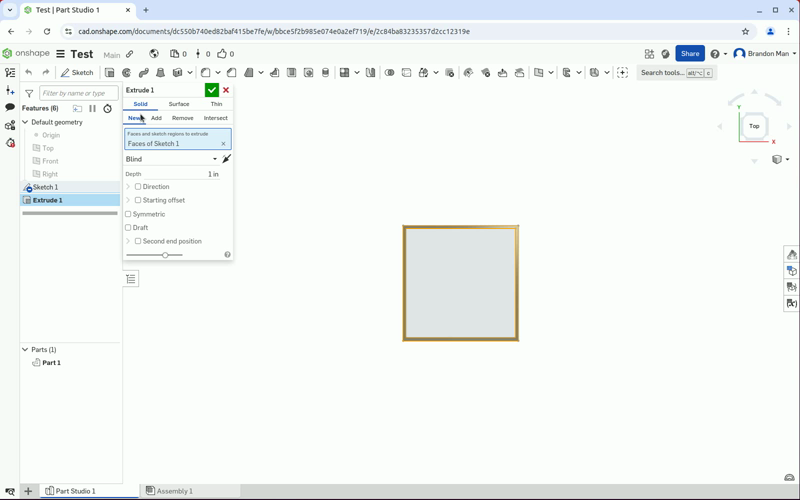
mouse_move(137, 120)
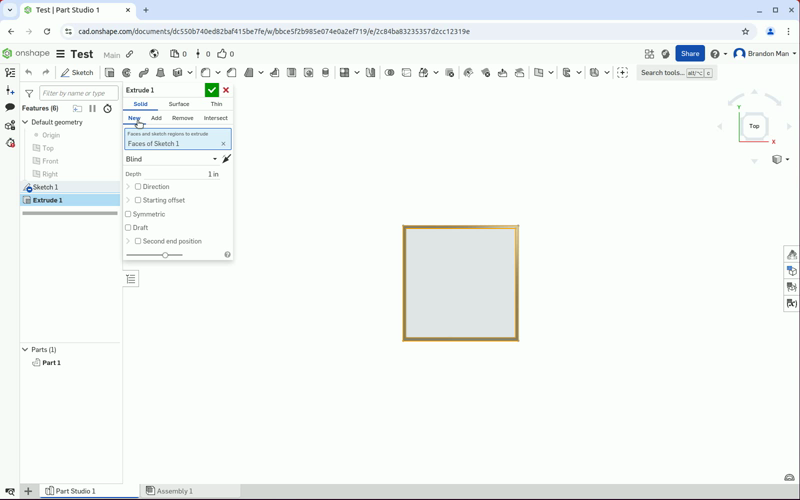
click(137, 120)
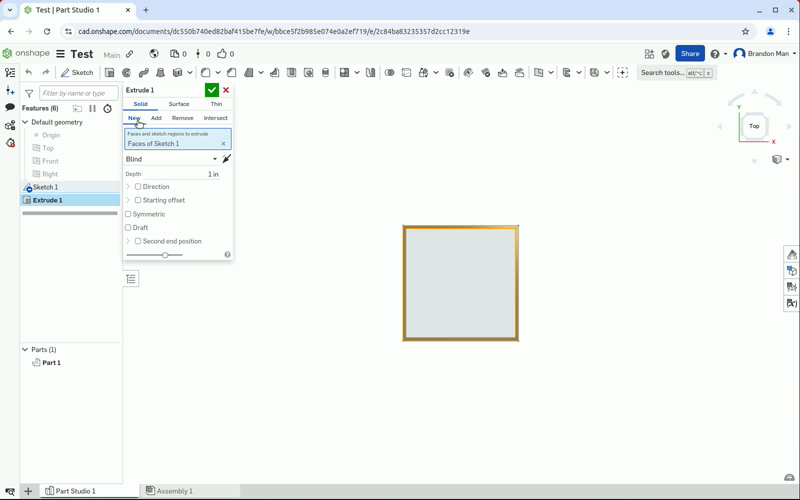
key(tab, 4)
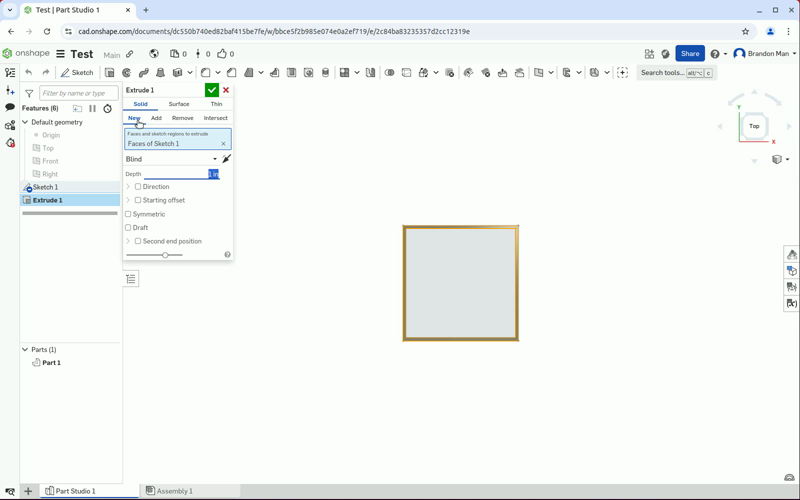
text(23.108)
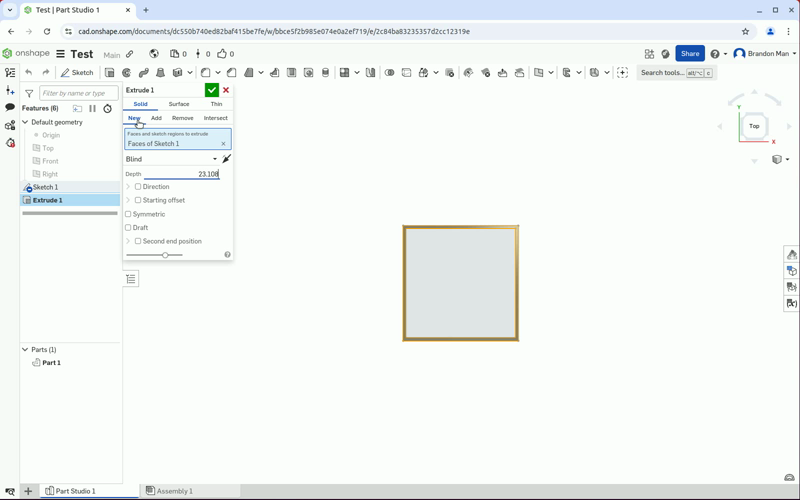
key(enter)
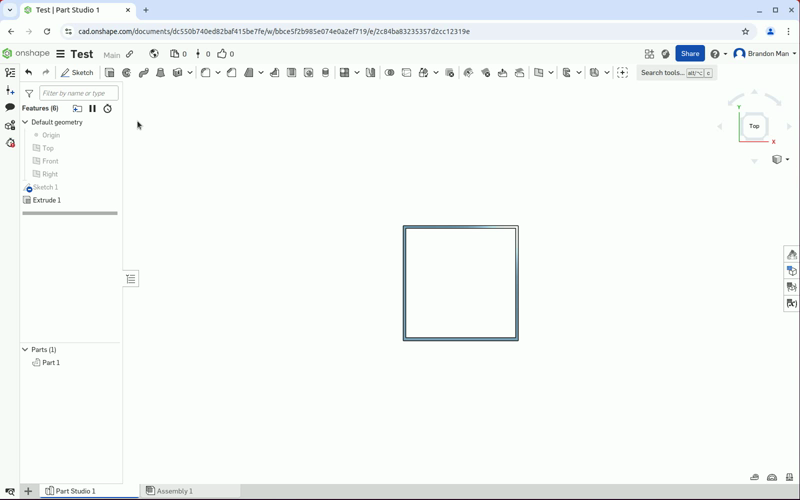
key(shift+h)
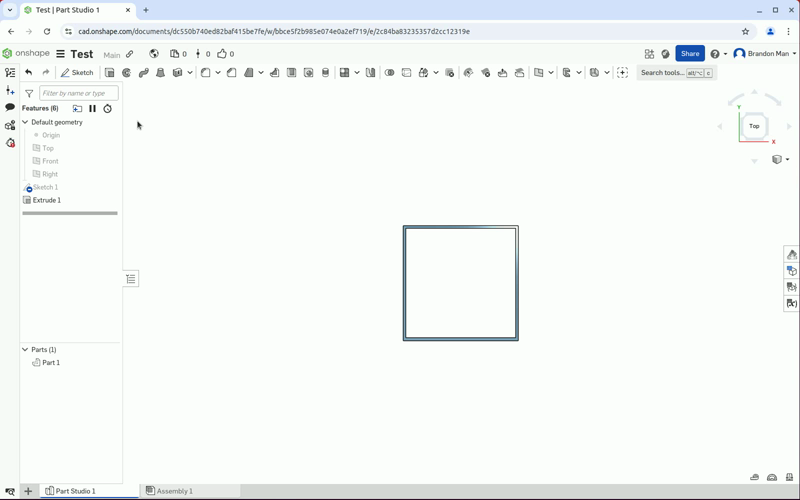
key(shift+h)
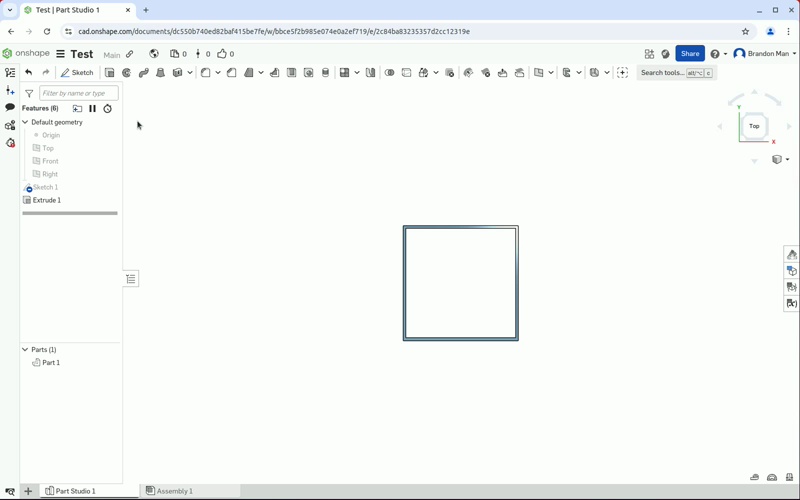
mouse_move(73, 189)
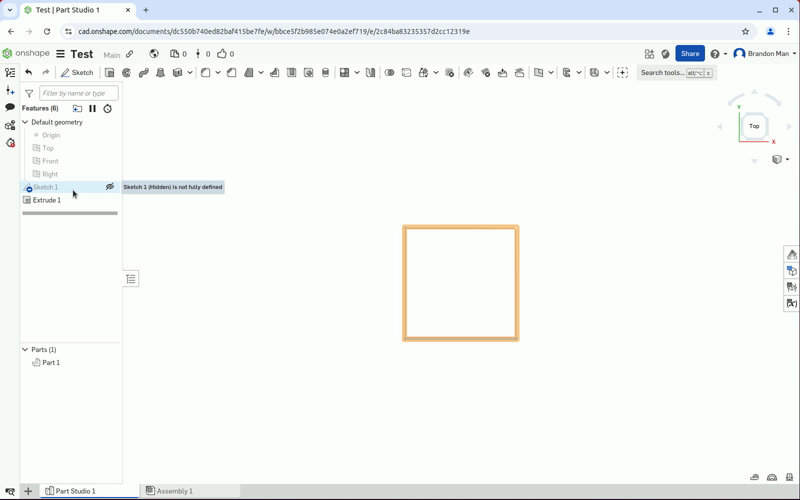
click(73, 189)
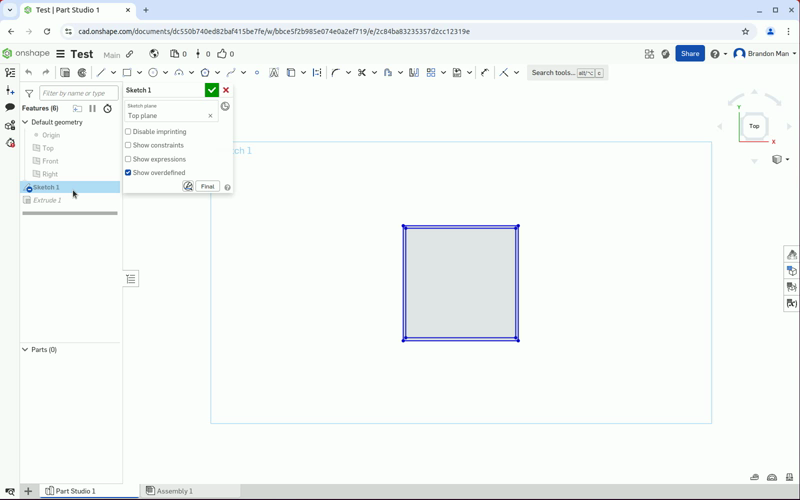
mouse_move(229, 92)
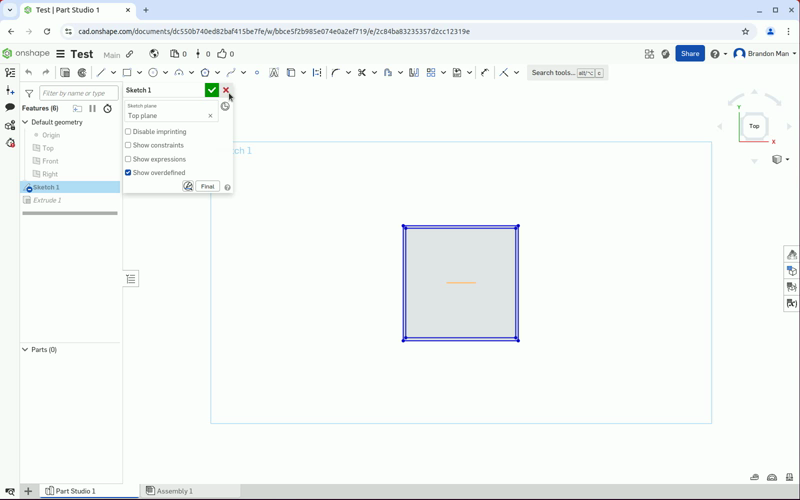
click(229, 92)
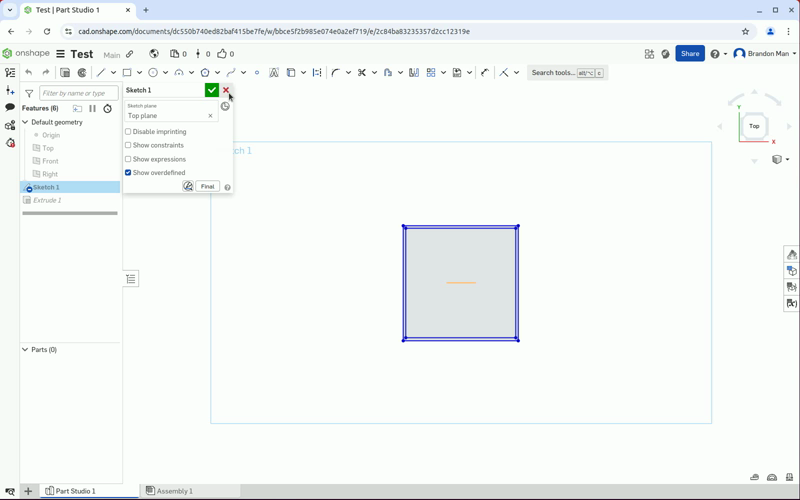
key(shift+s)
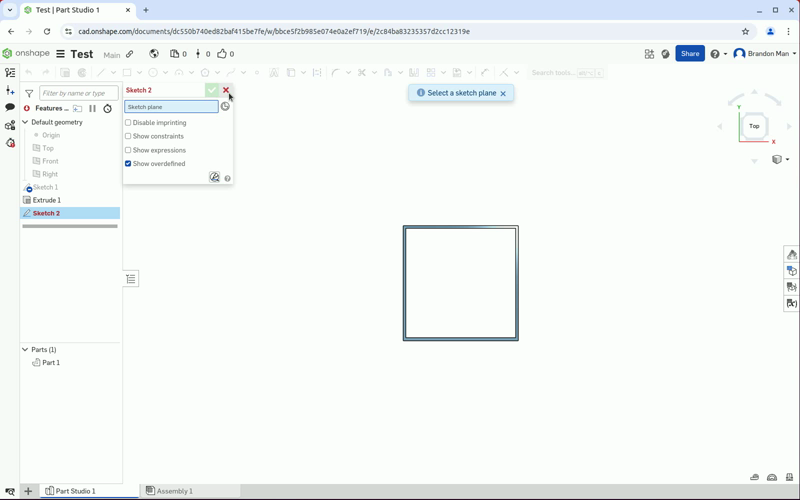
mouse_move(73, 150)
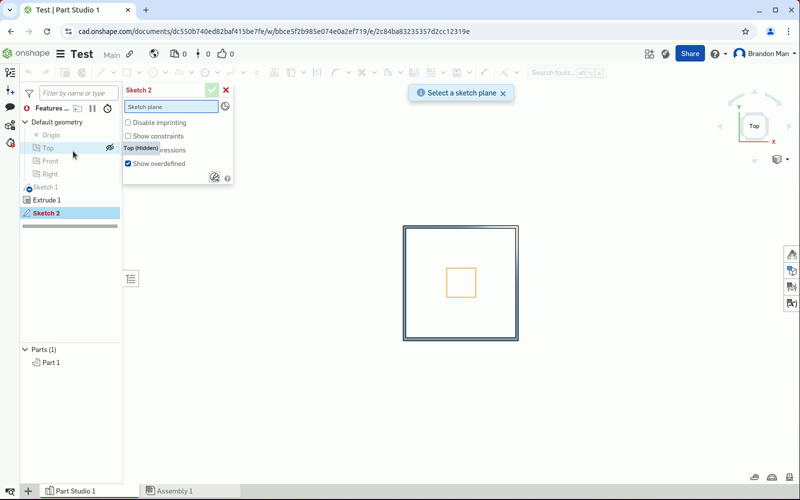
click(73, 150)
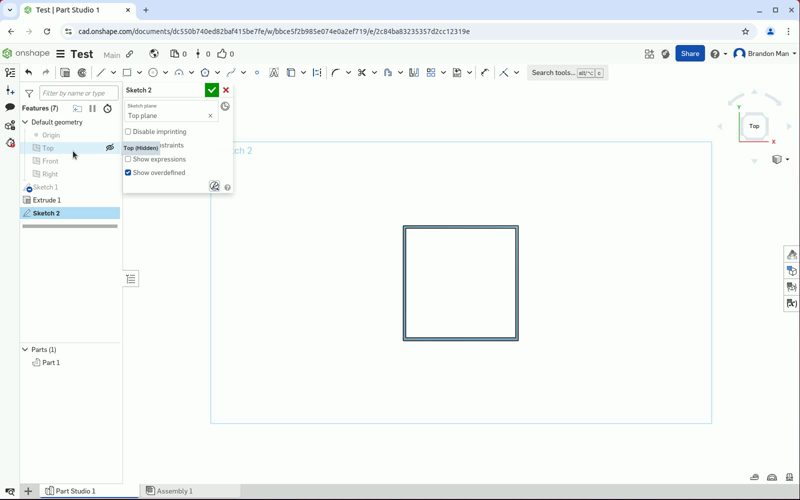
mouse_move(73, 352)
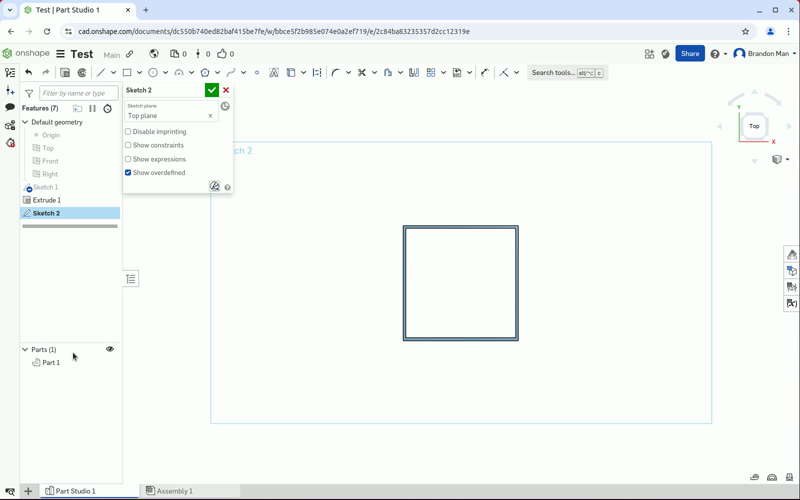
key(y)
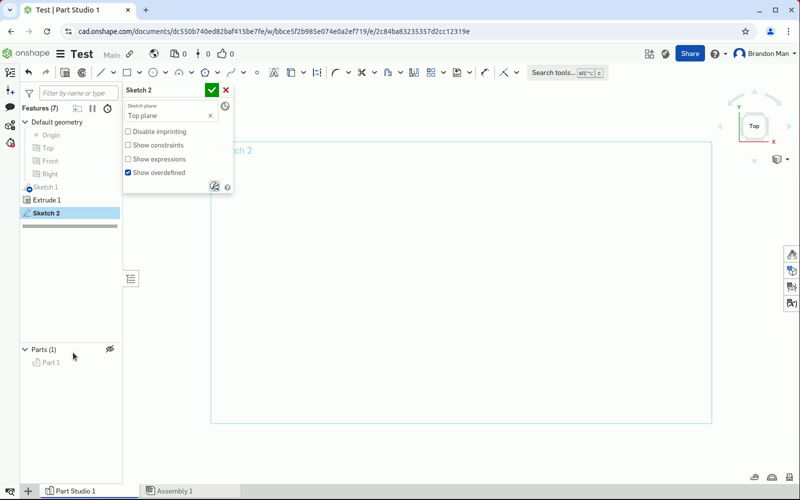
key(l)
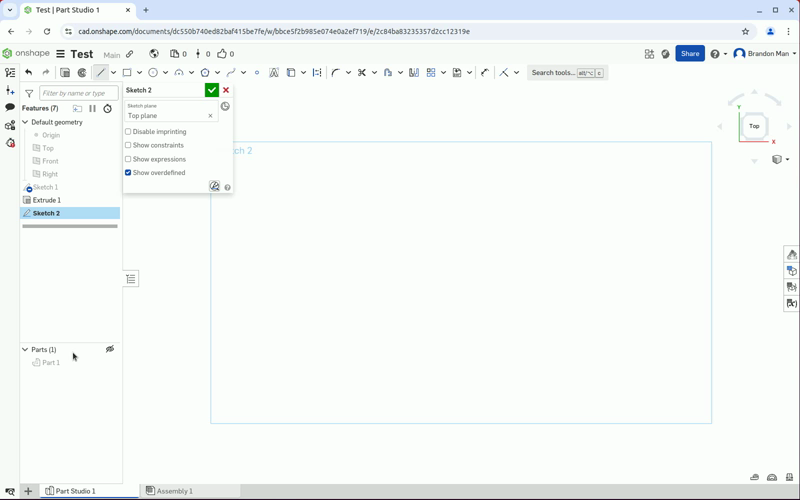
key_down(shift)
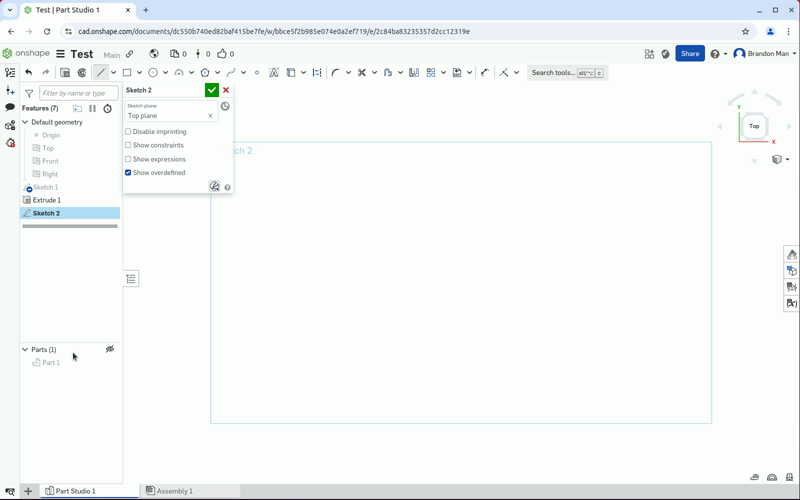
mouse_move(405, 337)
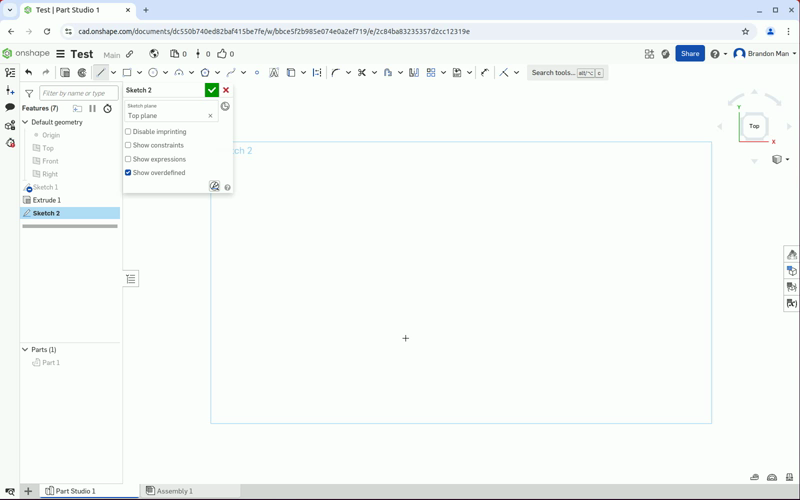
click(405, 337)
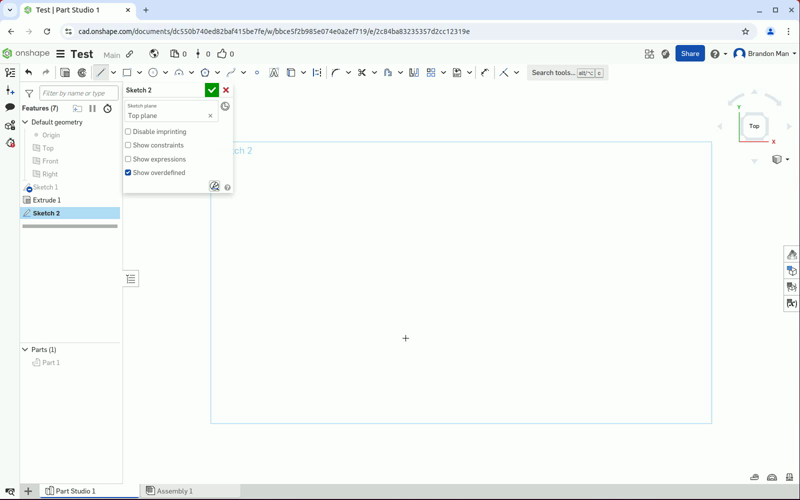
key_up(shift)
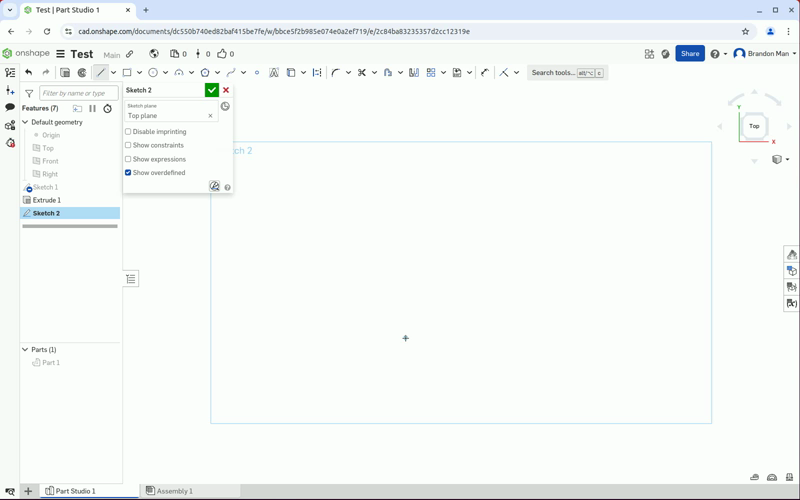
key_down(shift)
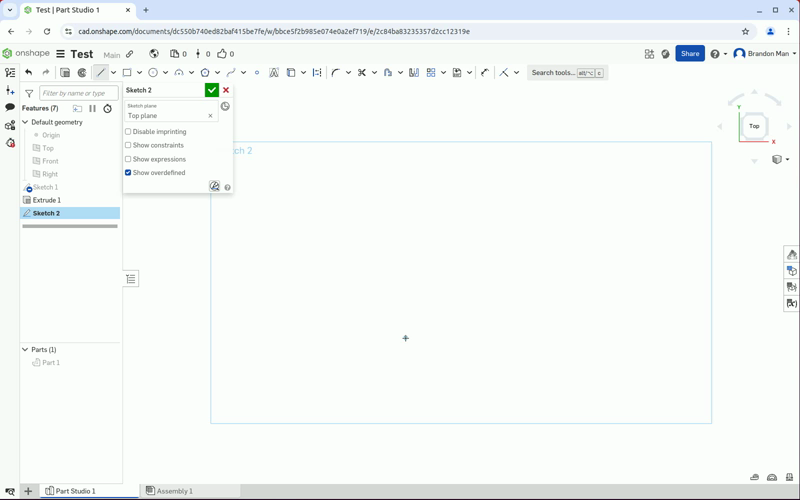
mouse_move(516, 337)
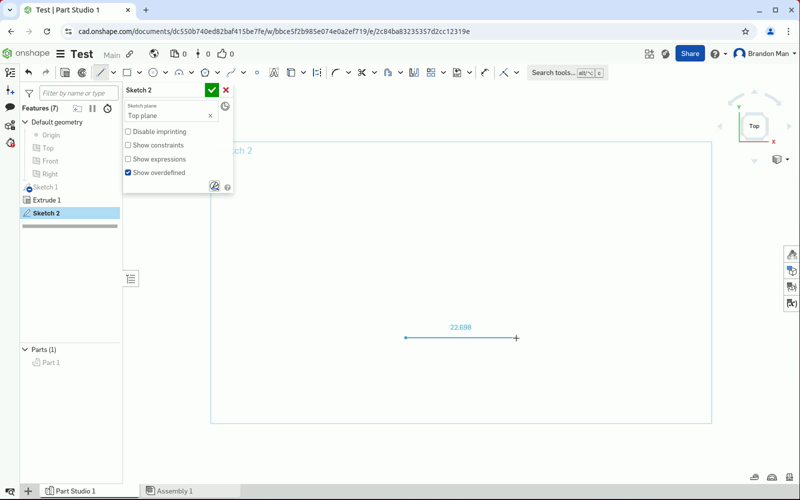
click(516, 337)
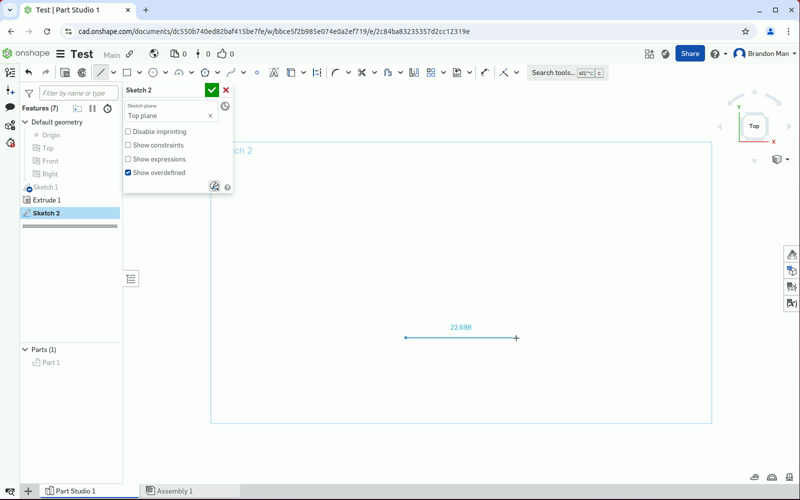
key_up(shift)
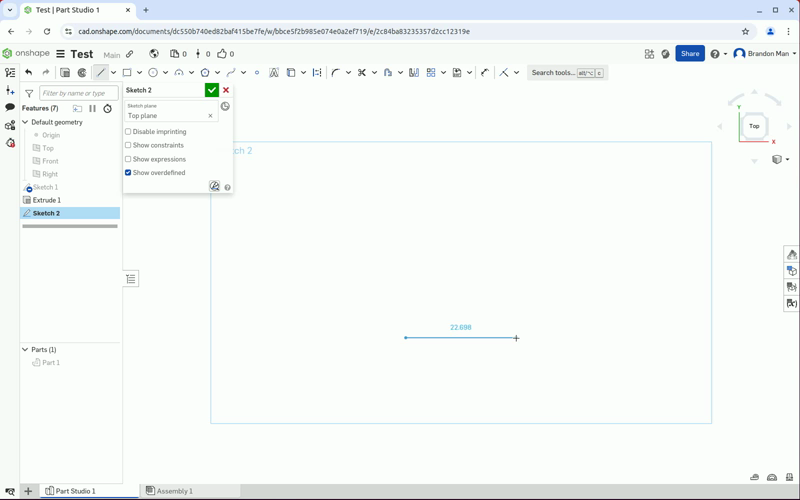
key_down(shift)
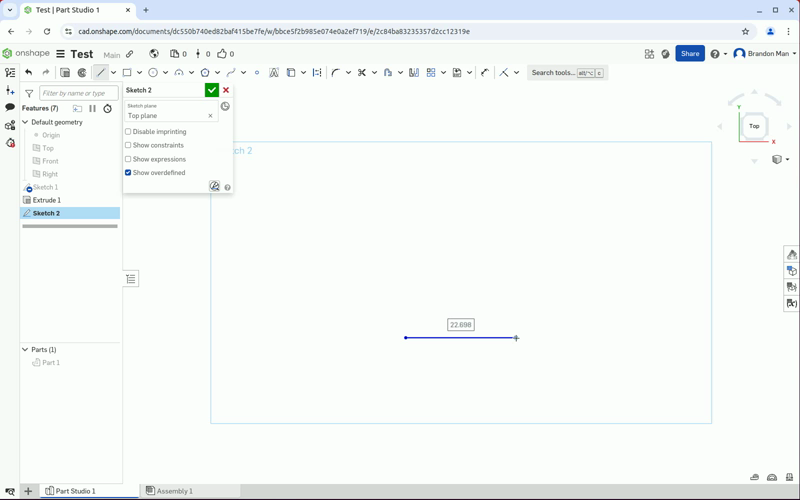
mouse_move(516, 227)
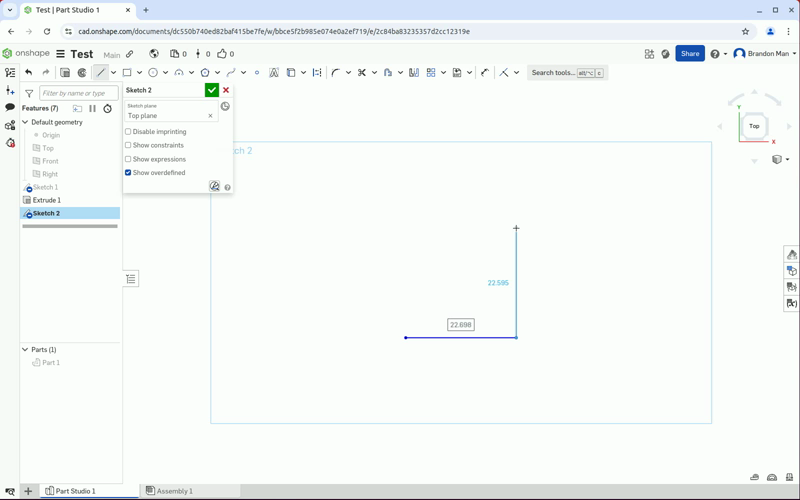
click(516, 227)
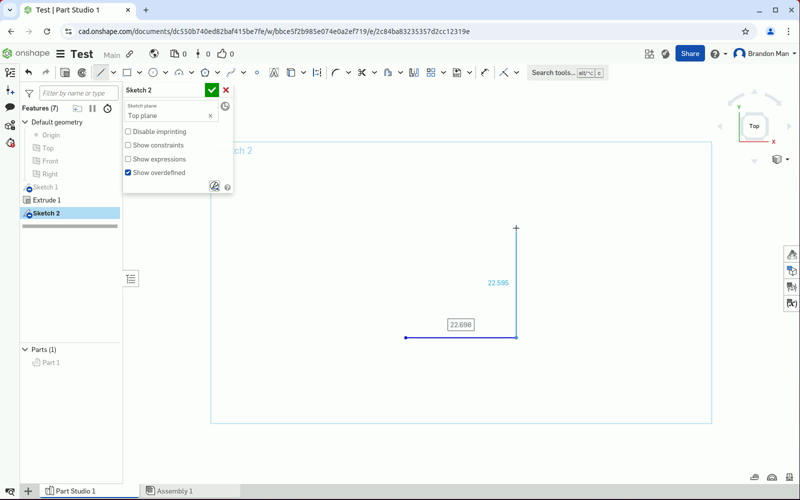
key_up(shift)
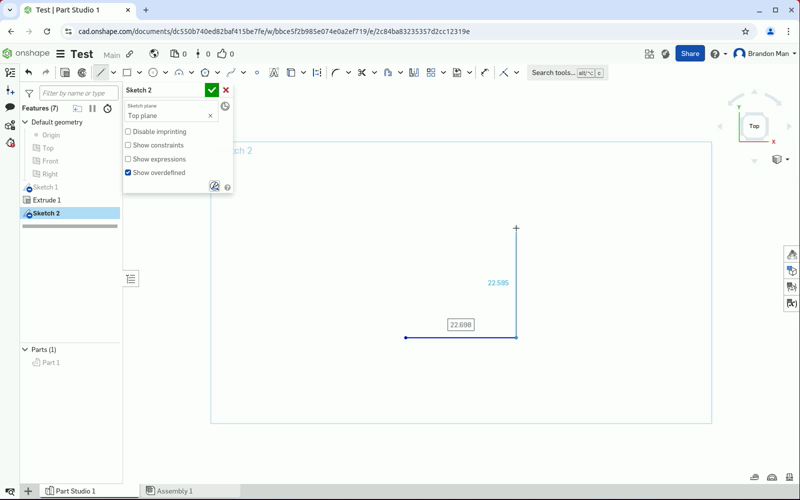
key_down(shift)
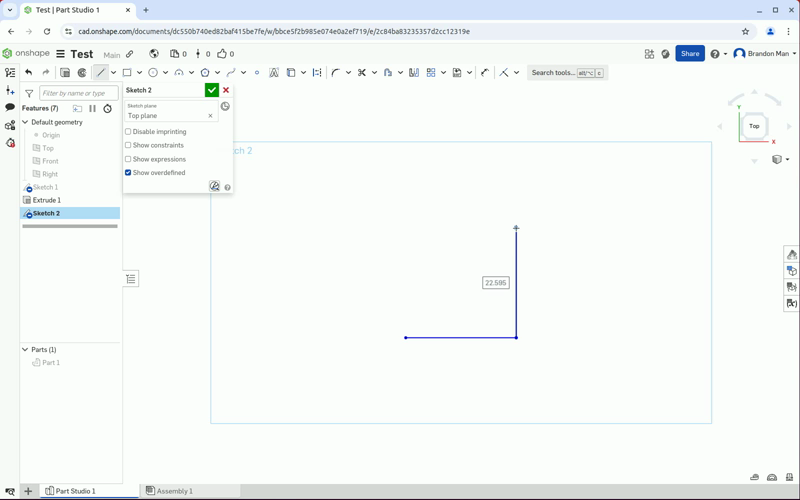
mouse_move(405, 227)
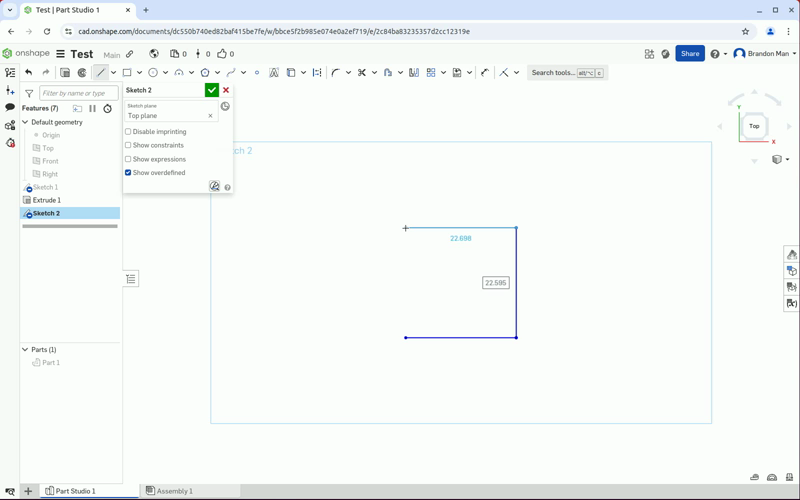
click(405, 227)
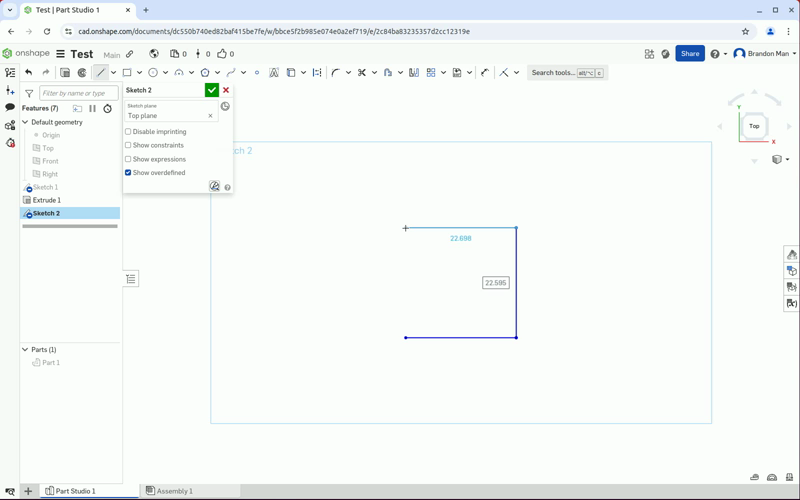
key_up(shift)
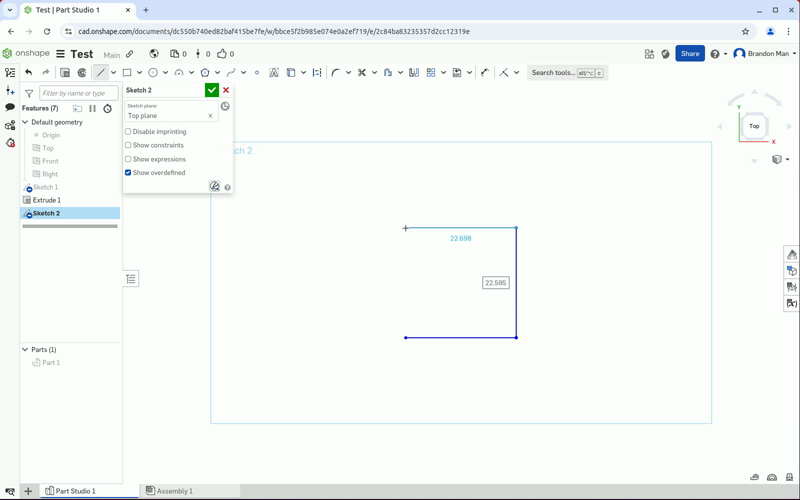
key_down(shift)
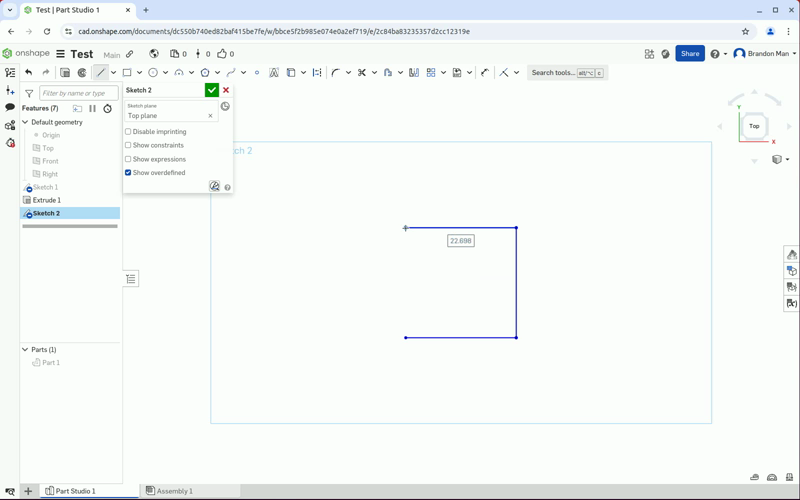
mouse_move(405, 337)
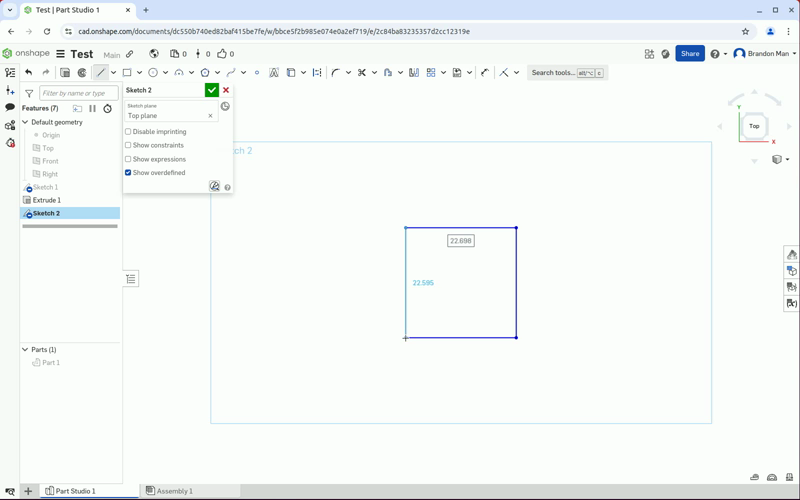
key_up(shift)
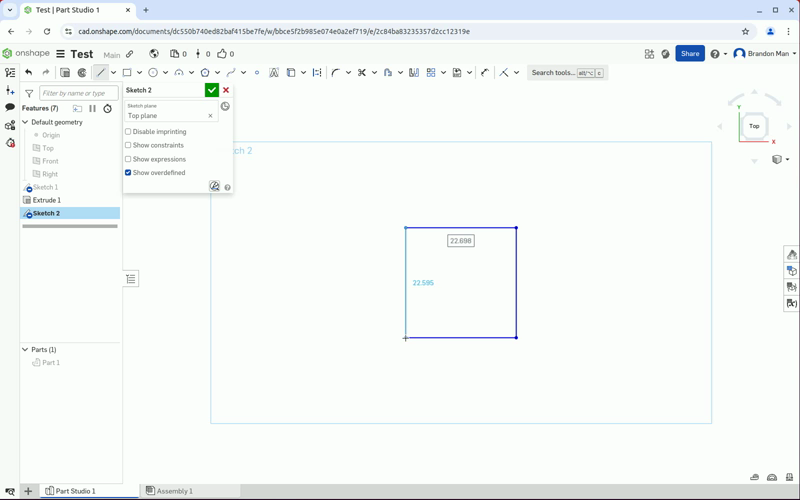
click(405, 337)
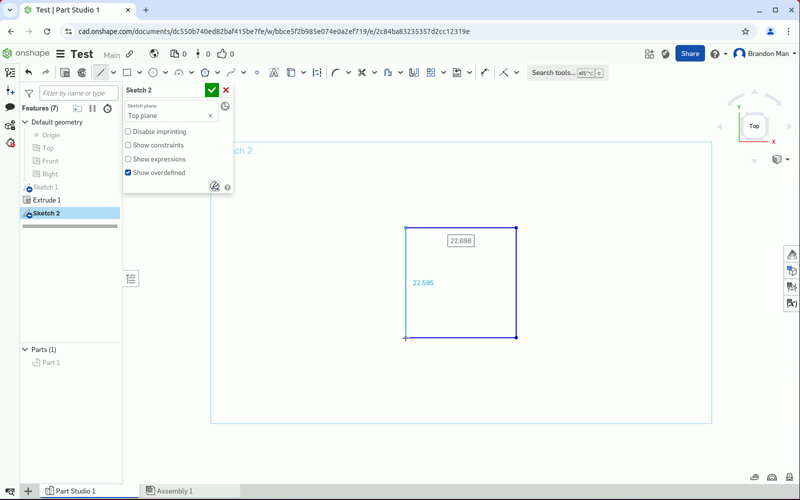
key(esc)
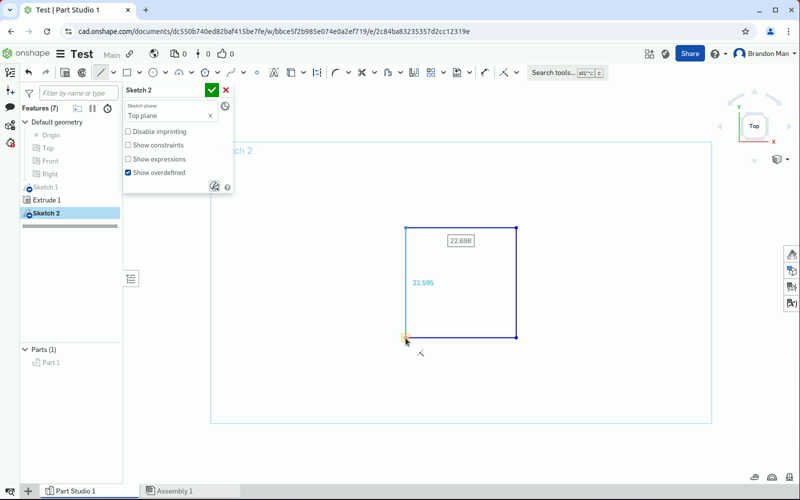
mouse_move(444, 274)
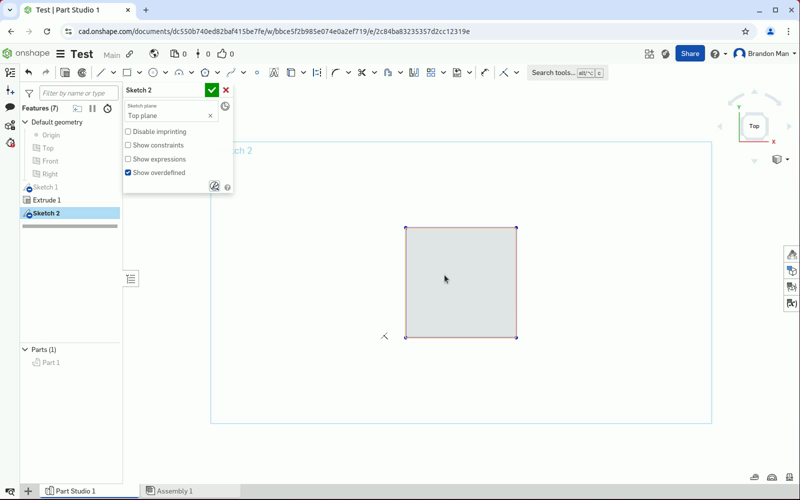
click(444, 274)
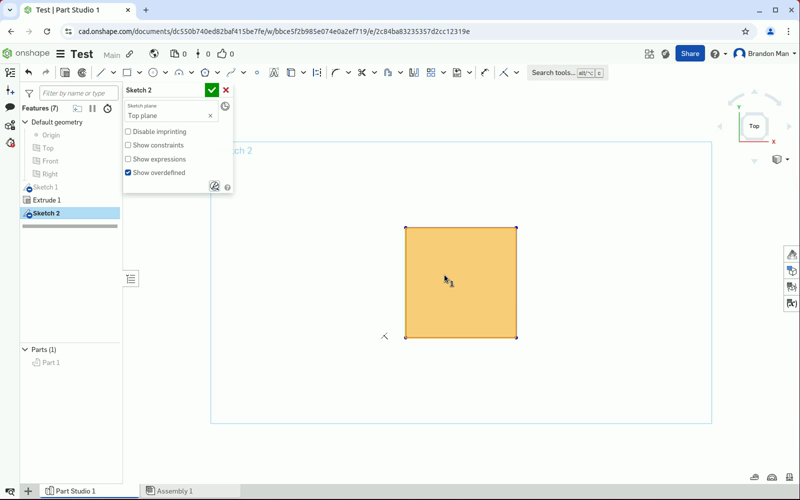
mouse_move(73, 352)
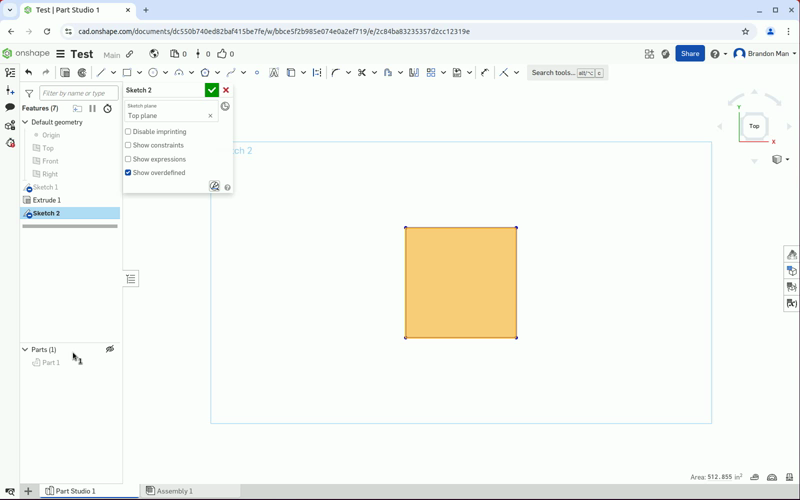
key(shift+y)
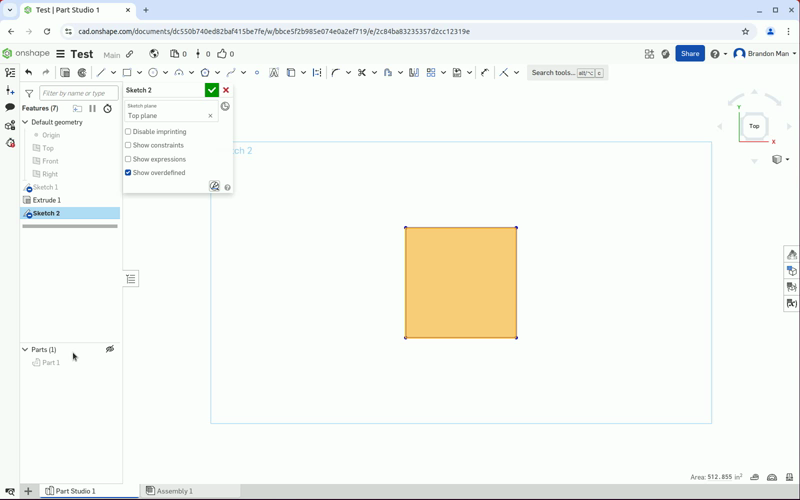
key(shift+e)
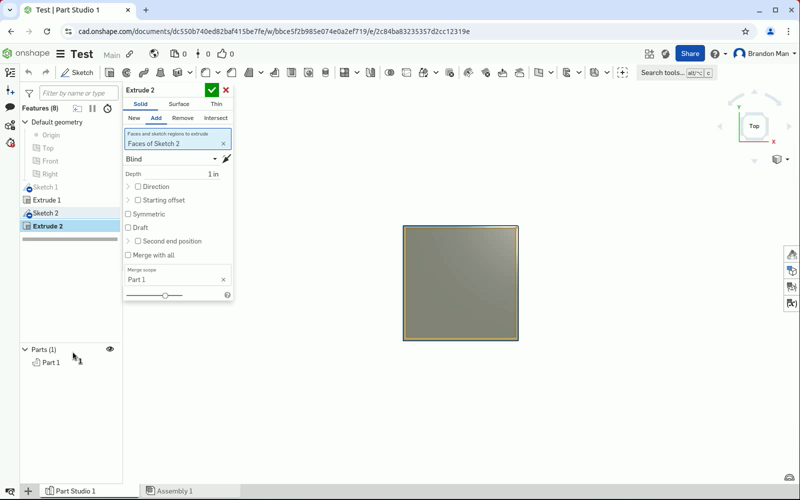
mouse_move(143, 106)
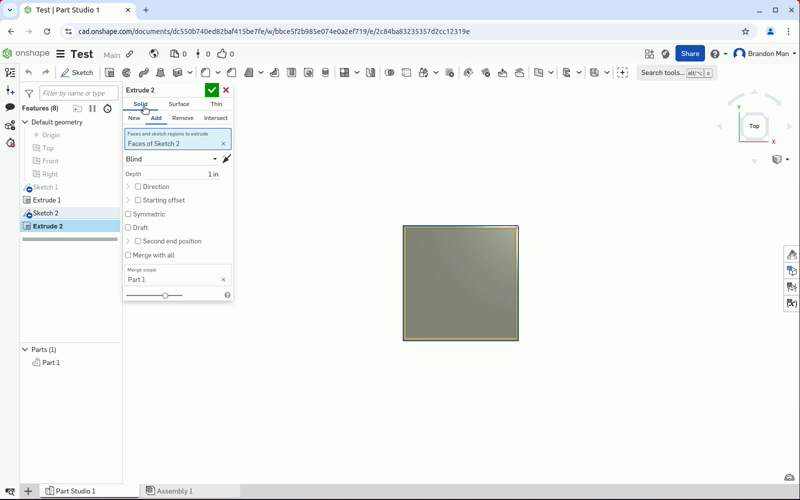
click(143, 106)
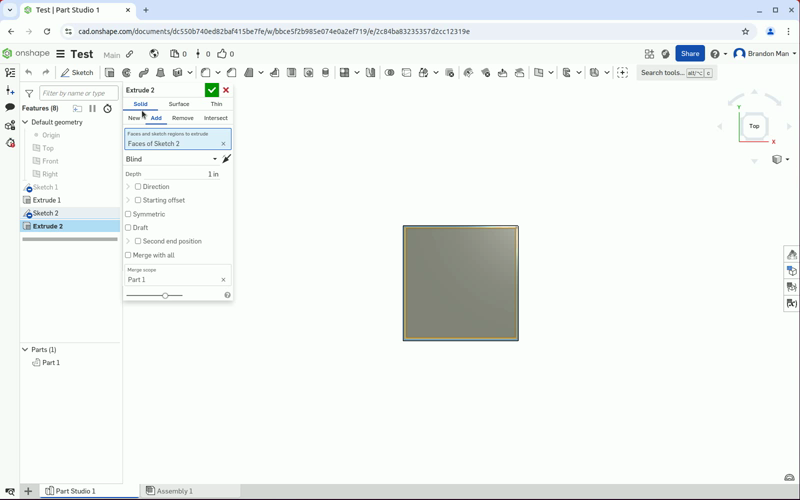
mouse_move(137, 120)
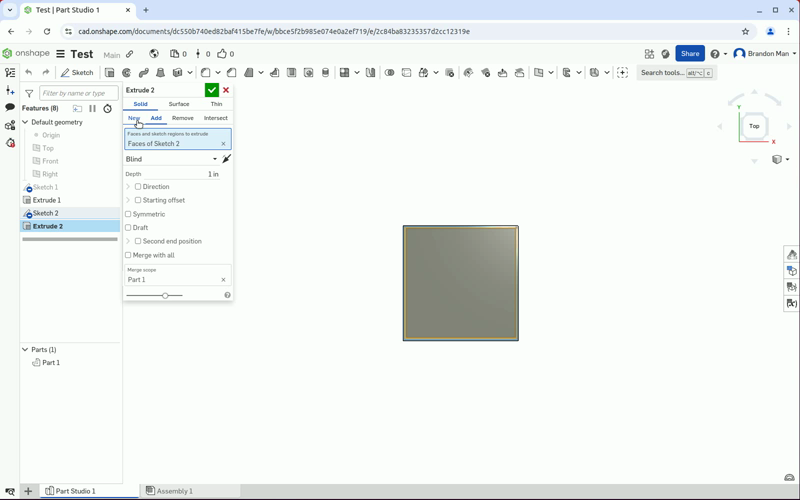
click(137, 120)
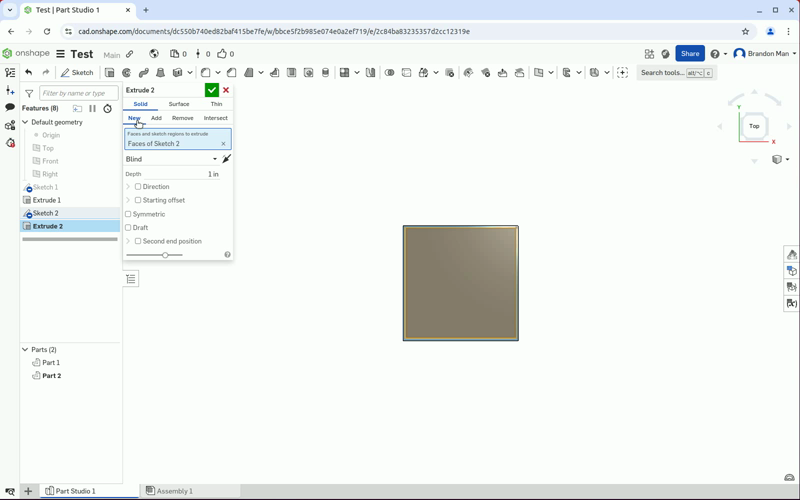
key(tab, 4)
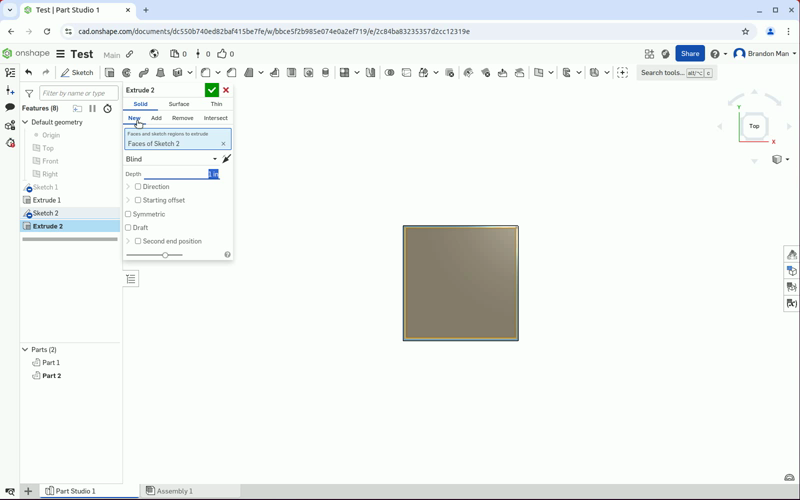
text(0.481)
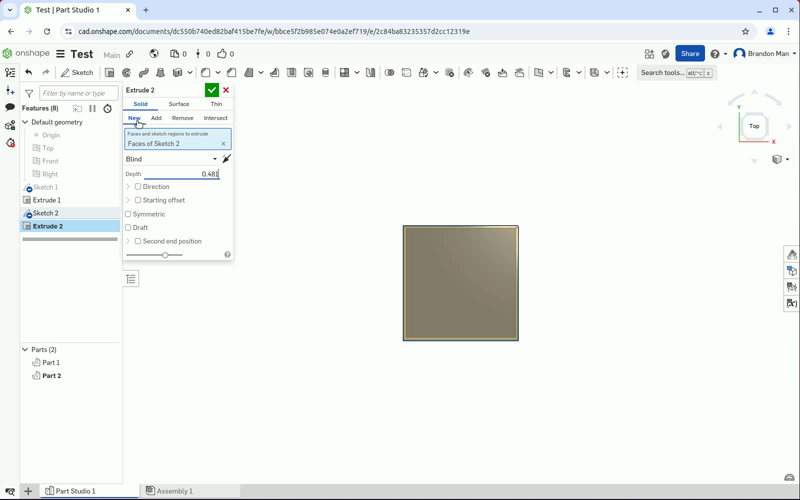
key(enter)
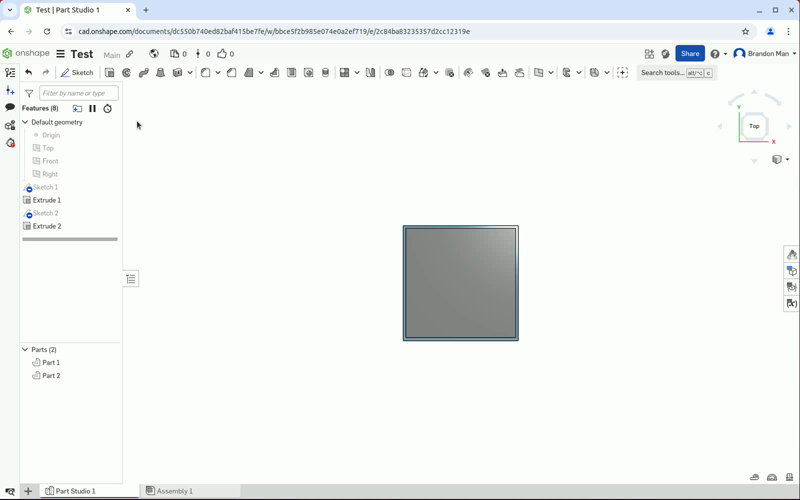
key(shift+h)
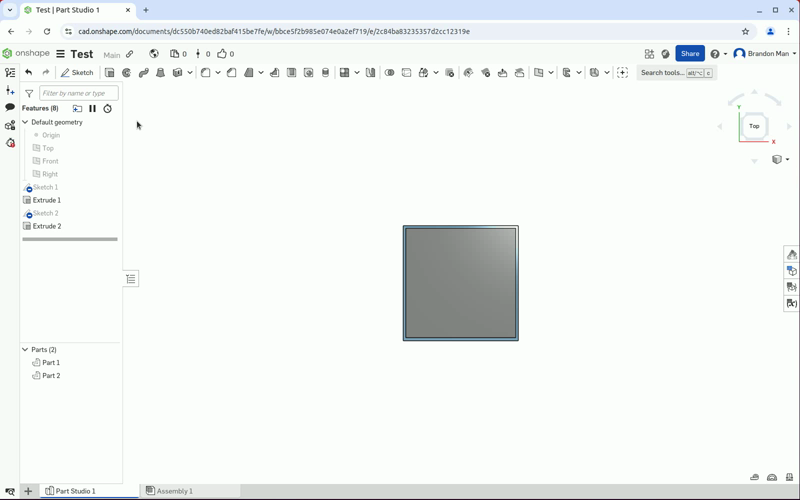
key(shift+h)
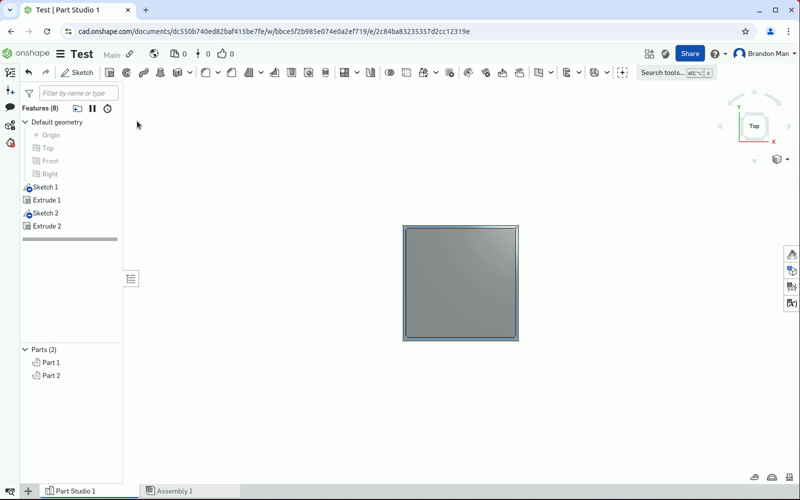
key(shift+7)
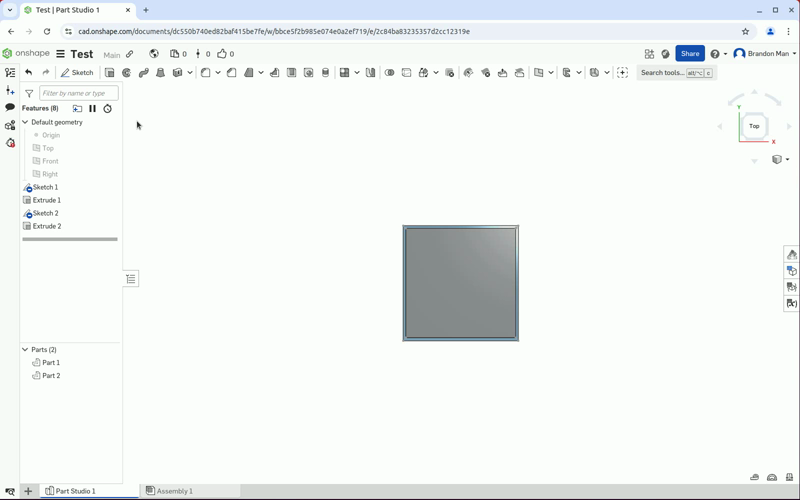
key(up, 3)
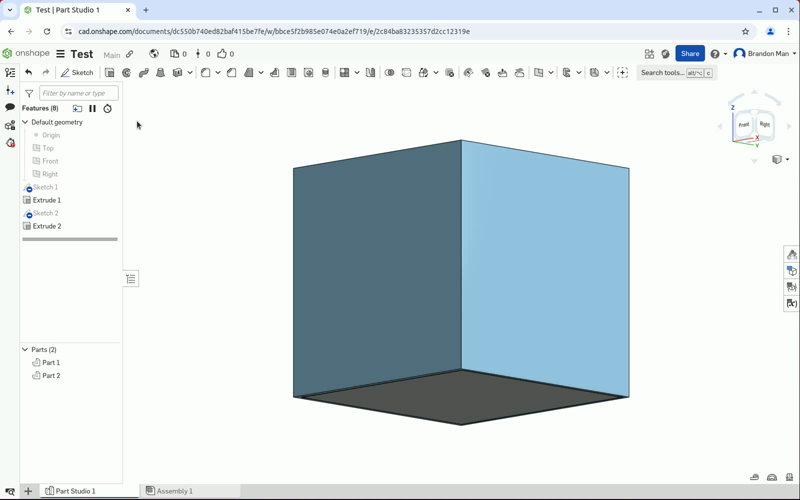
key(left, 3)
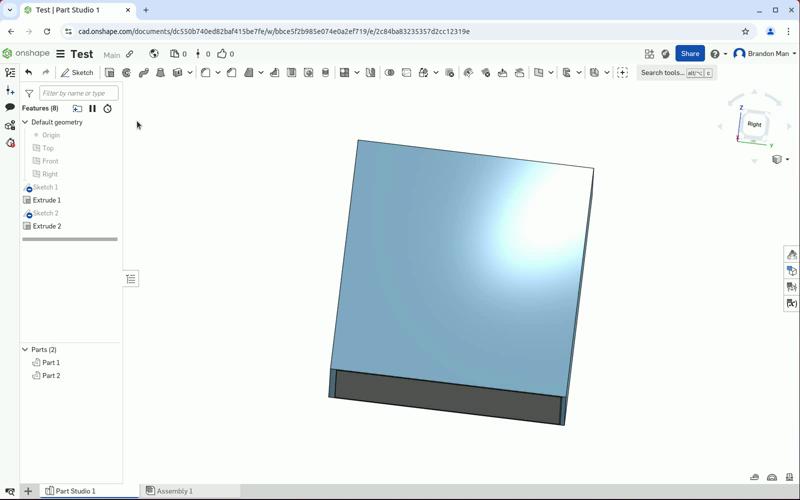
key(right, 3)
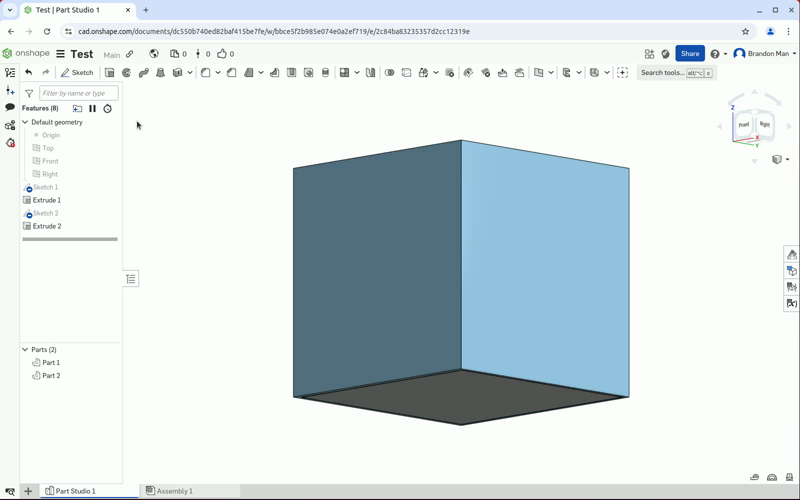
key(down, 3)
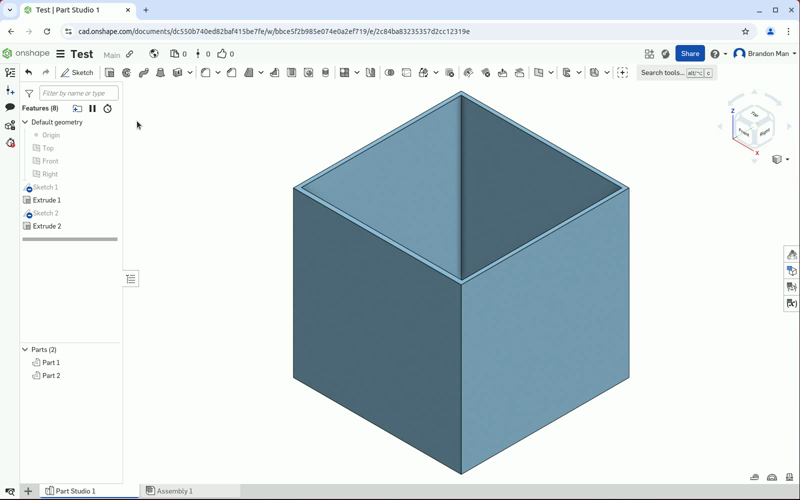
mouse_move(73, 189)
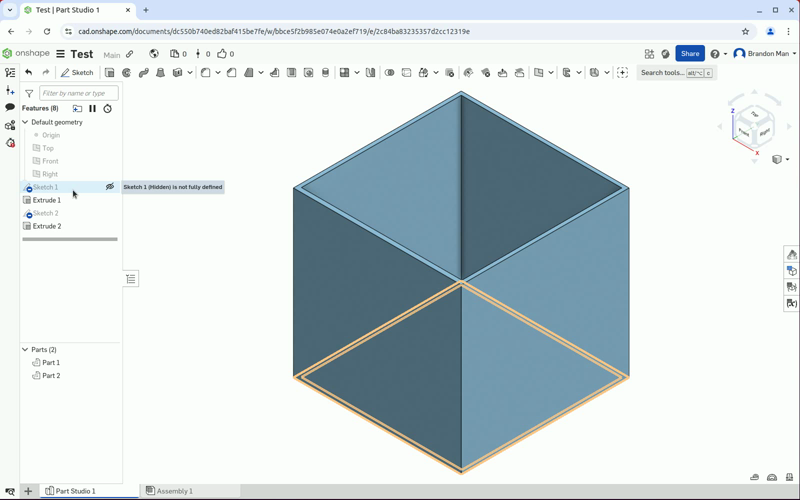
click(73, 189)